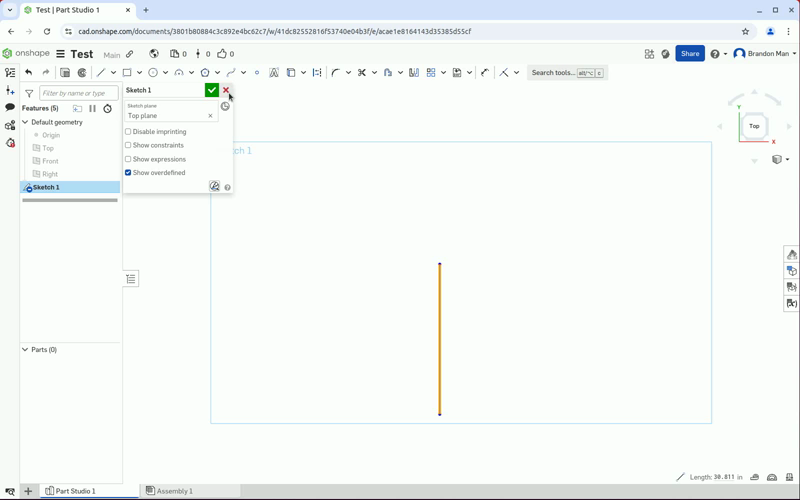
key(shift+h)
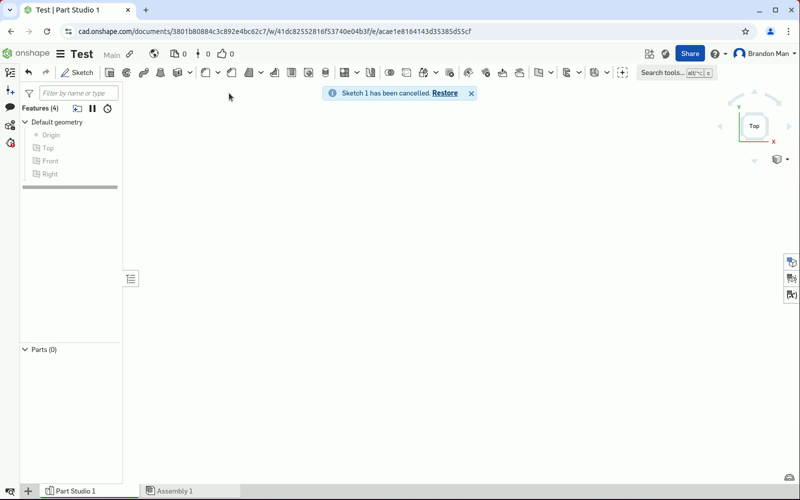
mouse_move(73, 352)
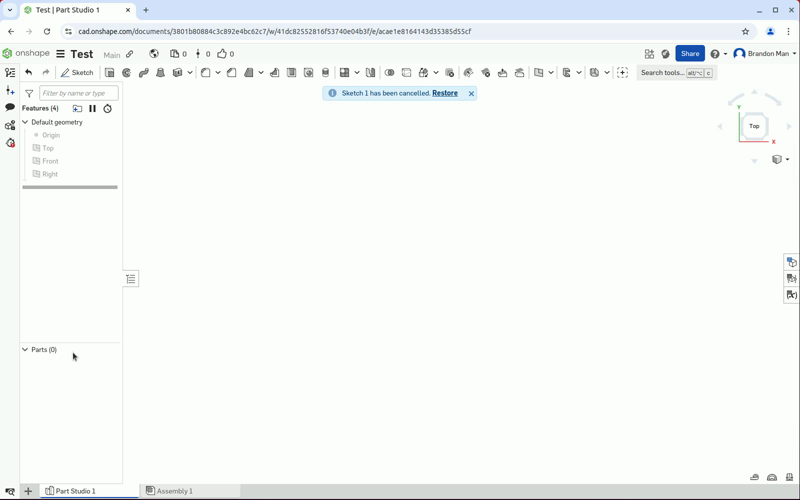
key(y)
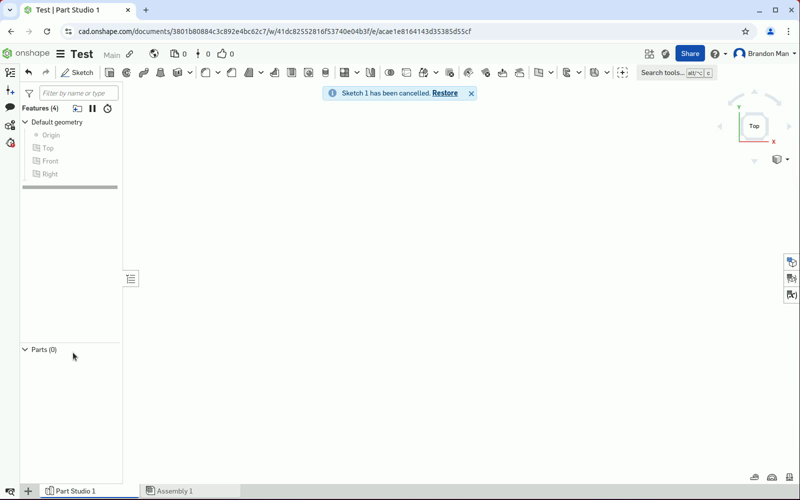
key(shift+p)
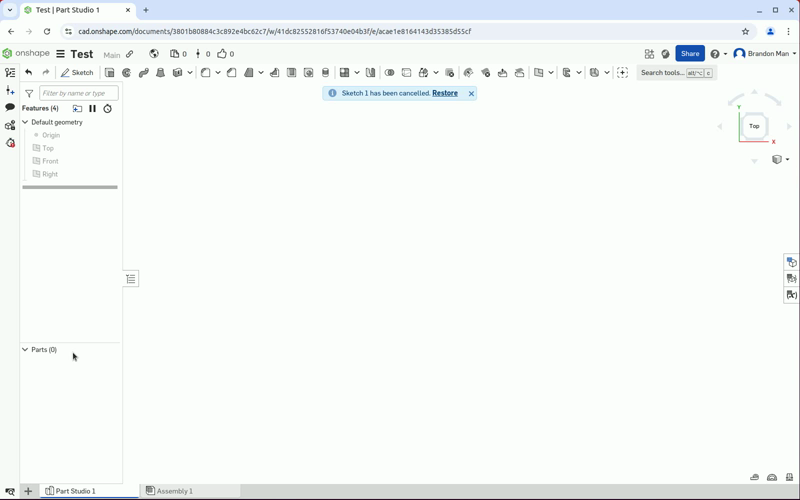
key(space)
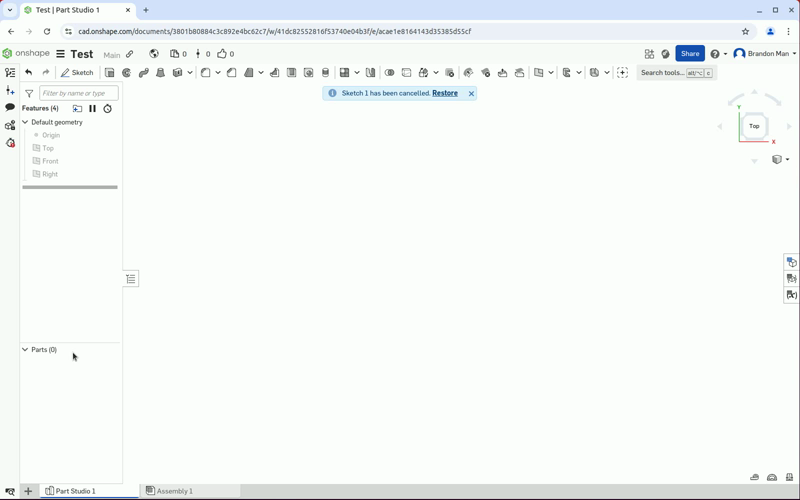
key_down(shift)
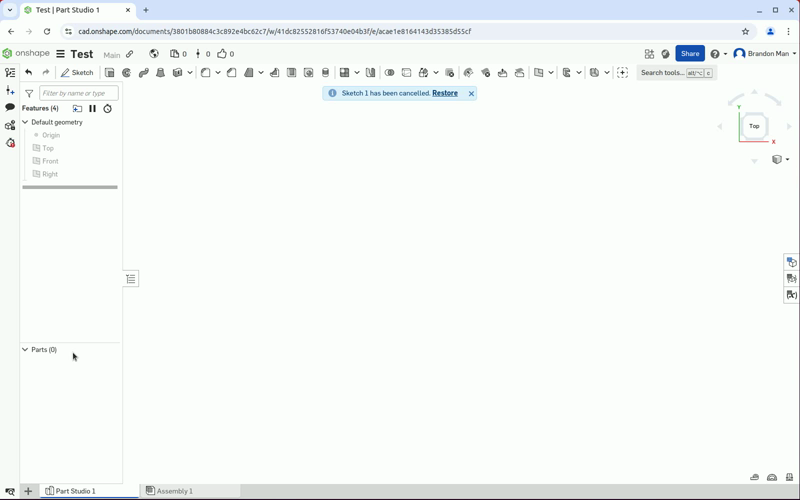
key(up)
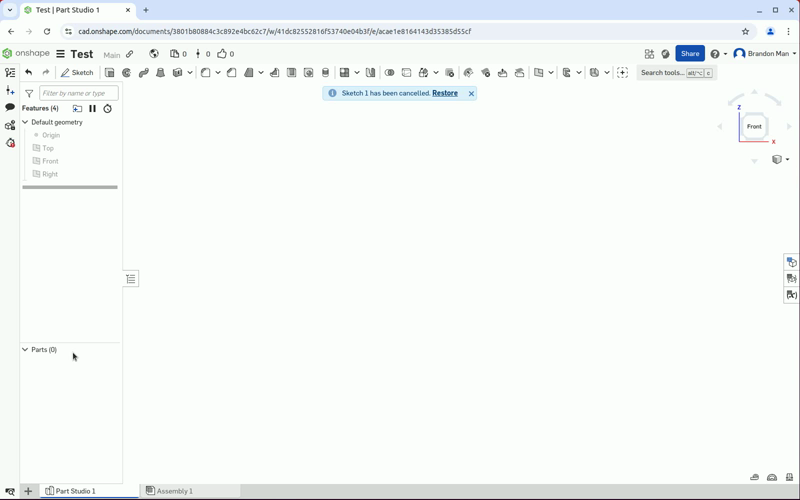
key_up(shift)
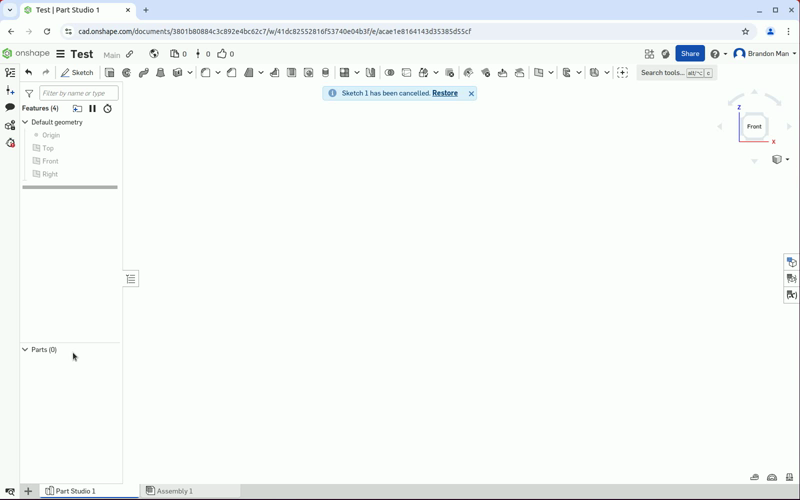
mouse_move(73, 352)
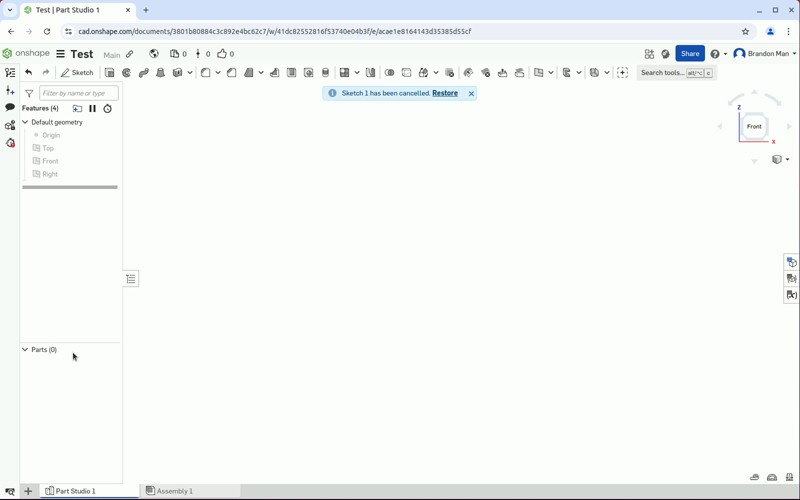
key(shift+y)
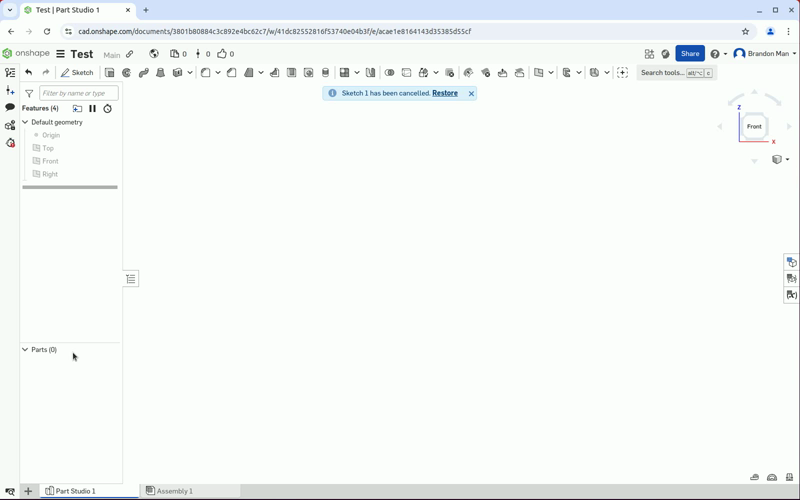
key(shift+s)
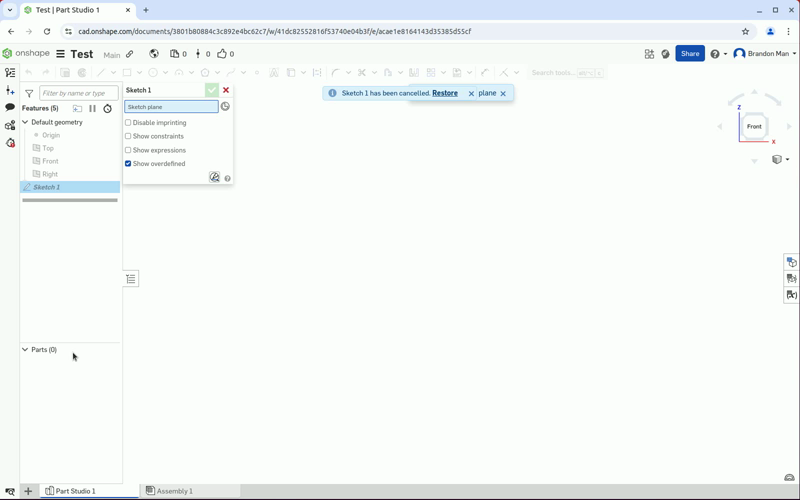
mouse_move(73, 163)
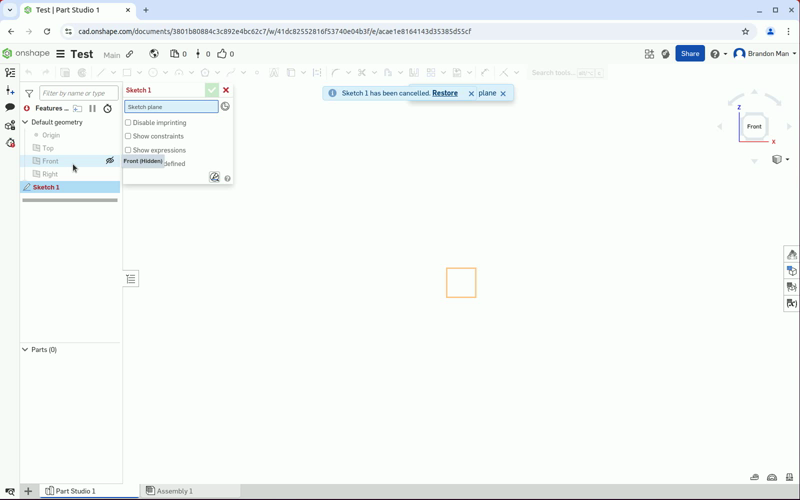
click(73, 163)
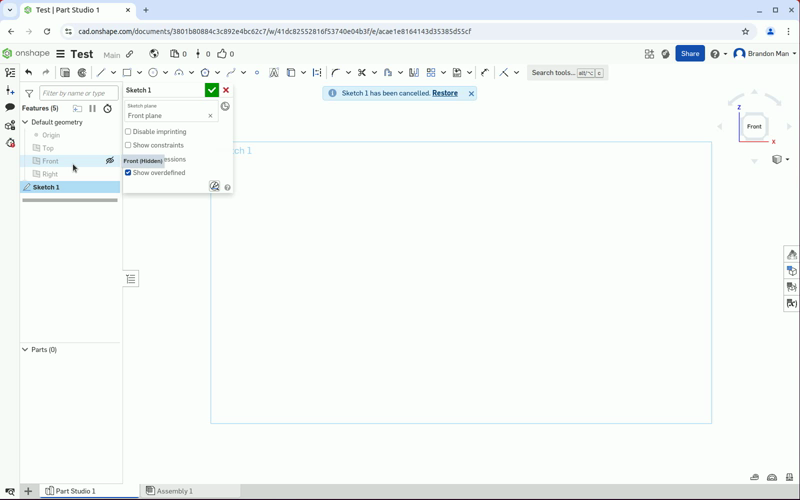
mouse_move(73, 352)
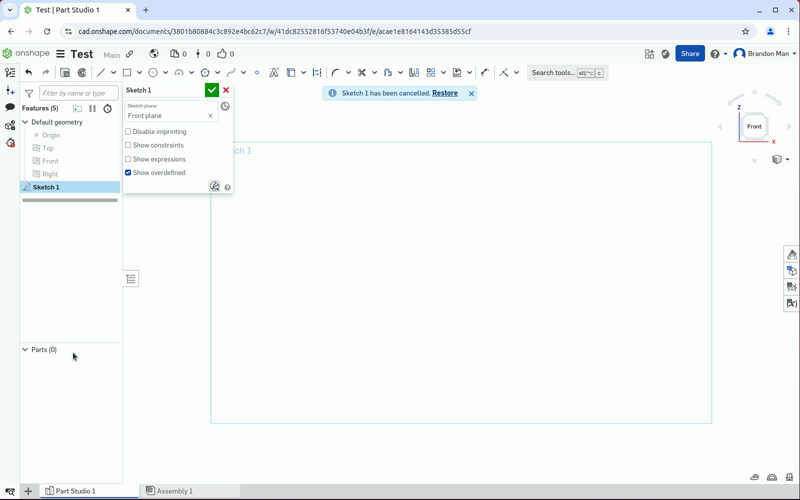
key(y)
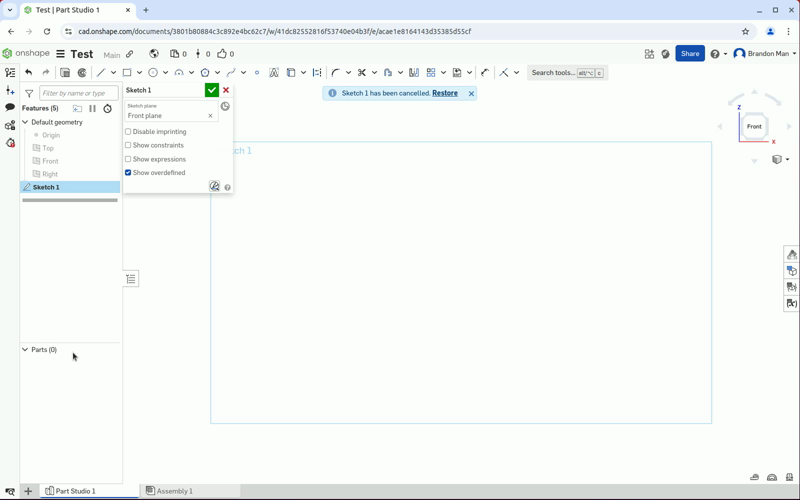
key(l)
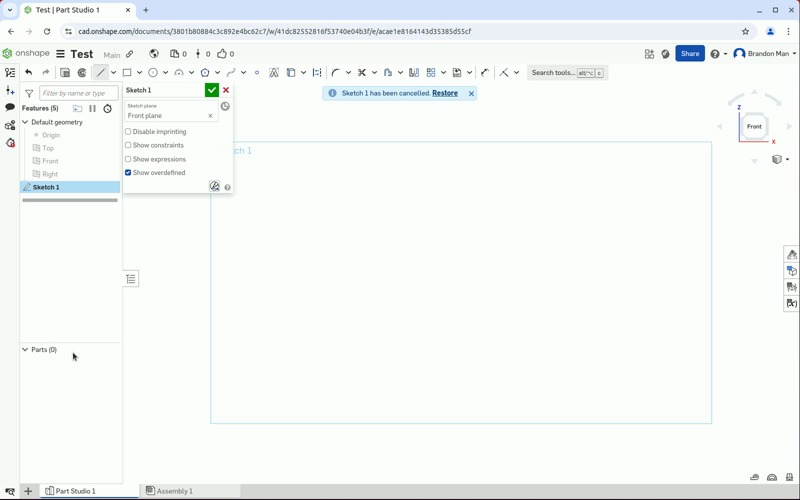
key_down(shift)
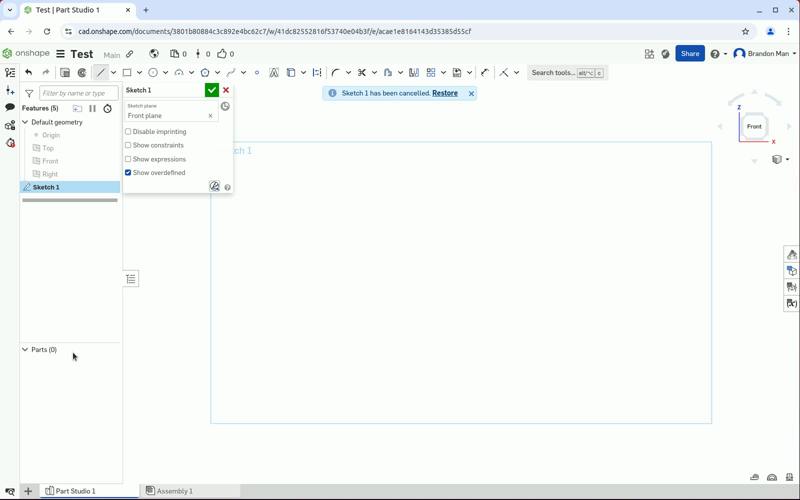
mouse_move(460, 282)
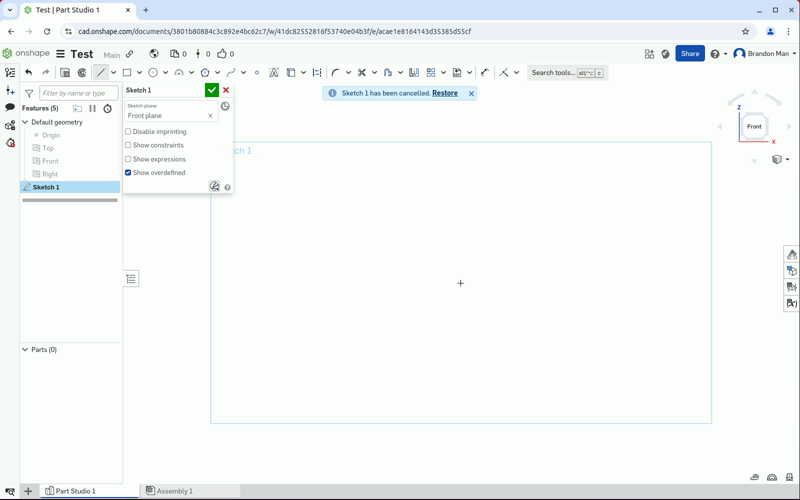
click(460, 282)
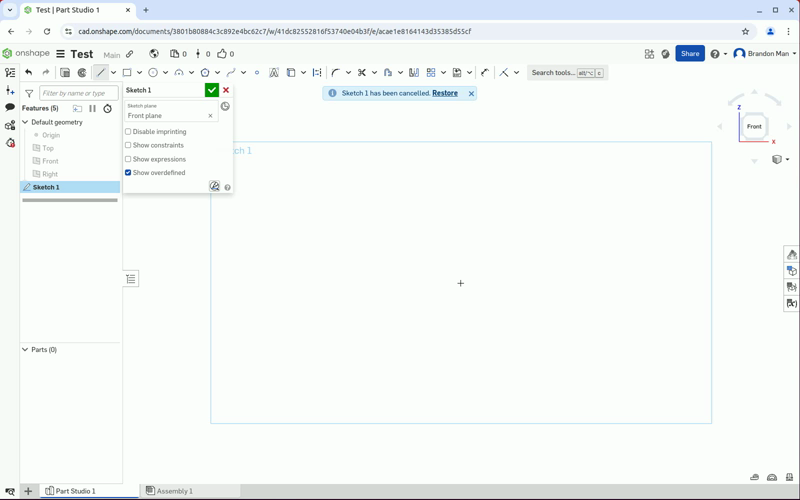
key_up(shift)
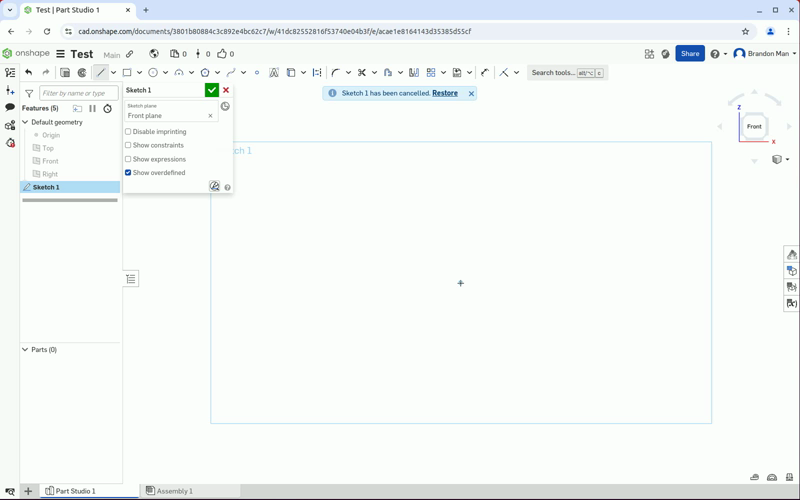
key_down(shift)
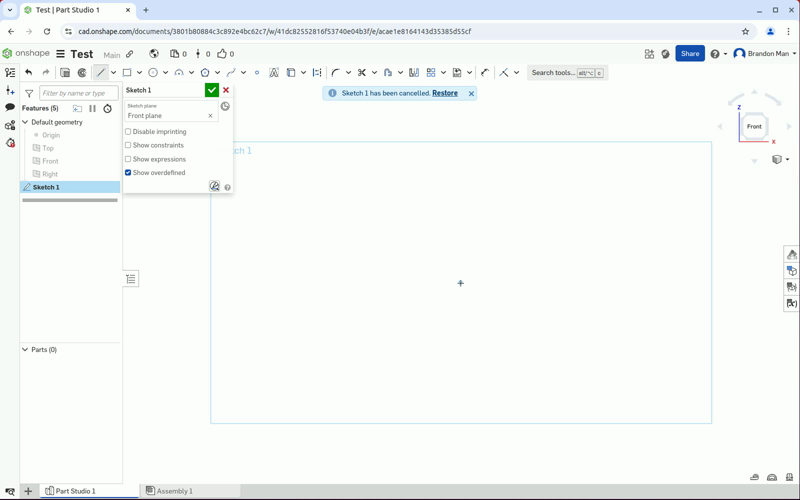
mouse_move(554, 282)
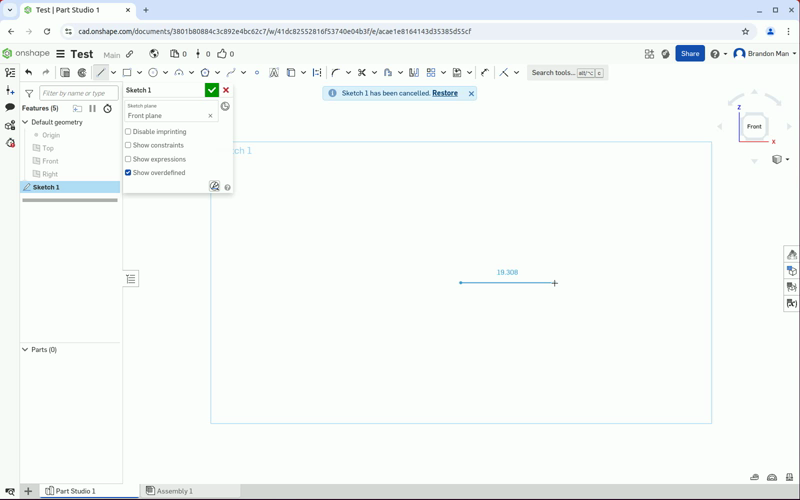
click(554, 282)
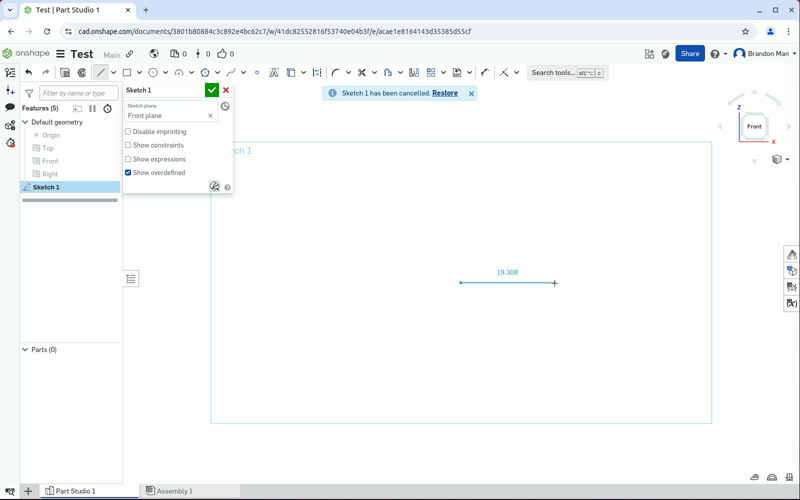
key_up(shift)
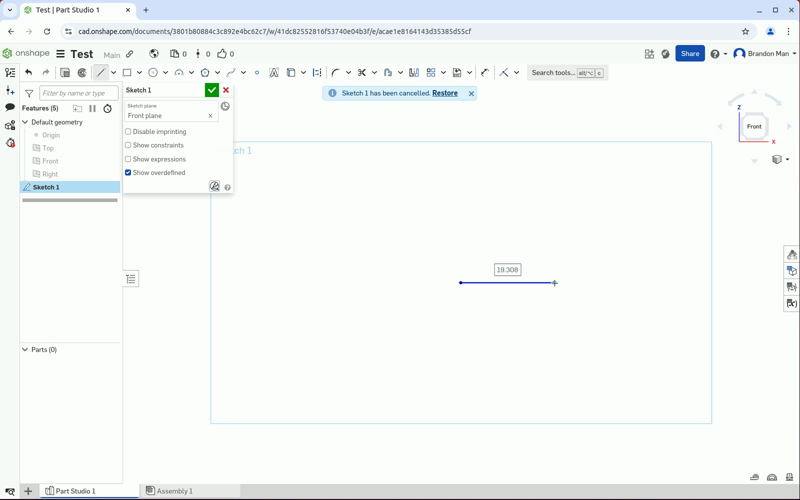
key_down(shift)
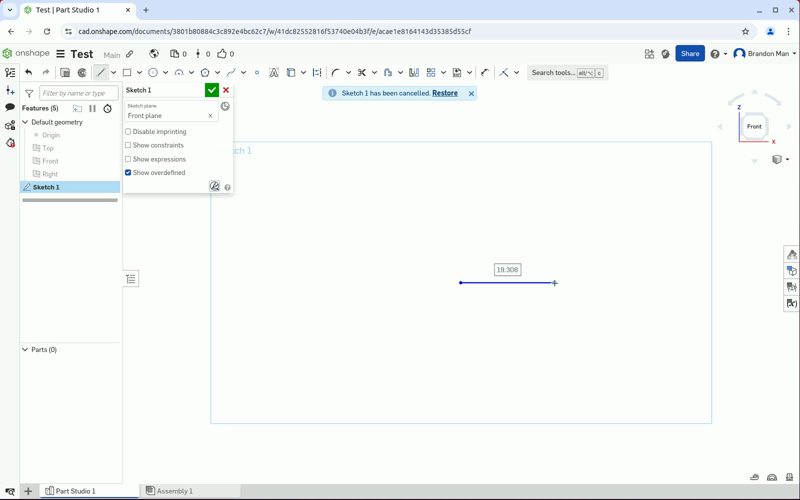
mouse_move(584, 282)
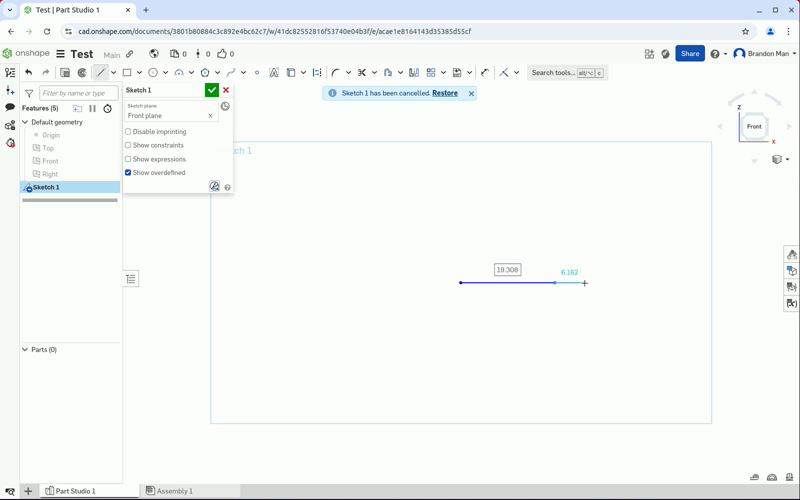
mouse_move(554, 264)
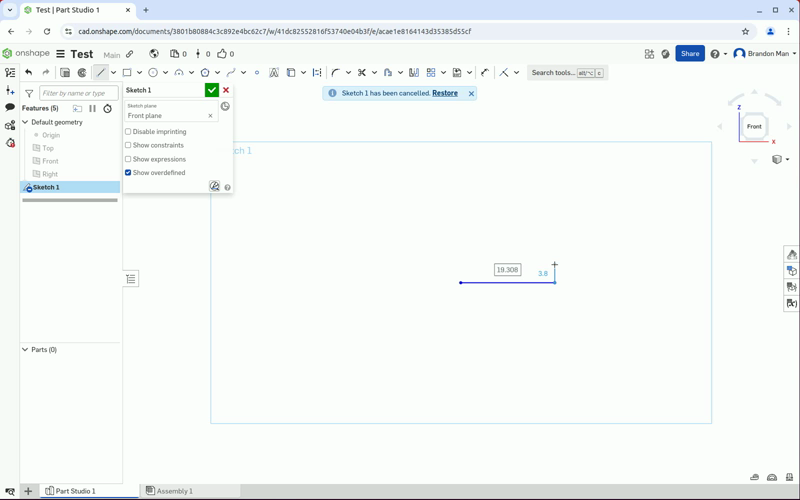
click(554, 264)
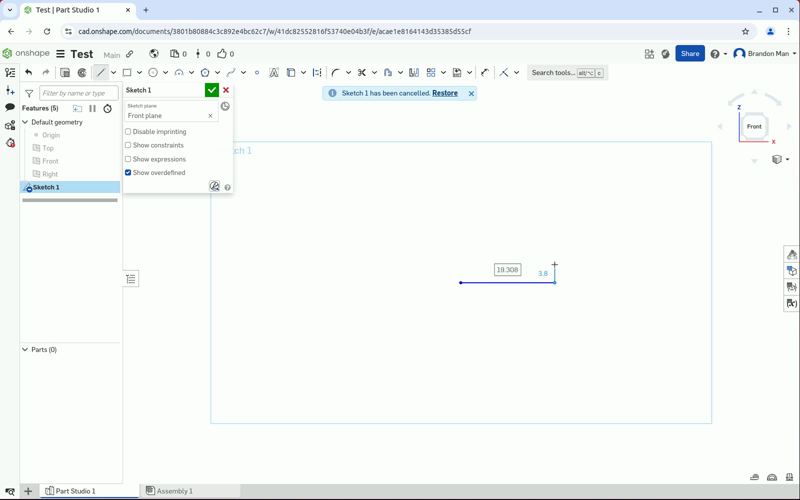
key_up(shift)
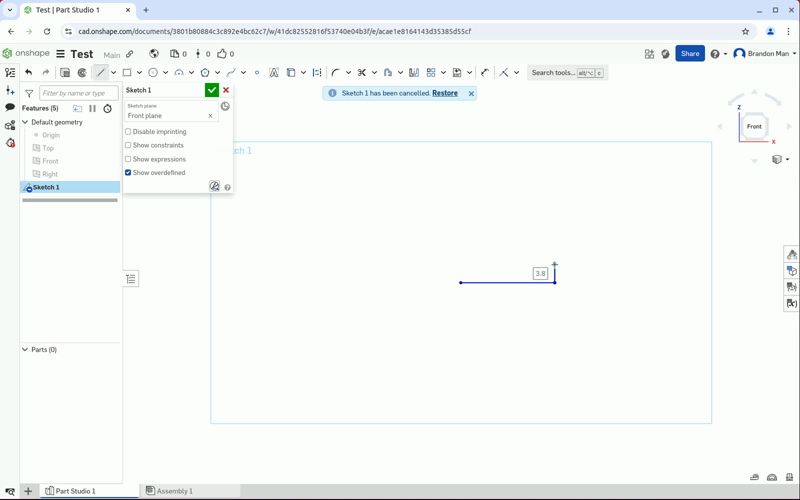
key_down(shift)
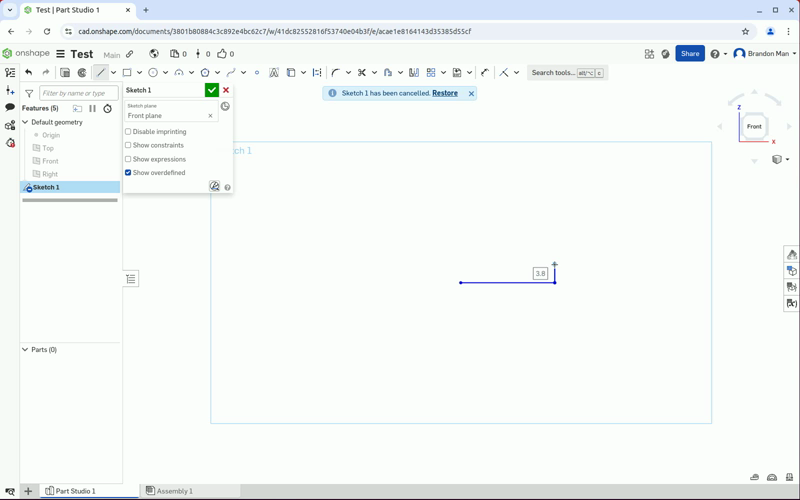
mouse_move(584, 264)
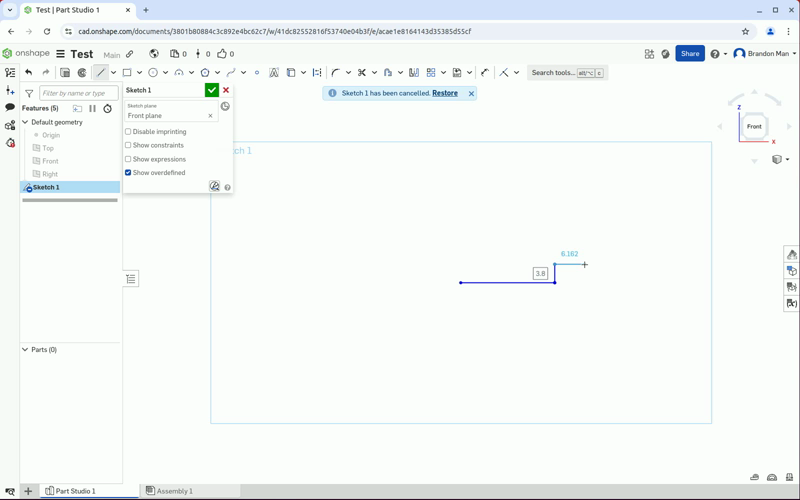
mouse_move(535, 264)
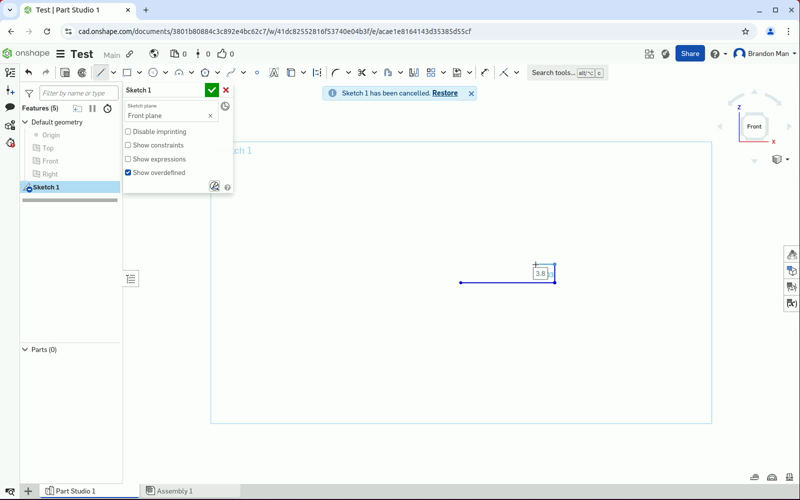
click(535, 264)
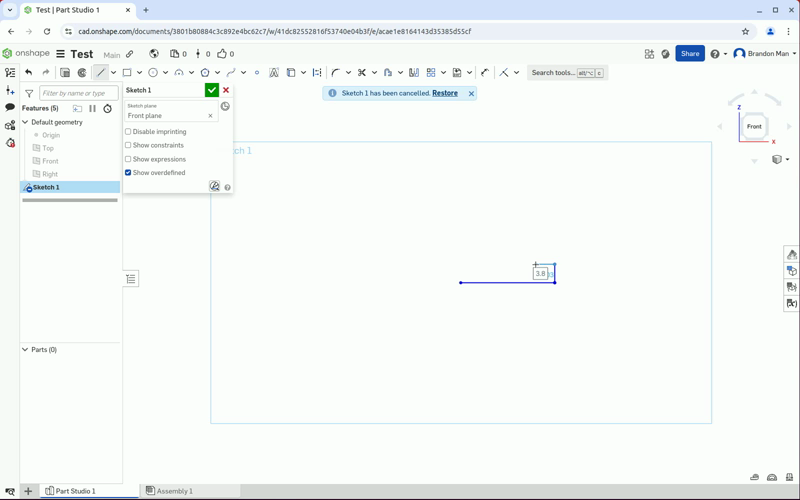
key_up(shift)
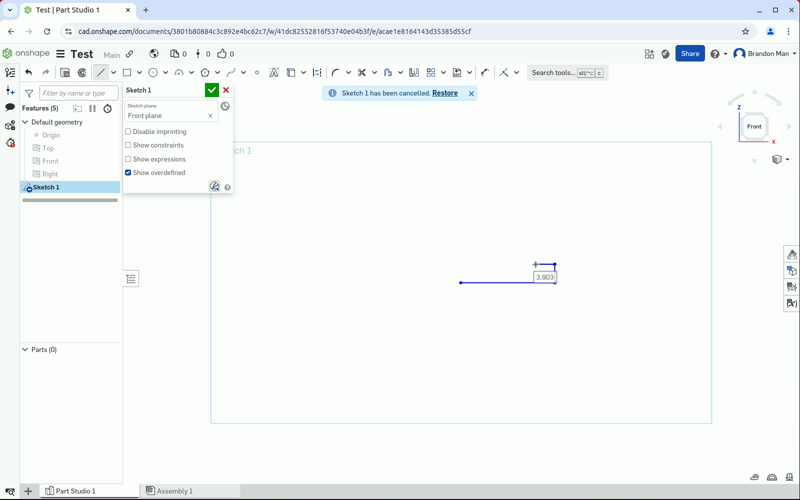
key_down(shift)
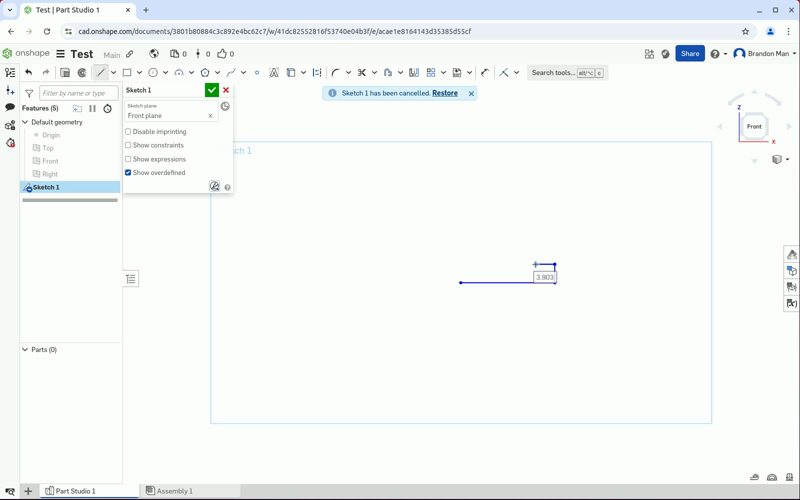
mouse_move(565, 264)
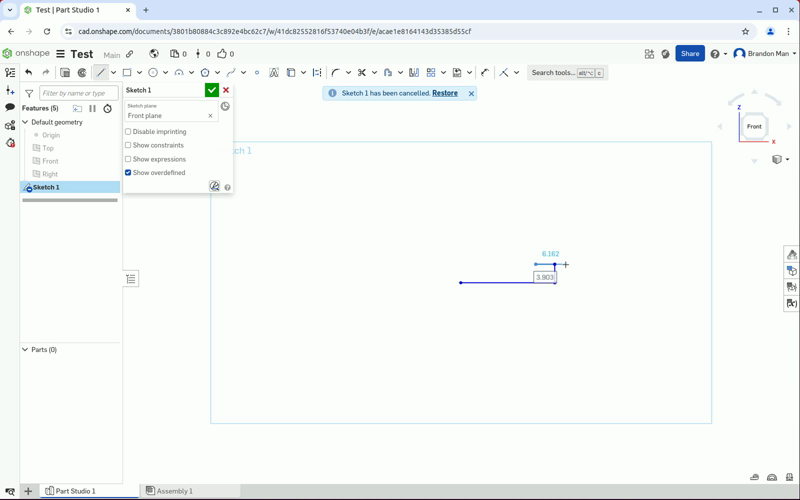
mouse_move(535, 235)
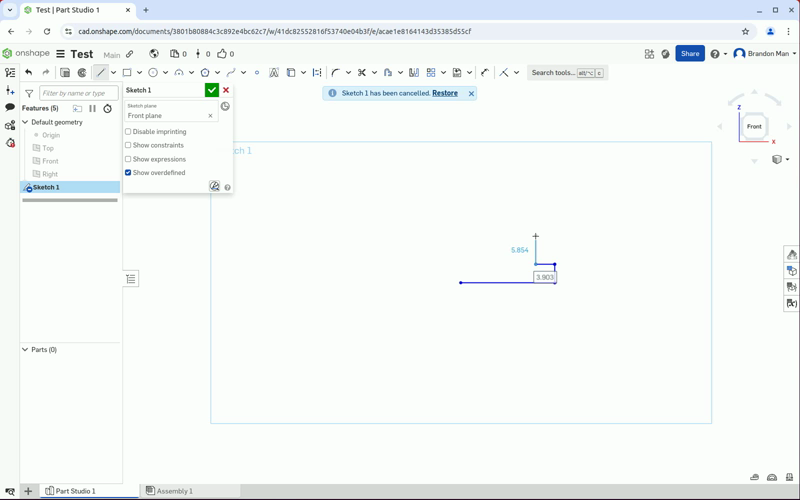
click(535, 235)
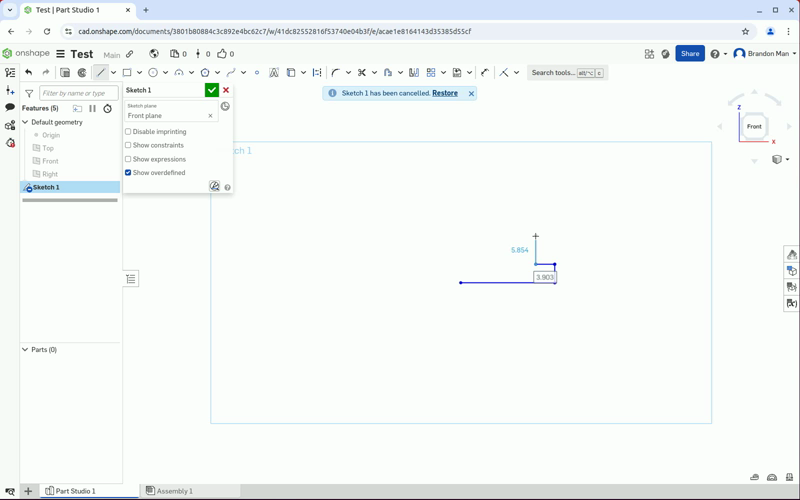
key_up(shift)
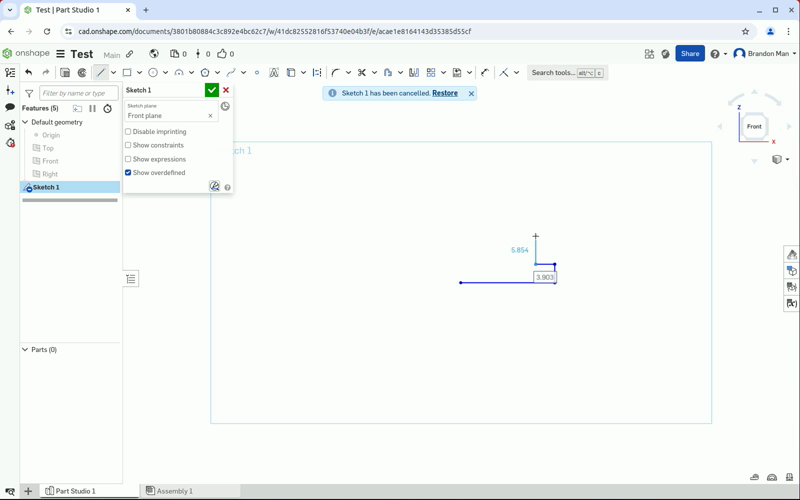
key_down(shift)
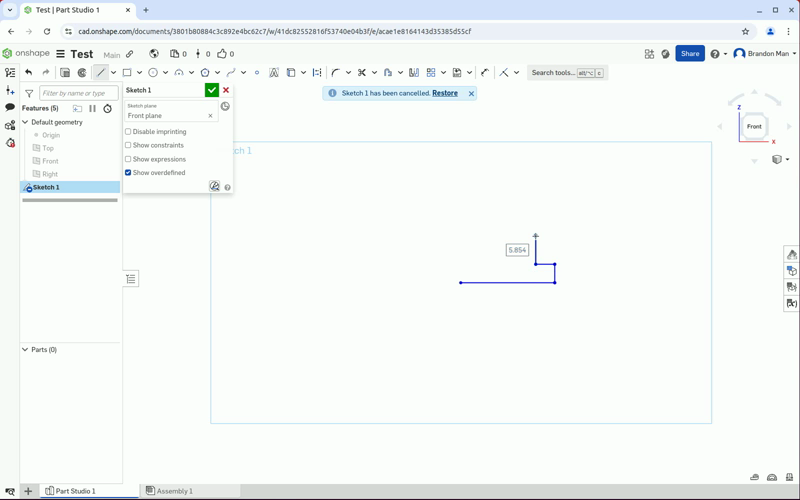
mouse_move(565, 235)
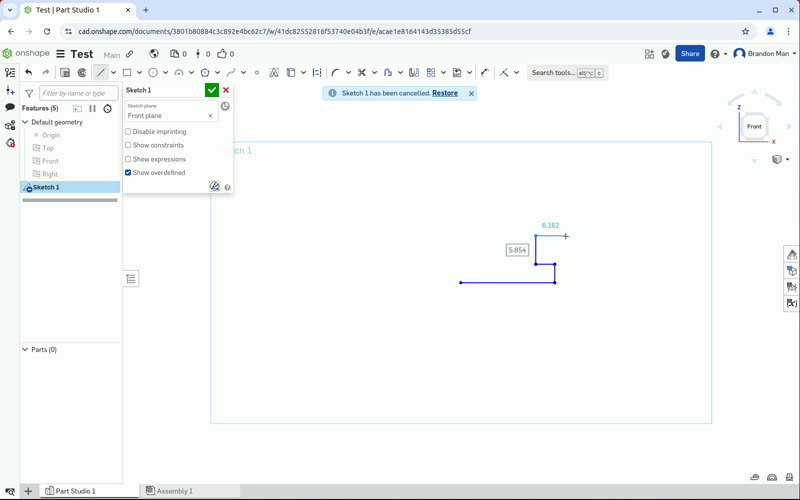
mouse_move(498, 235)
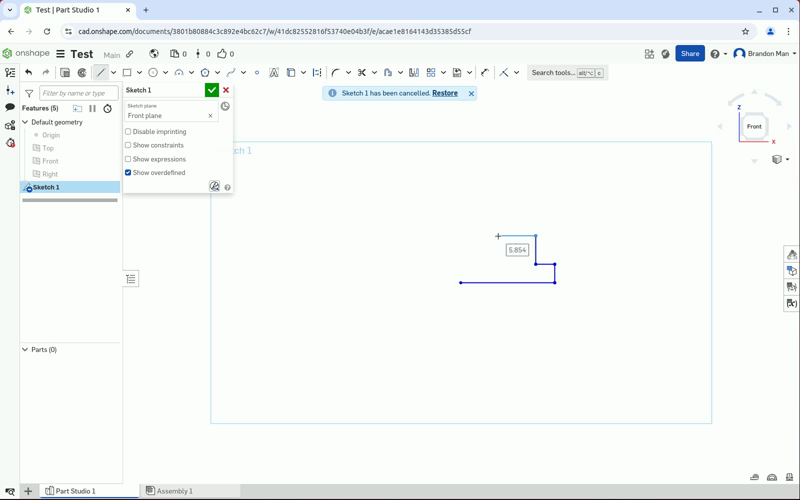
click(498, 235)
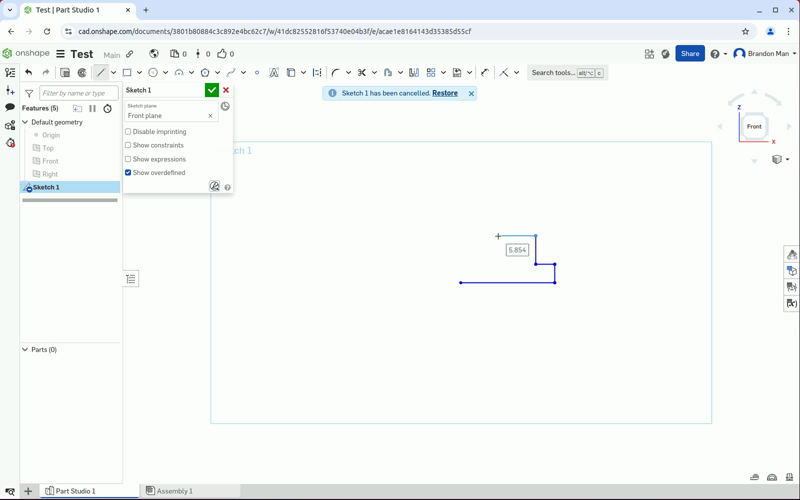
key_up(shift)
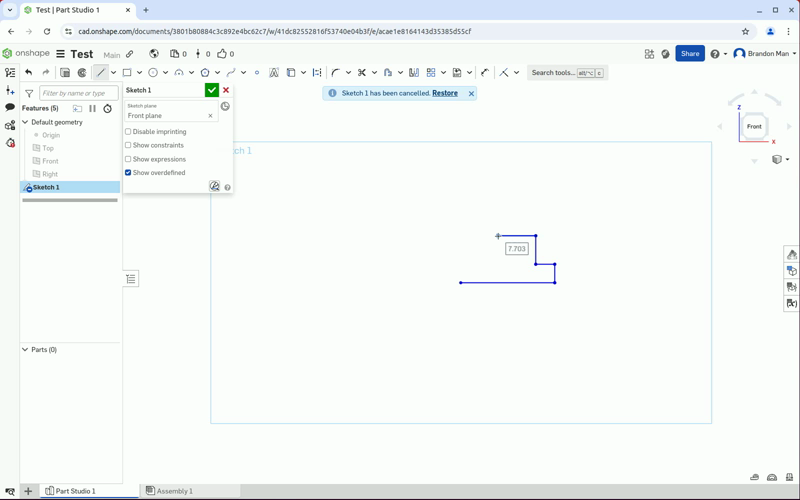
key_down(shift)
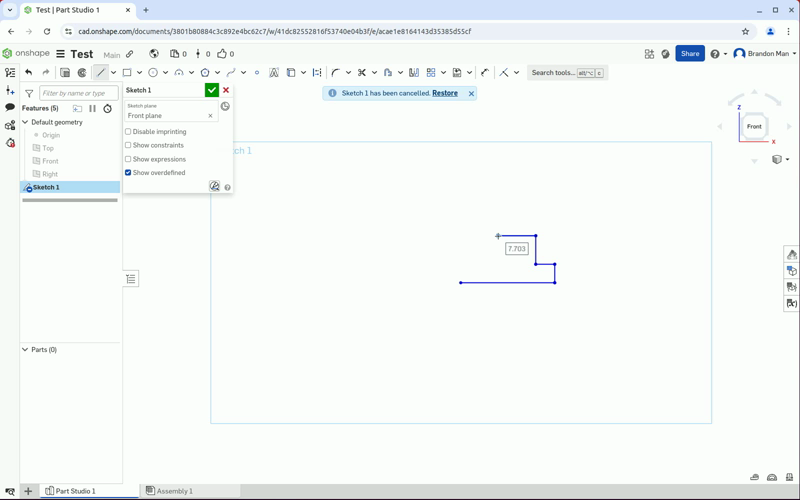
mouse_move(528, 235)
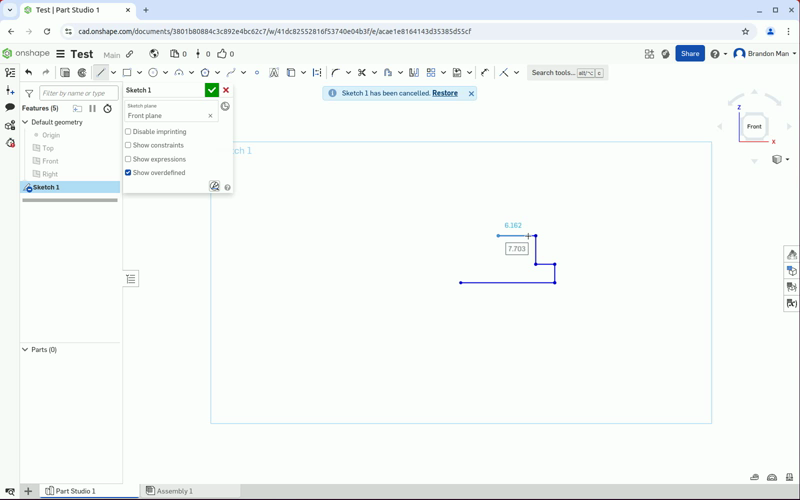
mouse_move(498, 226)
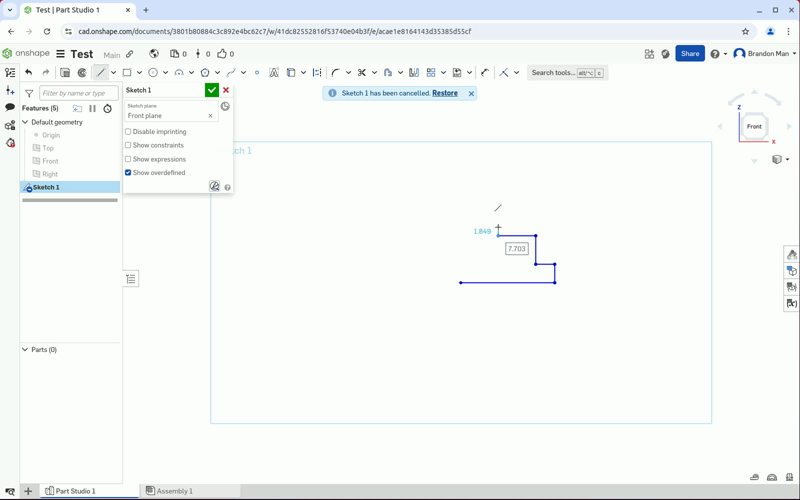
click(498, 226)
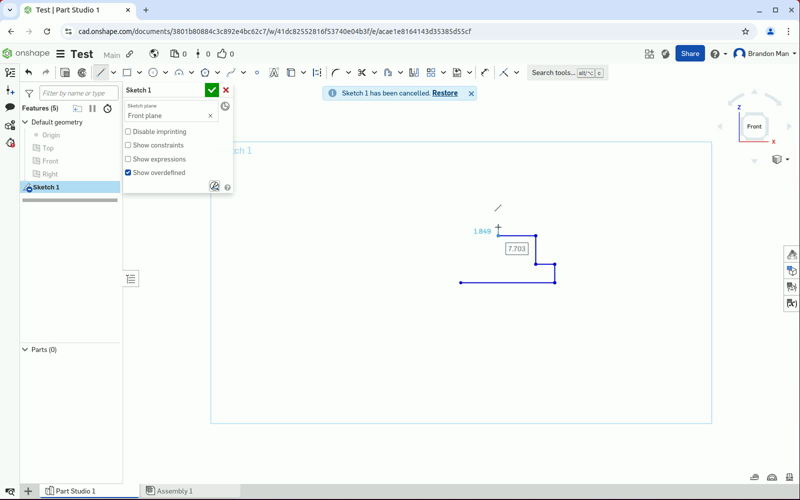
key_up(shift)
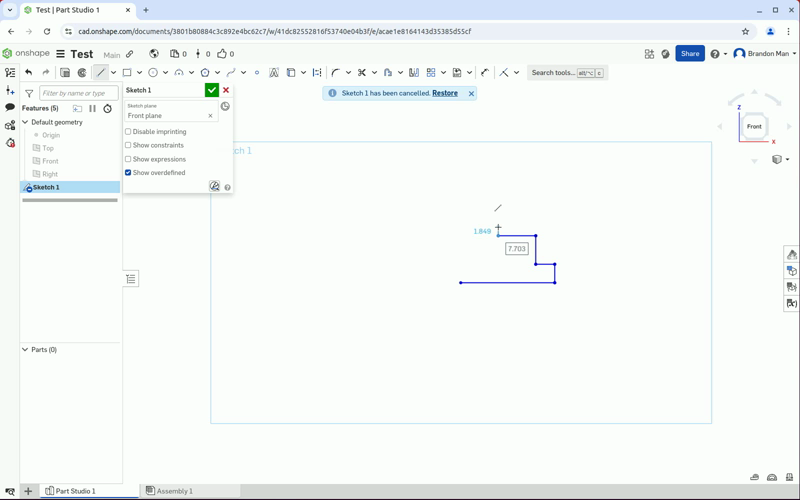
key_down(shift)
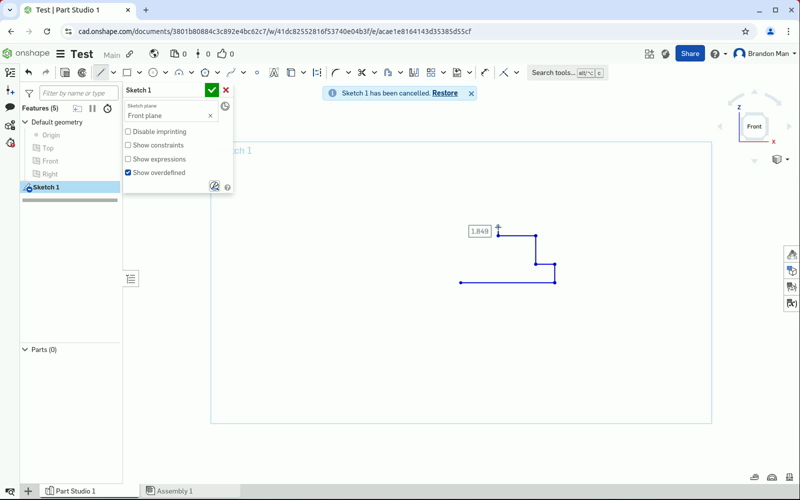
mouse_move(528, 226)
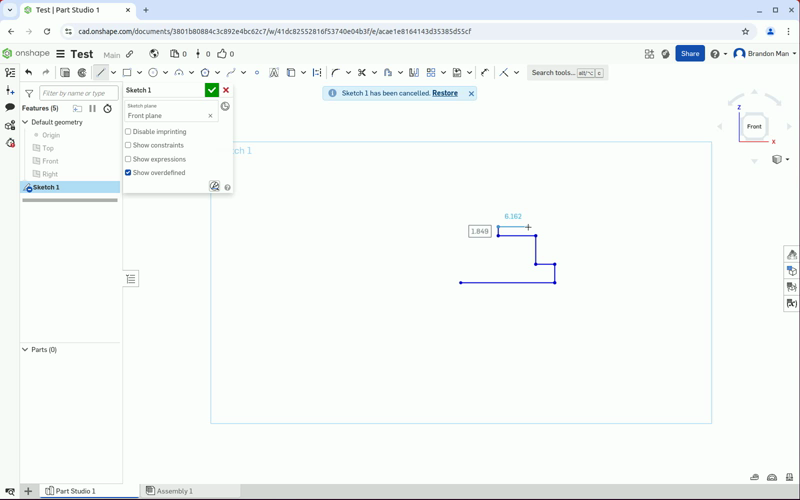
mouse_move(460, 226)
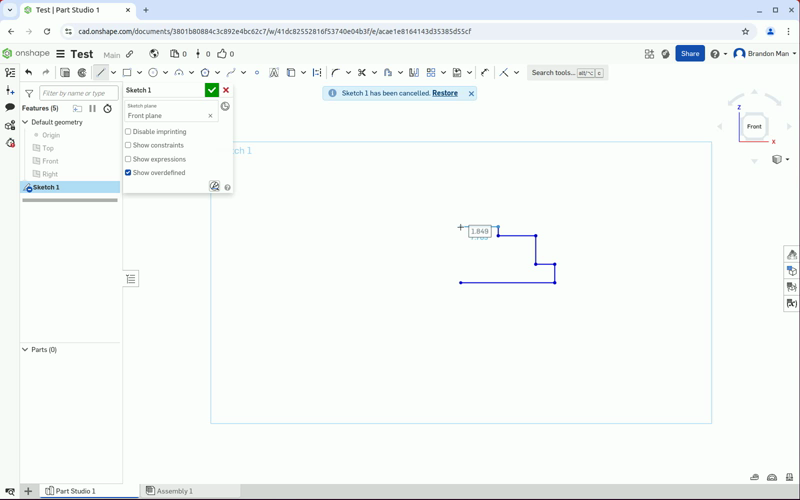
click(460, 226)
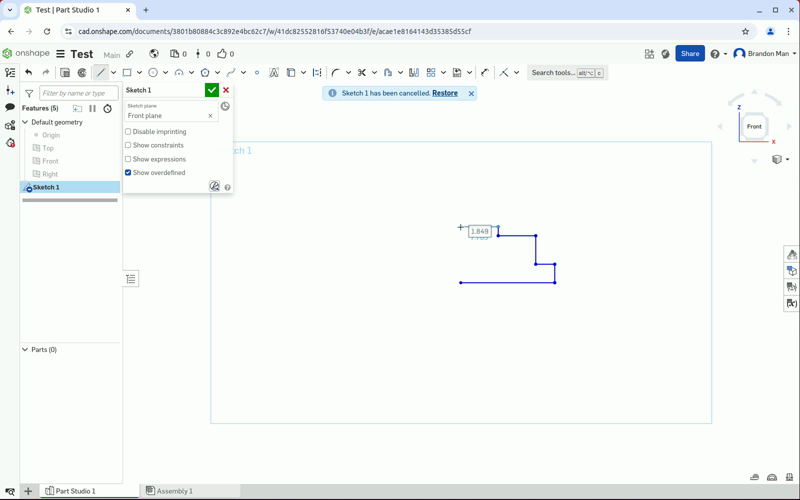
key_up(shift)
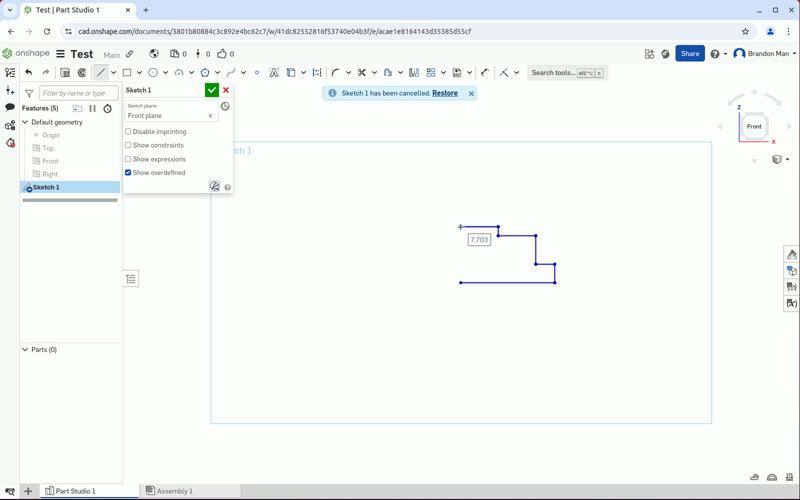
mouse_move(490, 226)
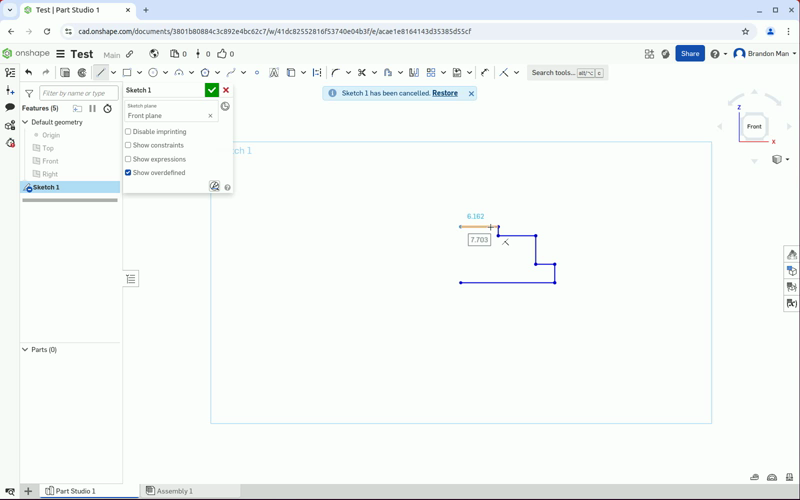
key_down(shift)
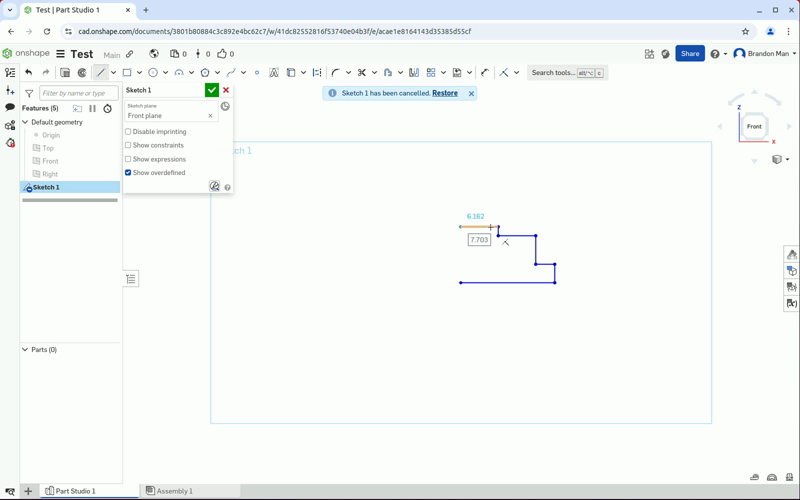
mouse_move(460, 282)
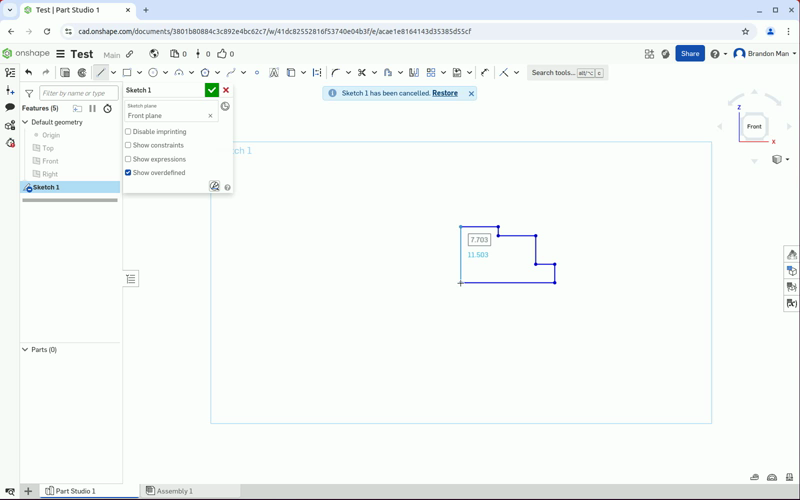
key_up(shift)
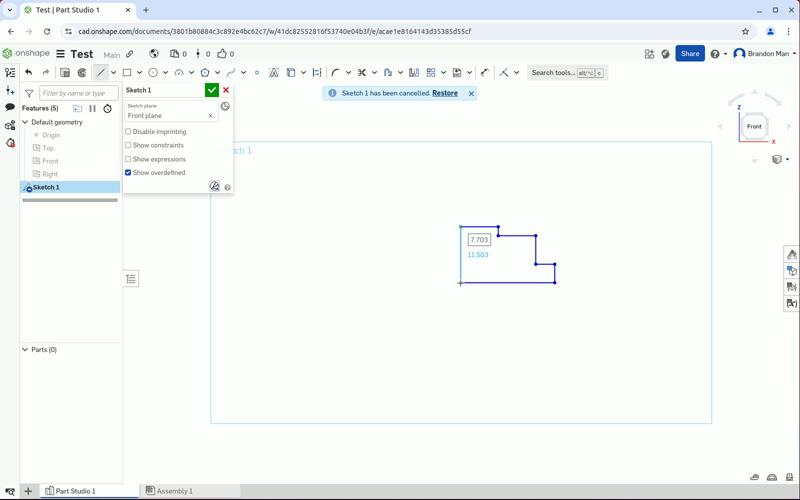
click(460, 282)
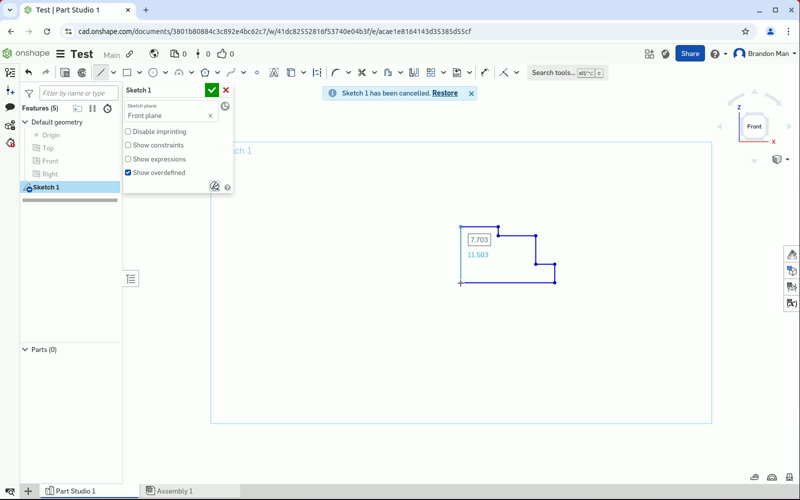
key(esc)
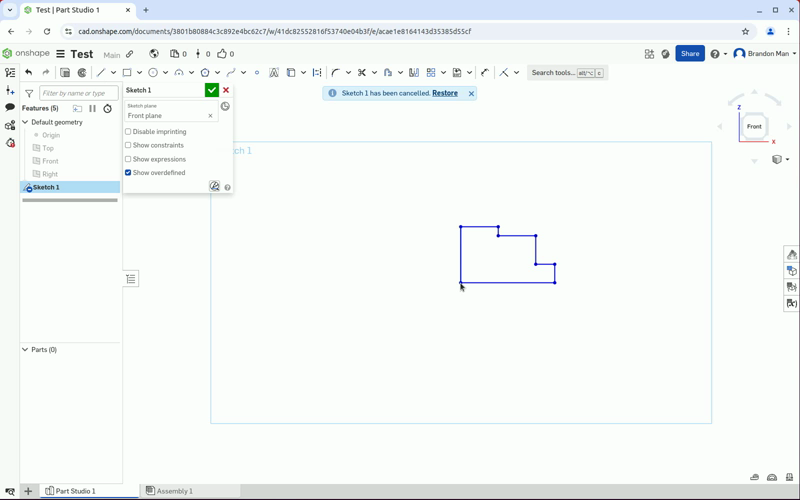
mouse_move(483, 276)
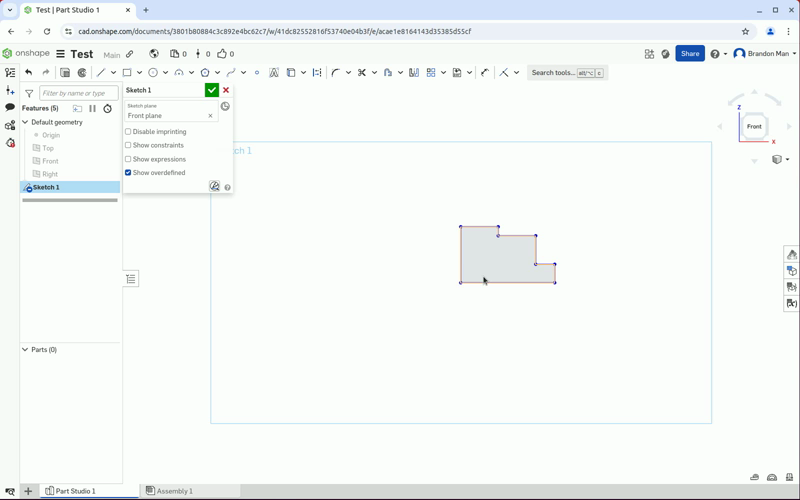
click(483, 276)
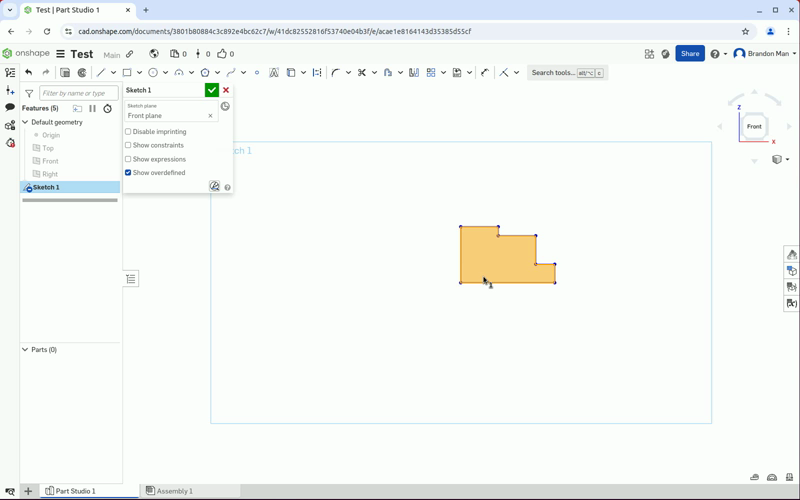
mouse_move(73, 352)
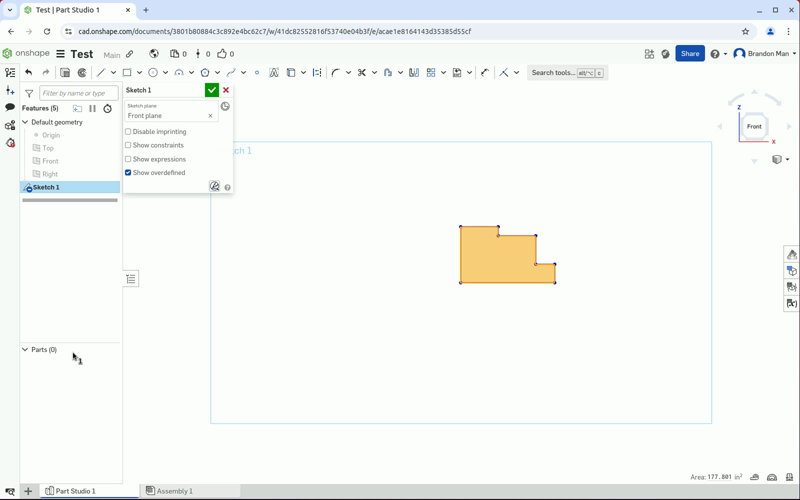
key(shift+y)
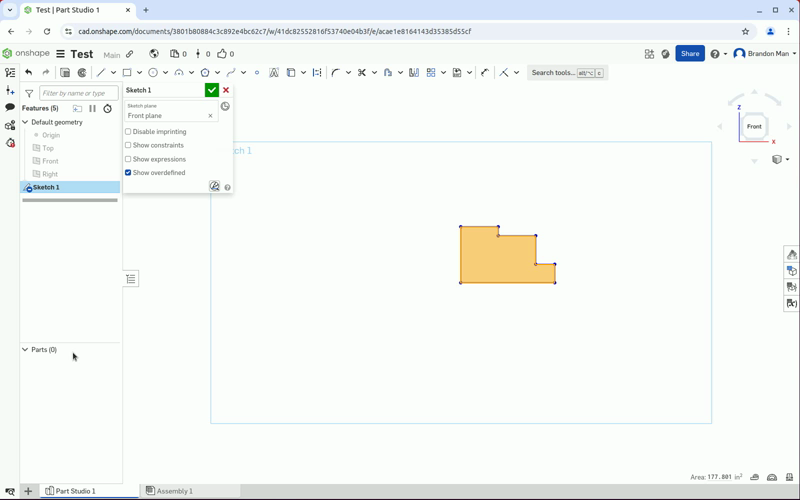
key(shift+e)
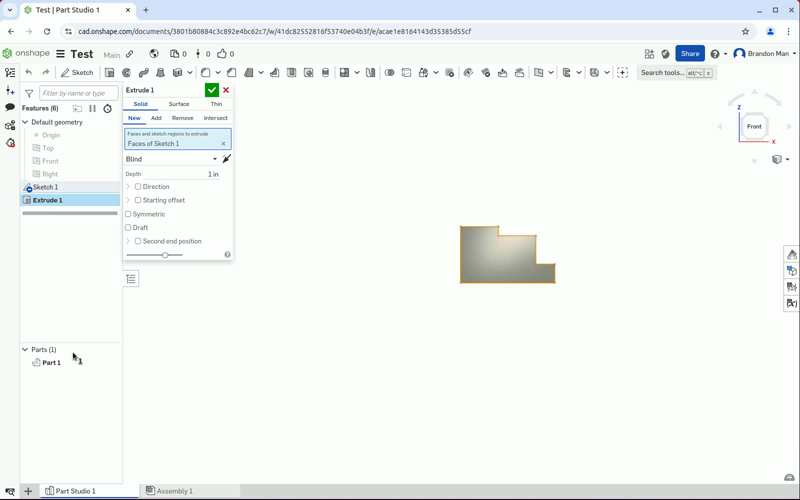
mouse_move(143, 106)
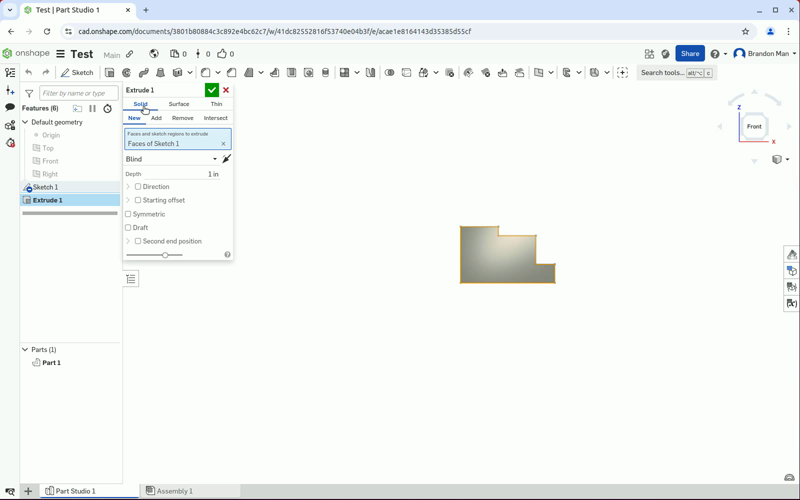
click(143, 106)
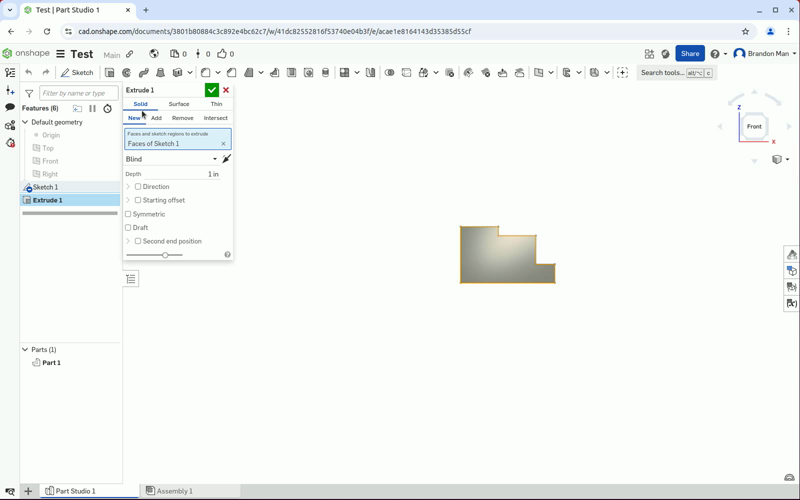
mouse_move(137, 120)
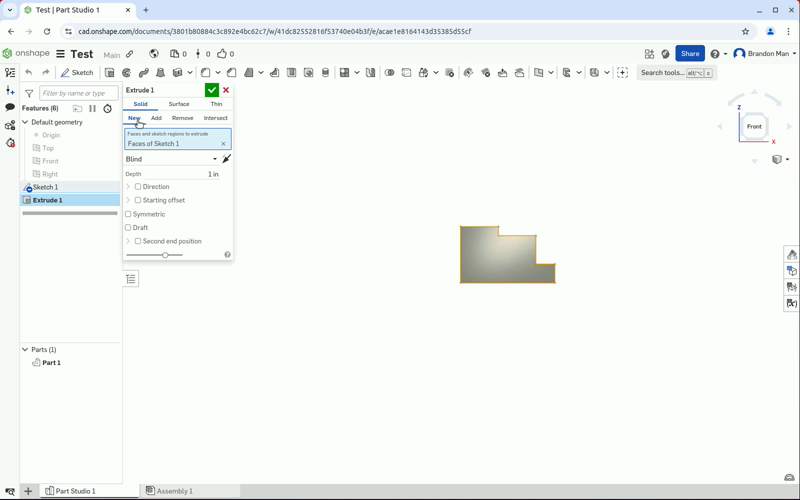
click(137, 120)
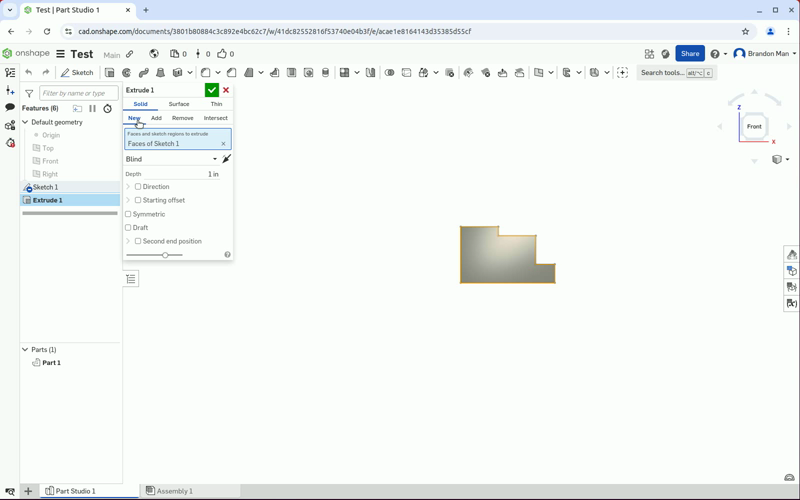
key(tab, 4)
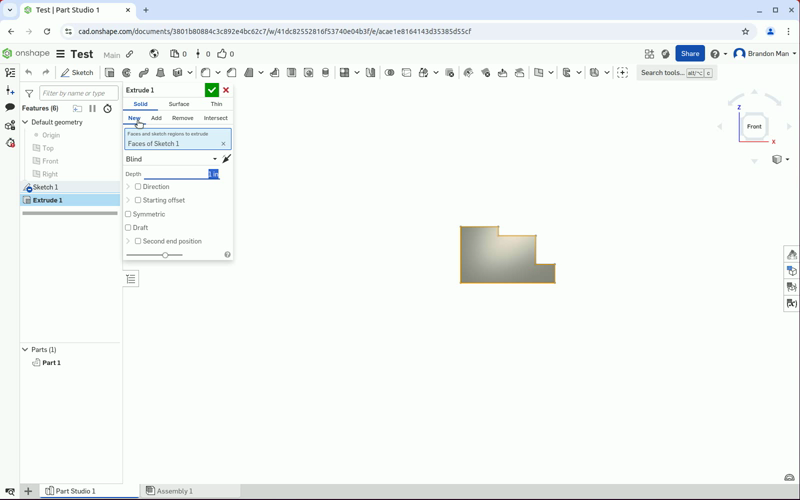
text(-11.554)
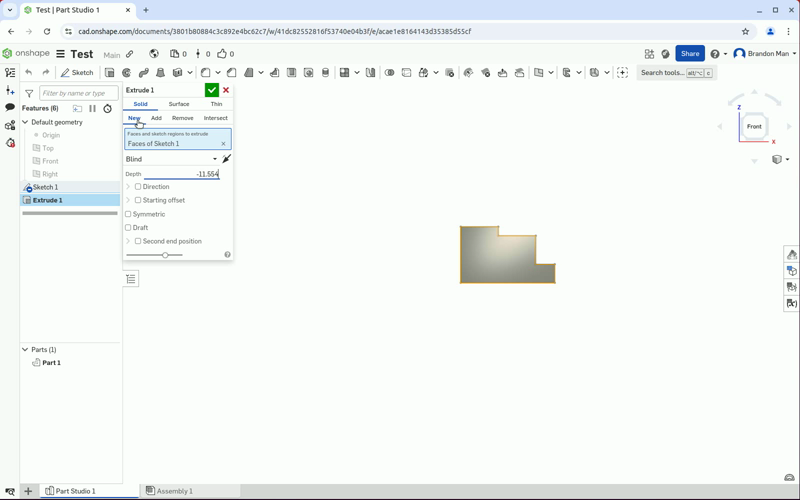
key(enter)
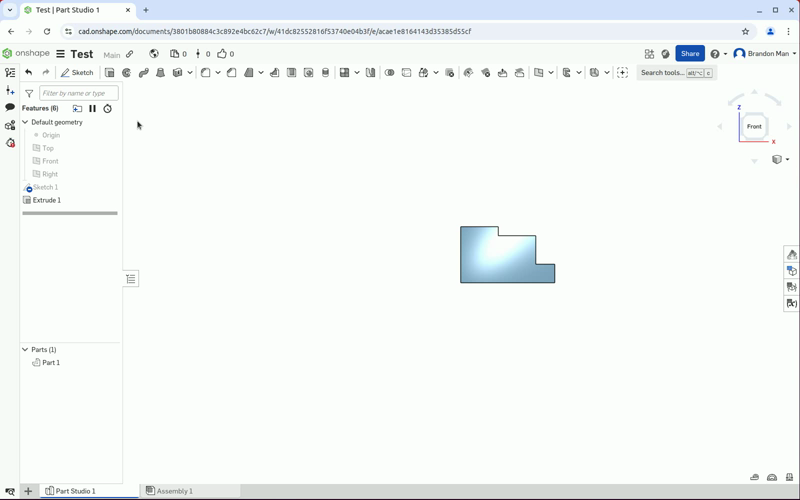
key(shift+h)
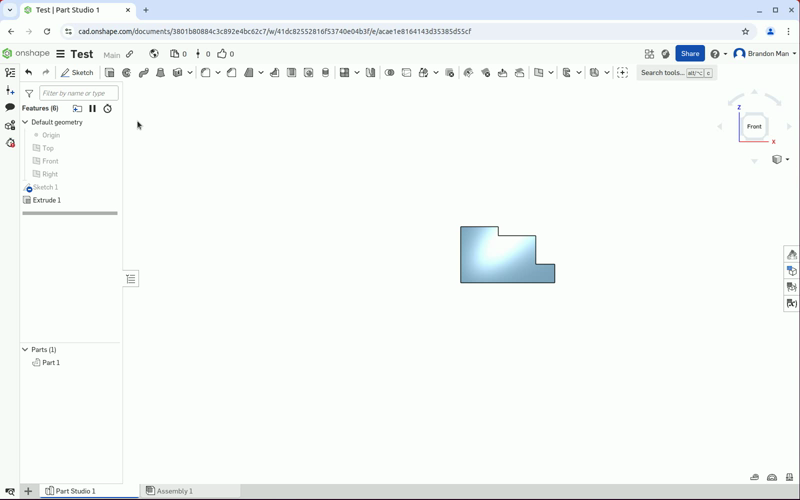
key(shift+h)
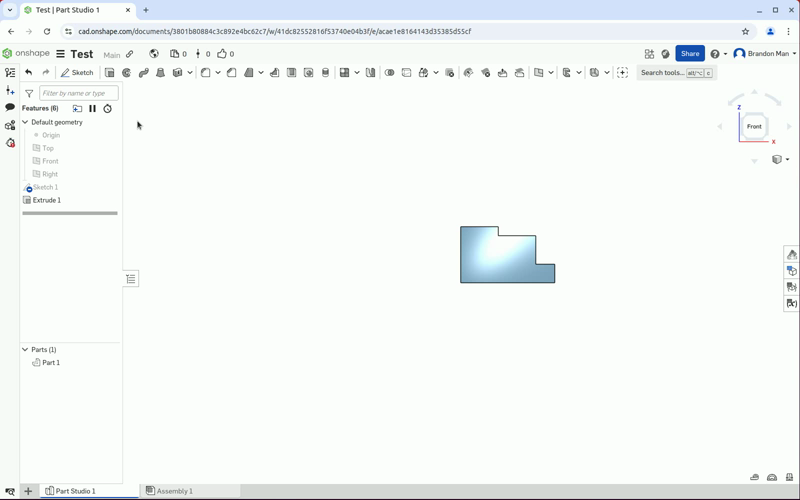
mouse_move(73, 189)
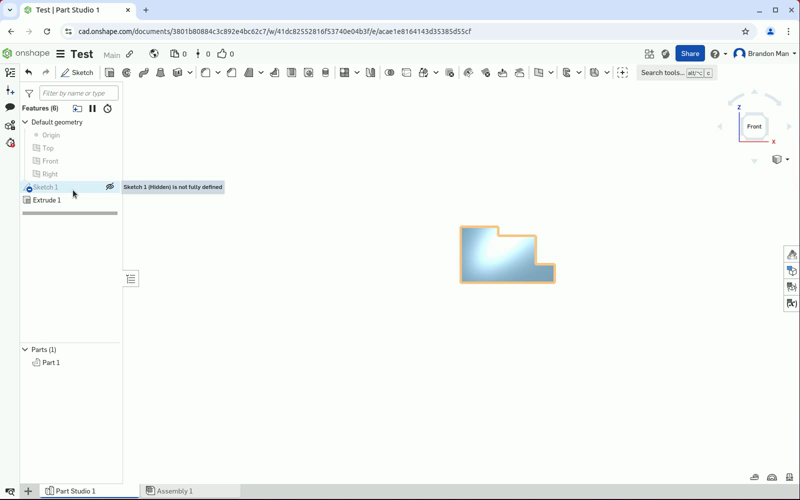
click(73, 189)
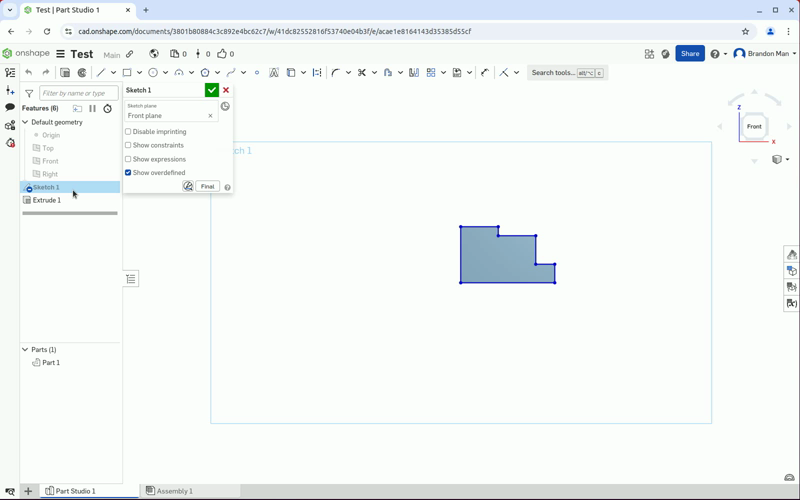
mouse_move(229, 92)
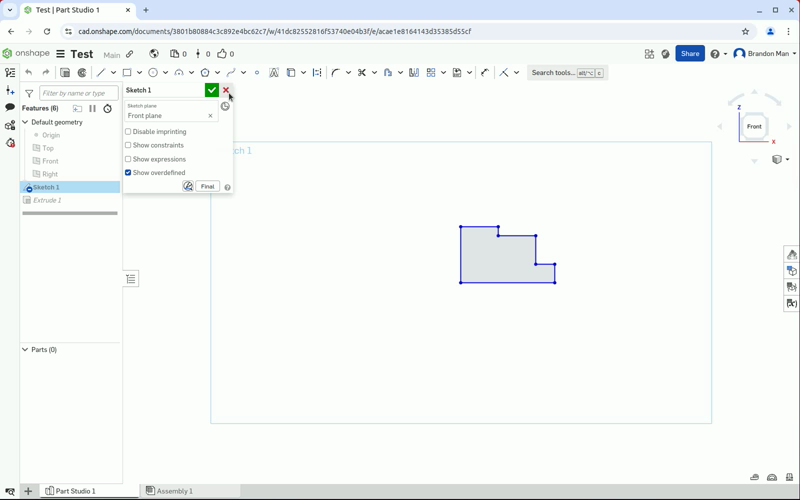
click(229, 92)
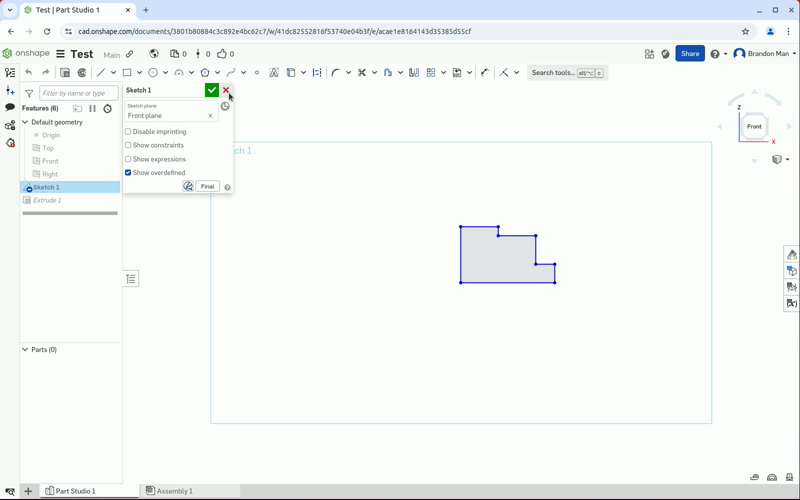
key(shift+s)
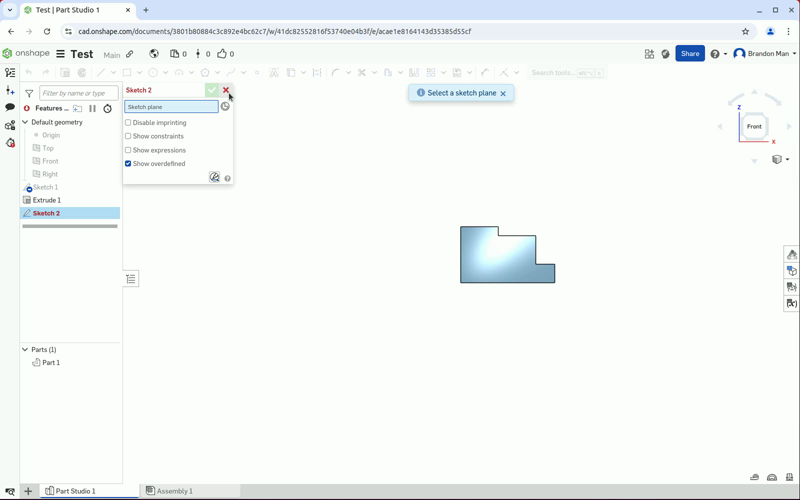
mouse_move(73, 163)
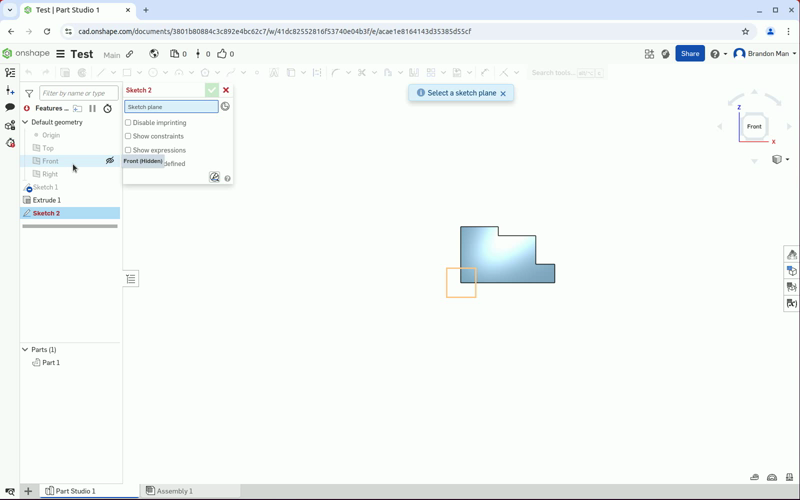
click(73, 163)
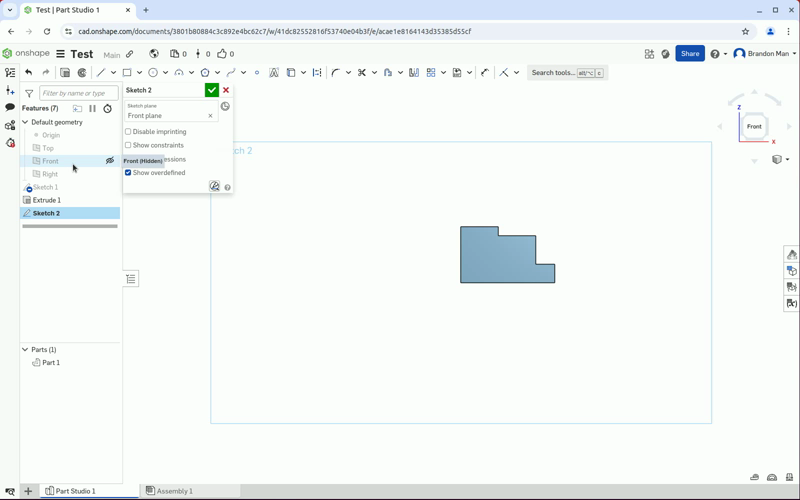
mouse_move(73, 352)
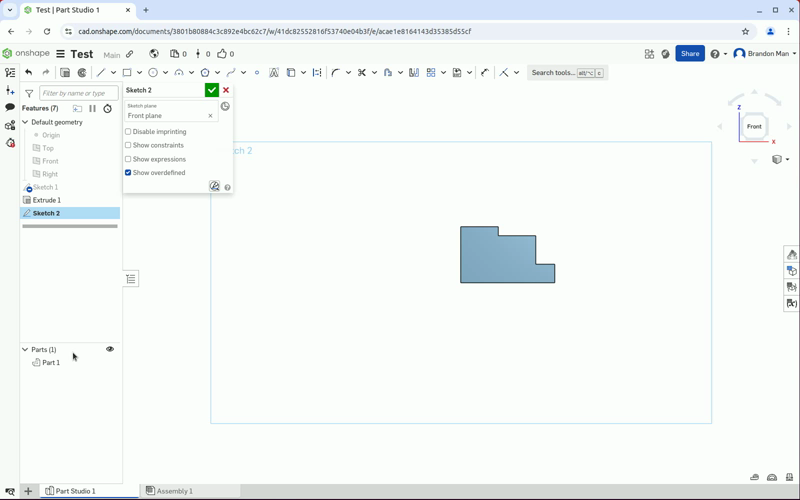
key(y)
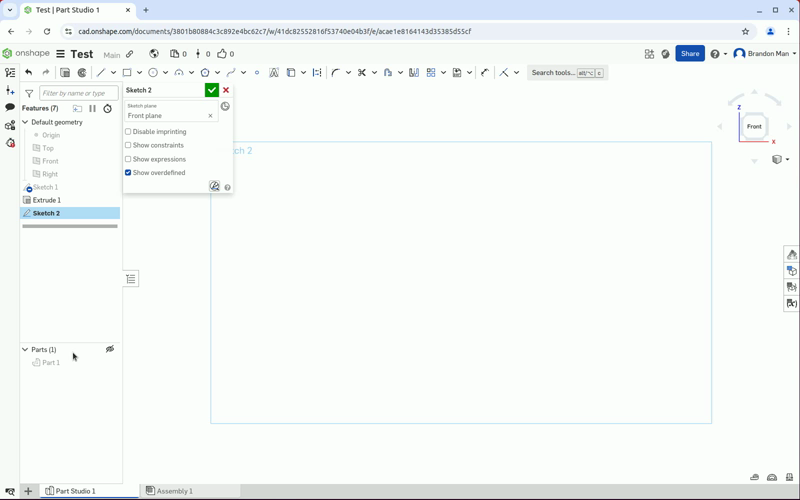
key(l)
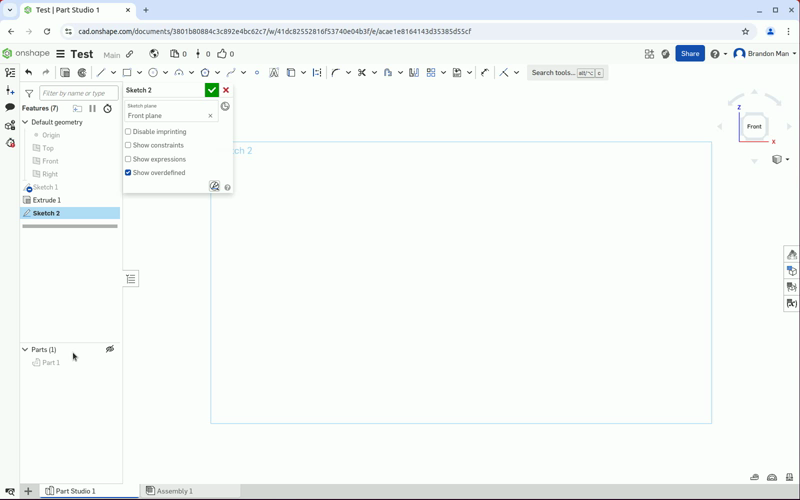
key_down(shift)
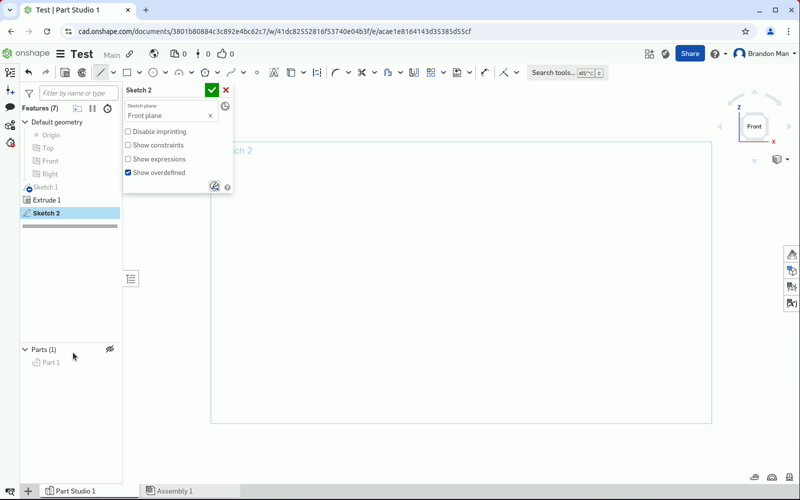
mouse_move(554, 282)
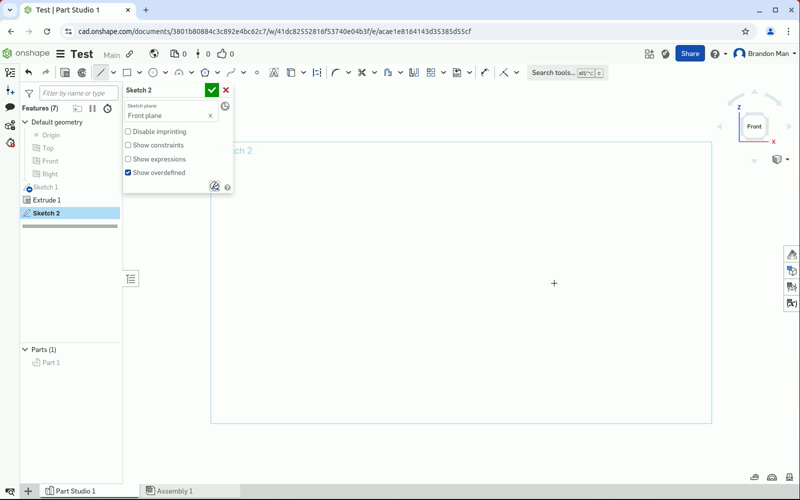
click(554, 282)
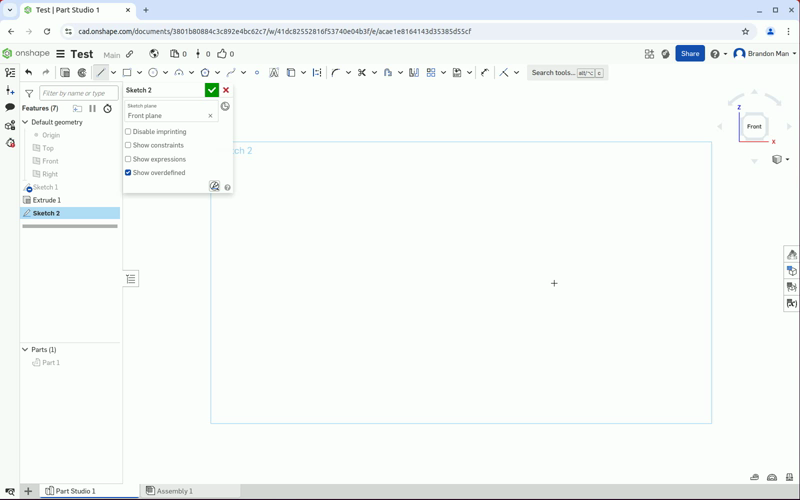
key_up(shift)
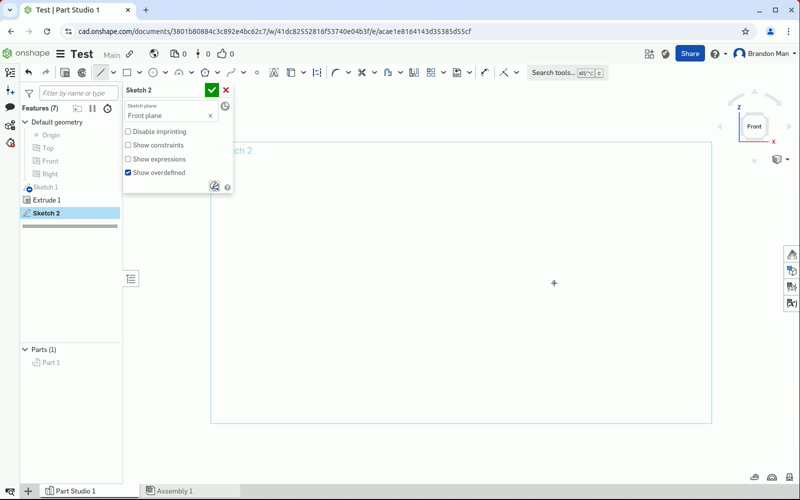
key_down(shift)
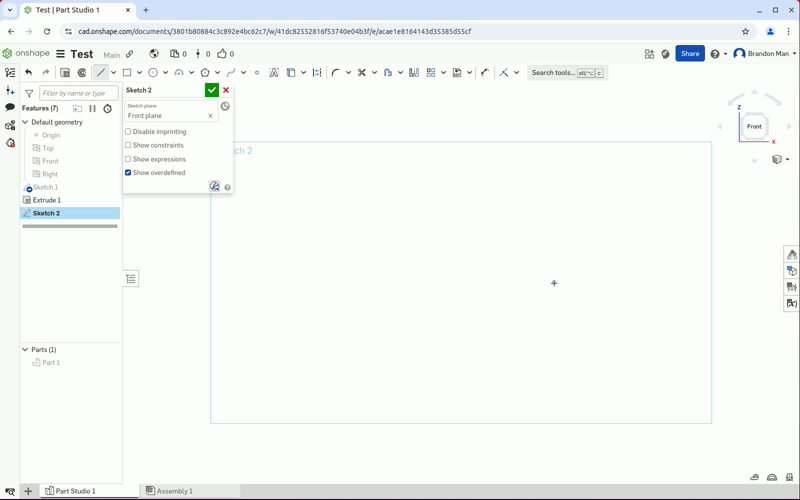
mouse_move(584, 282)
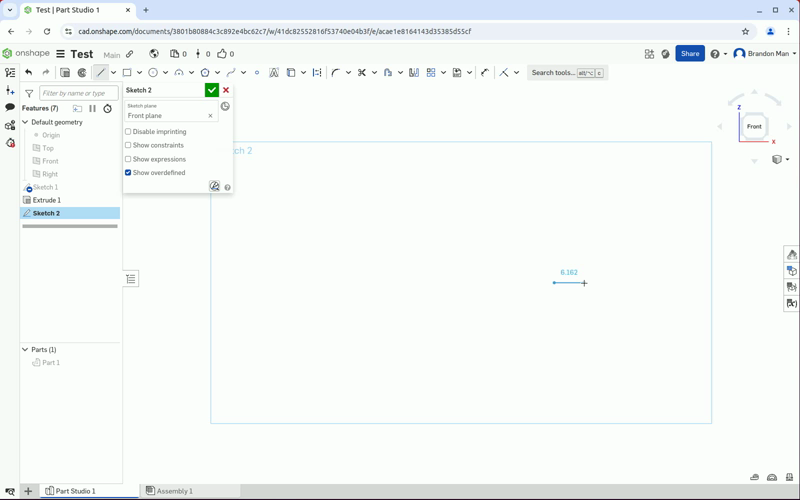
mouse_move(574, 282)
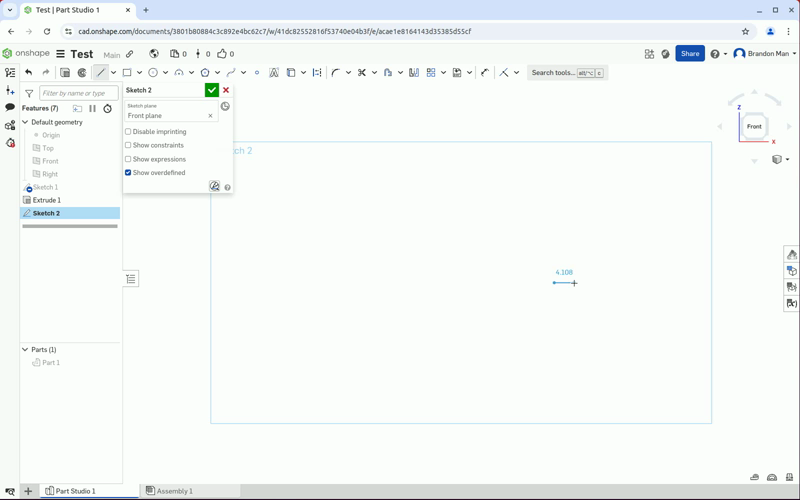
click(574, 282)
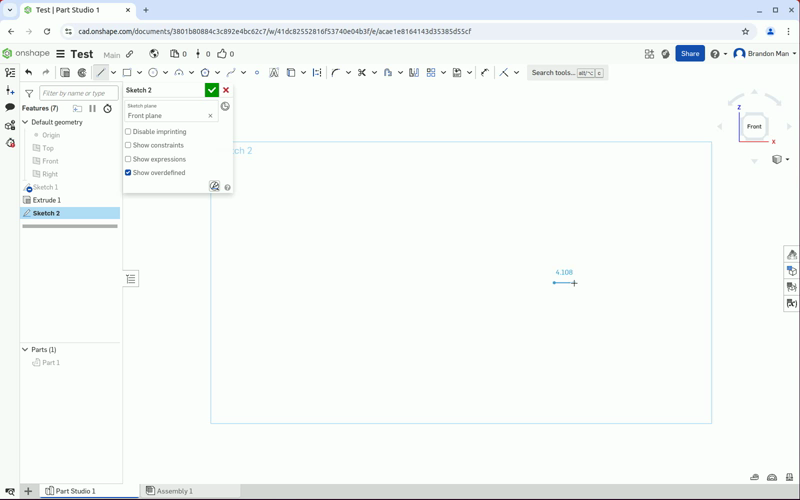
key_up(shift)
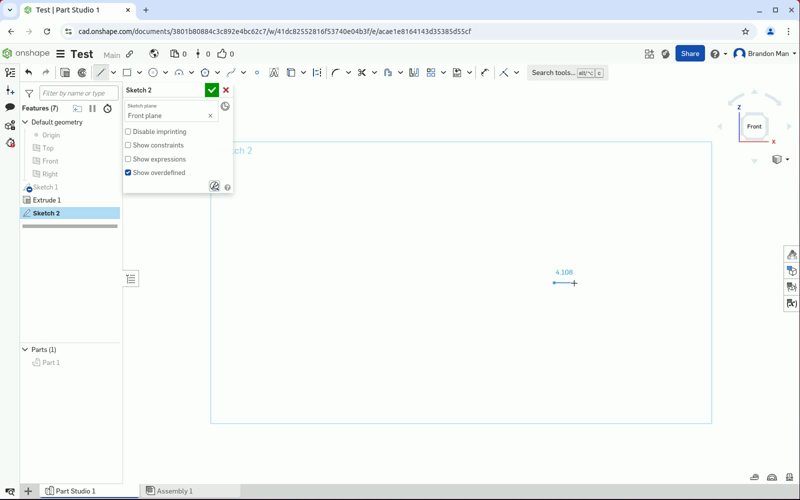
key_down(shift)
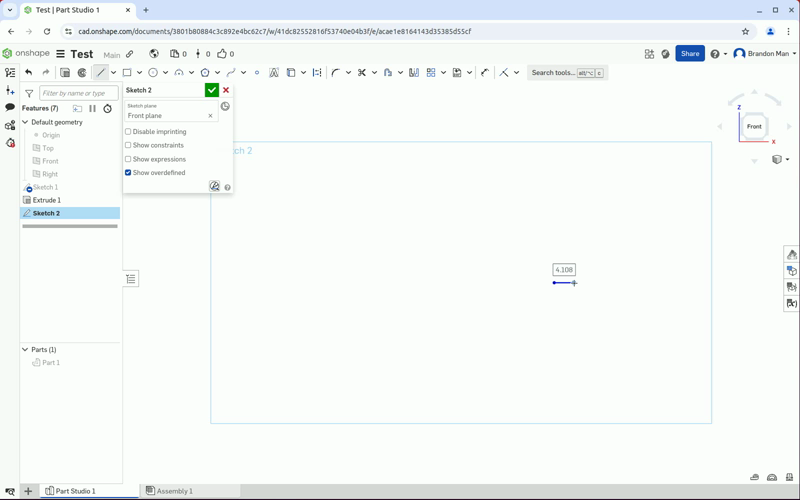
mouse_move(589, 282)
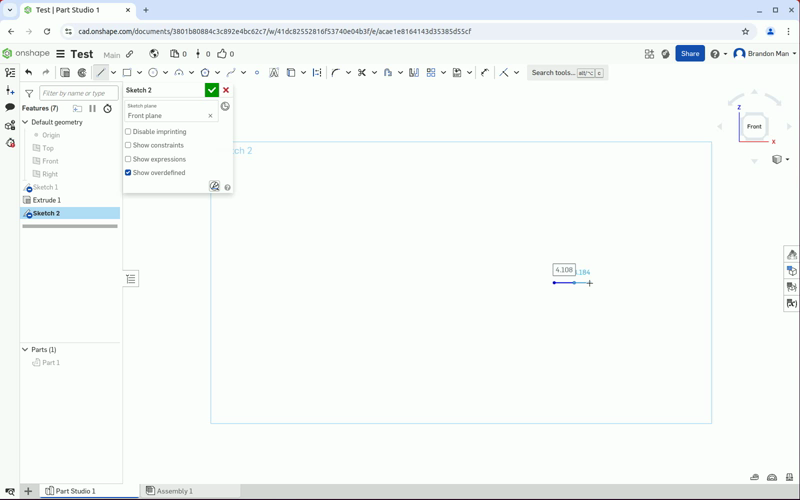
mouse_move(574, 263)
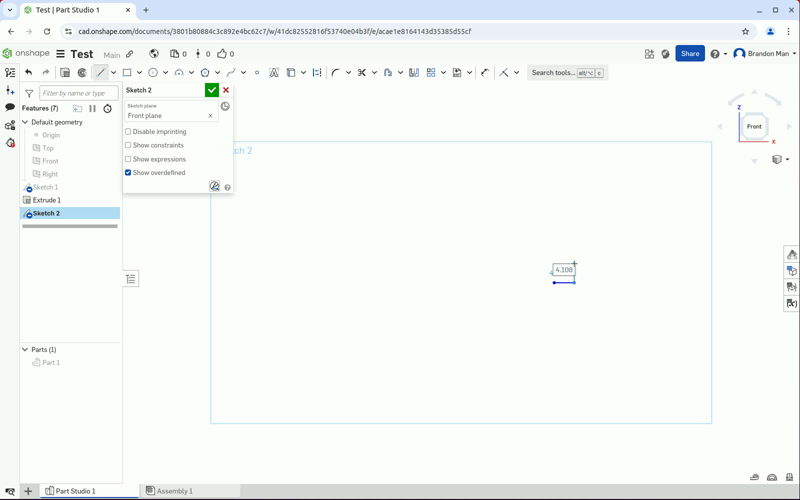
click(574, 263)
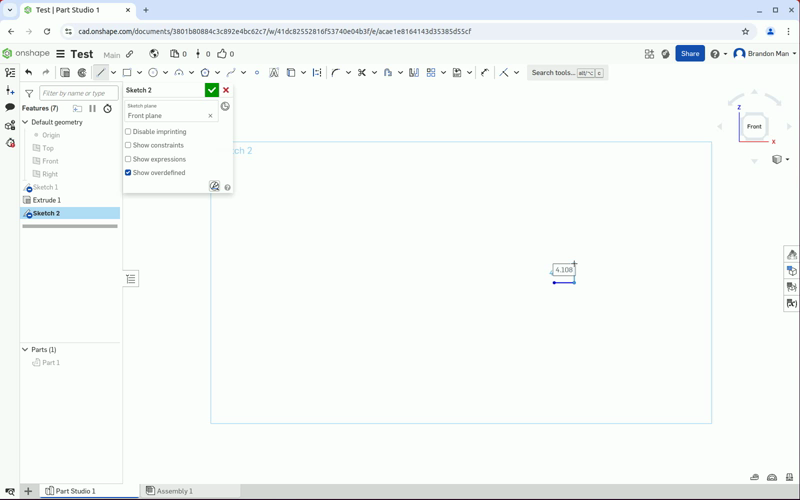
key_up(shift)
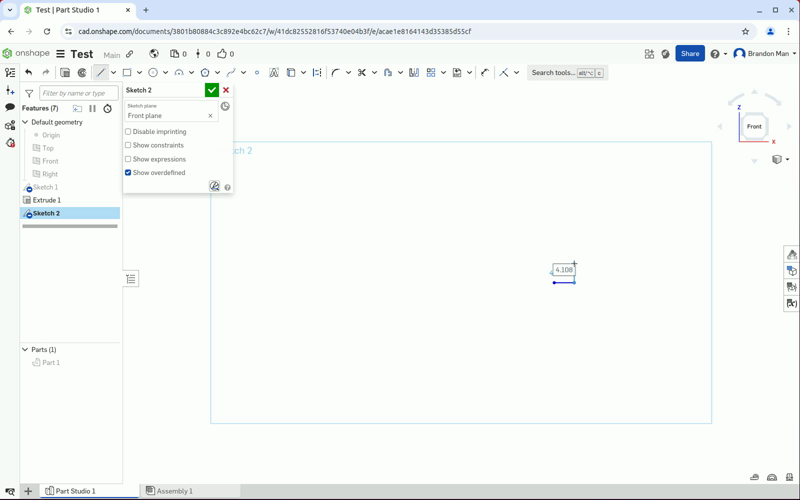
key_down(shift)
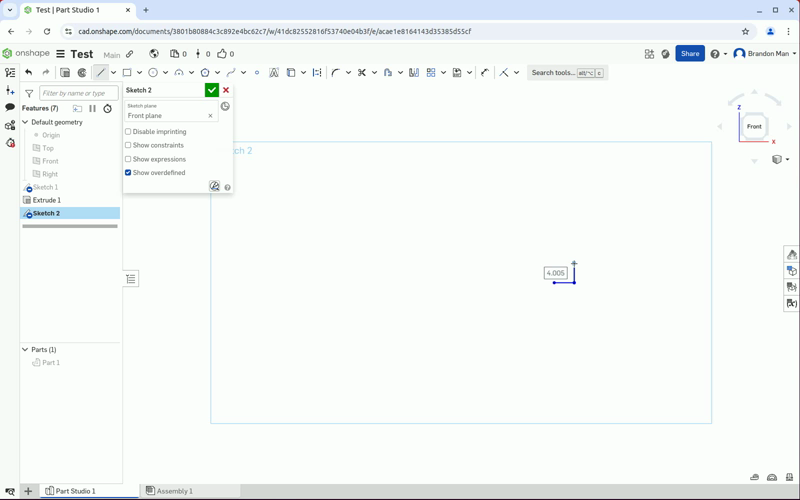
mouse_move(589, 263)
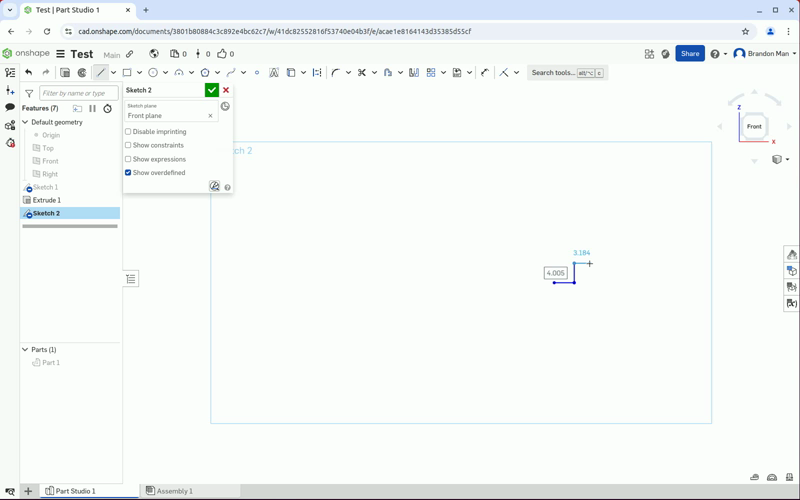
mouse_move(554, 263)
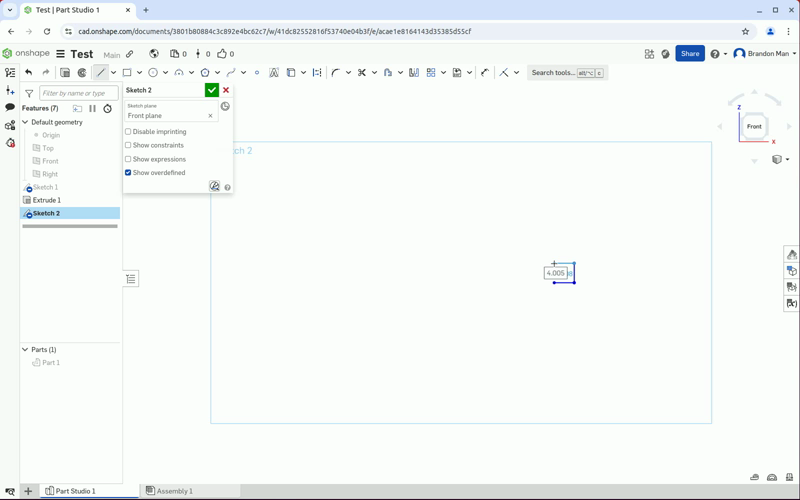
click(554, 263)
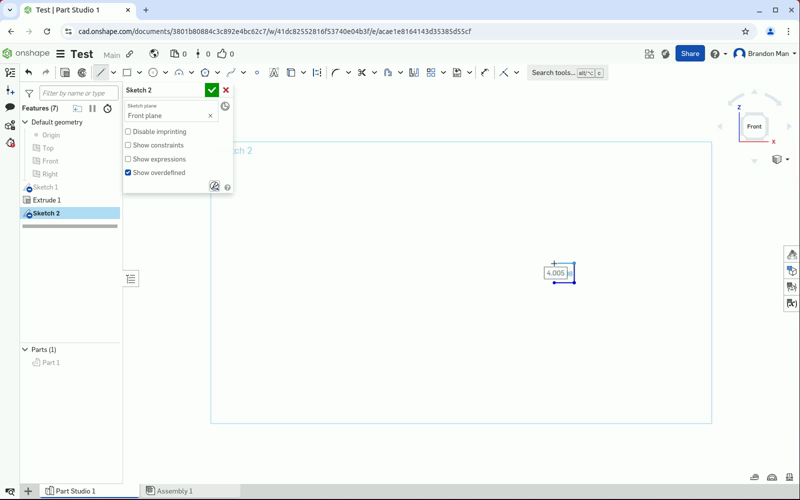
key_up(shift)
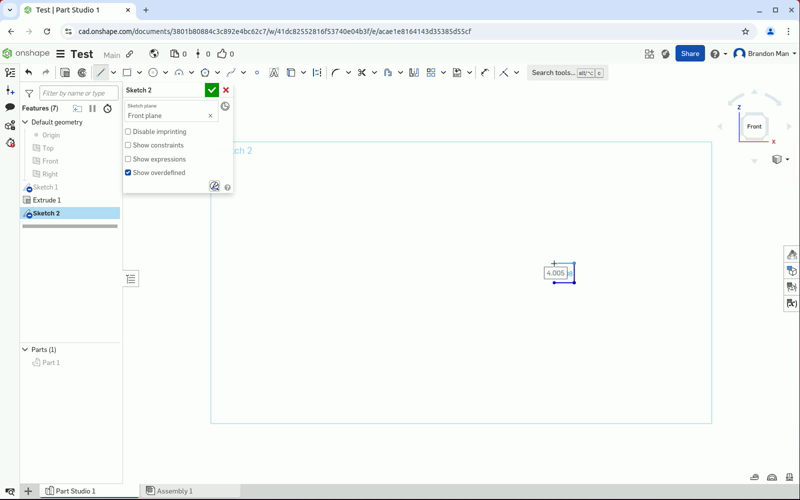
mouse_move(584, 263)
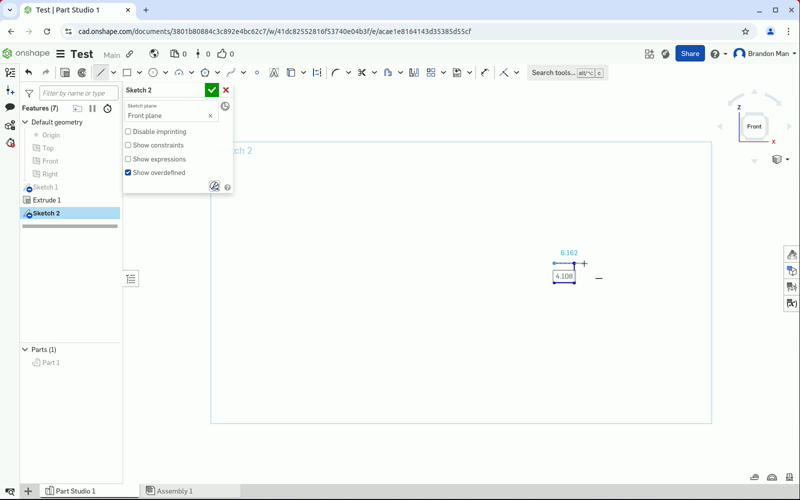
key_down(shift)
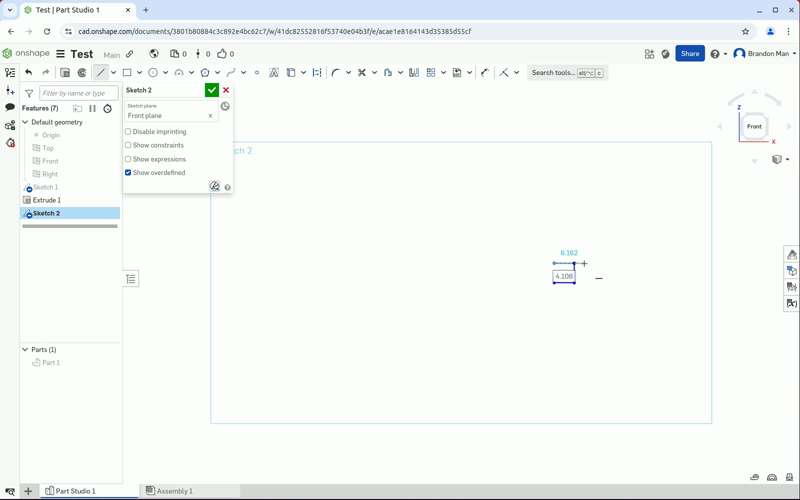
mouse_move(554, 282)
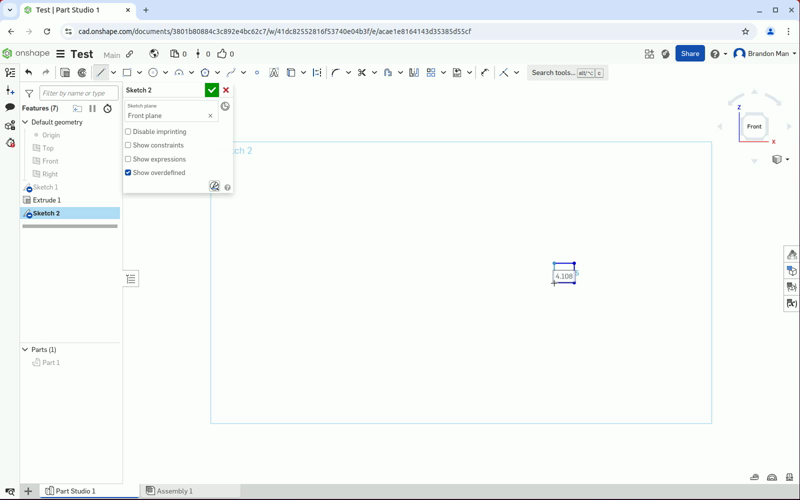
key_up(shift)
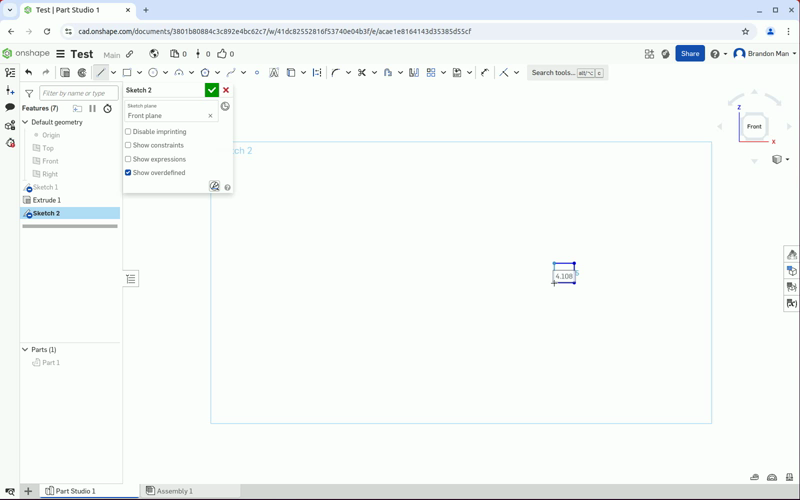
click(554, 282)
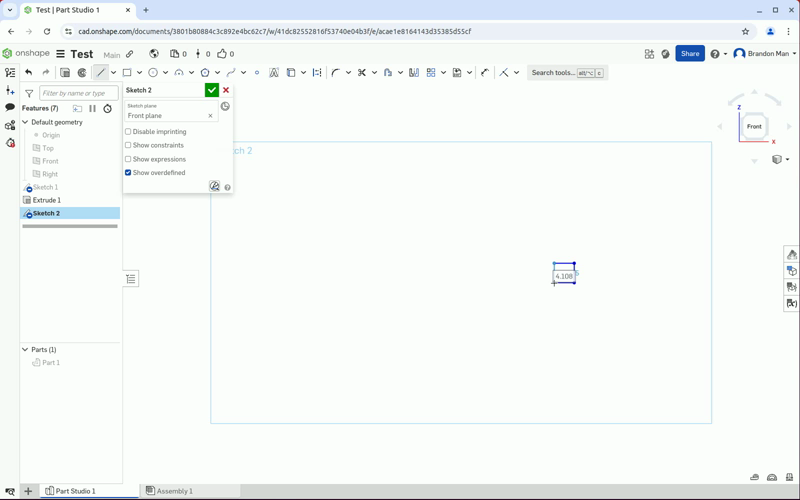
key(esc)
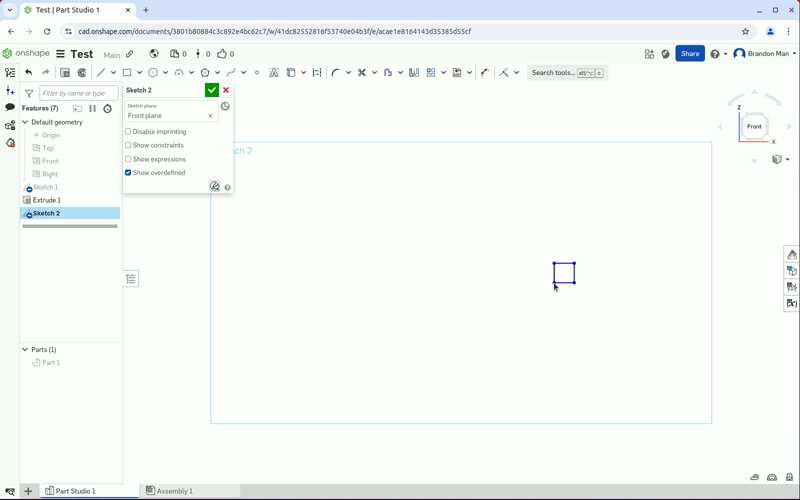
mouse_move(570, 278)
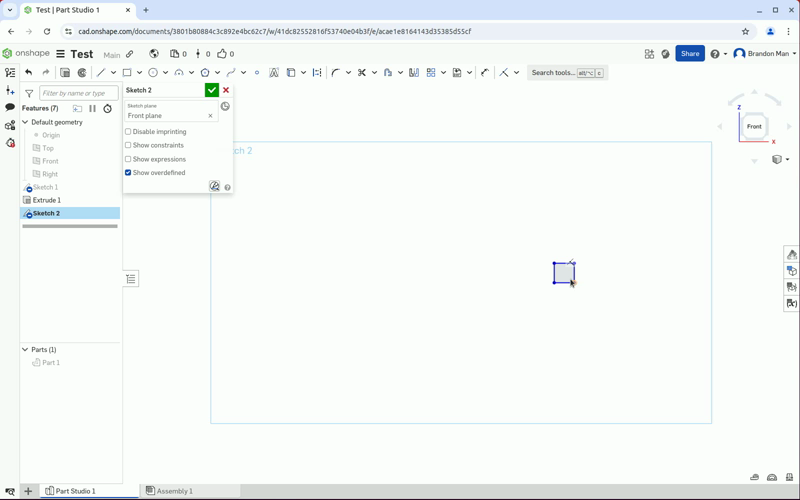
scroll(6)
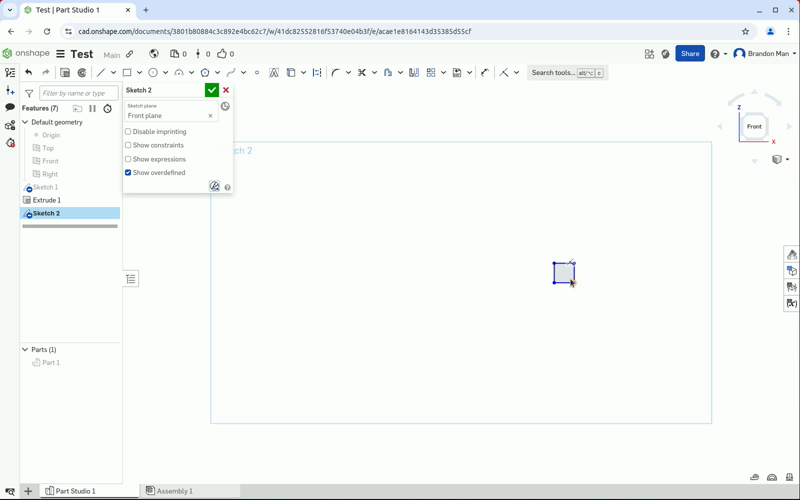
scroll(6)
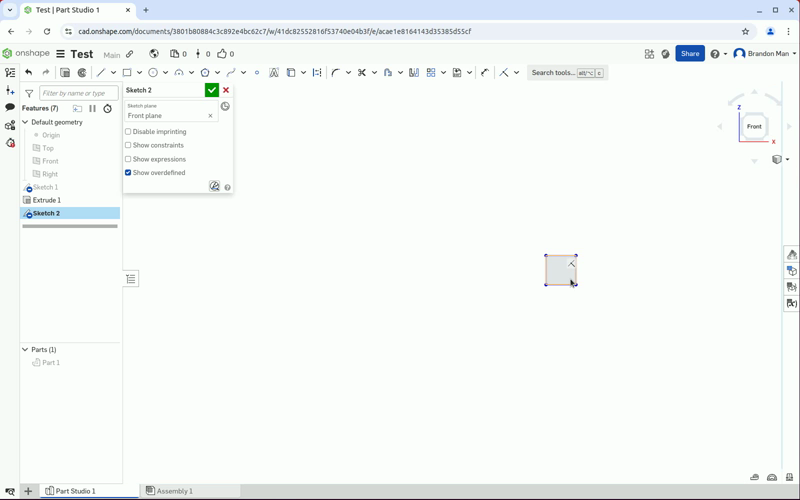
scroll(6)
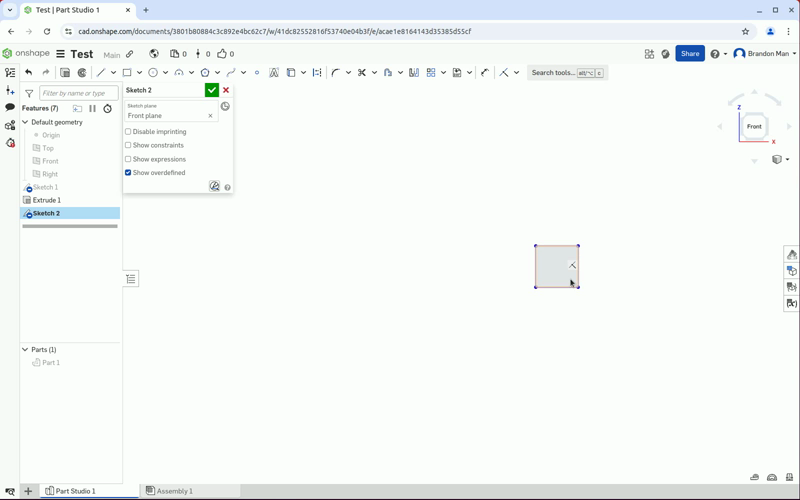
scroll(6)
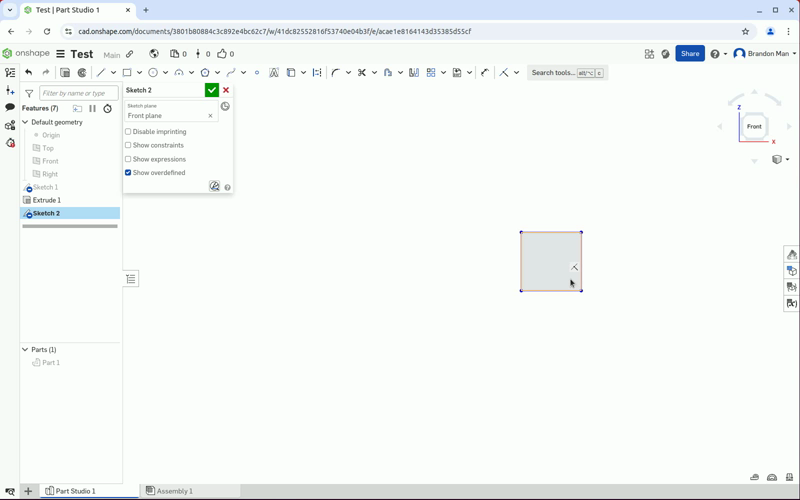
scroll(6)
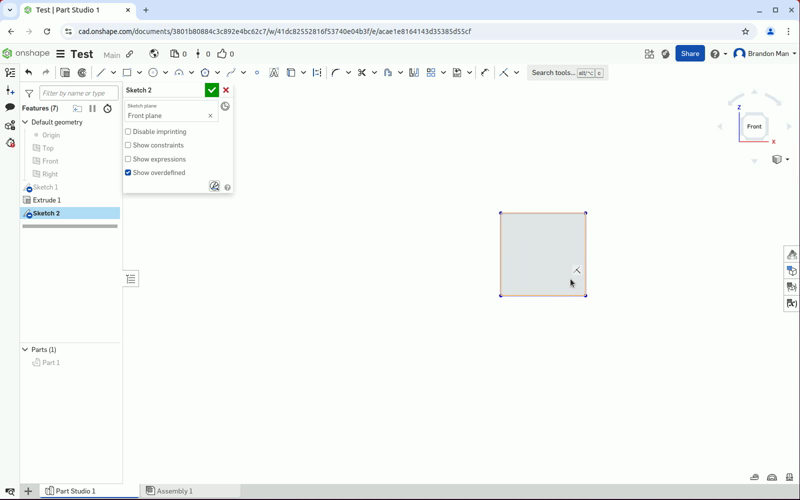
scroll(6)
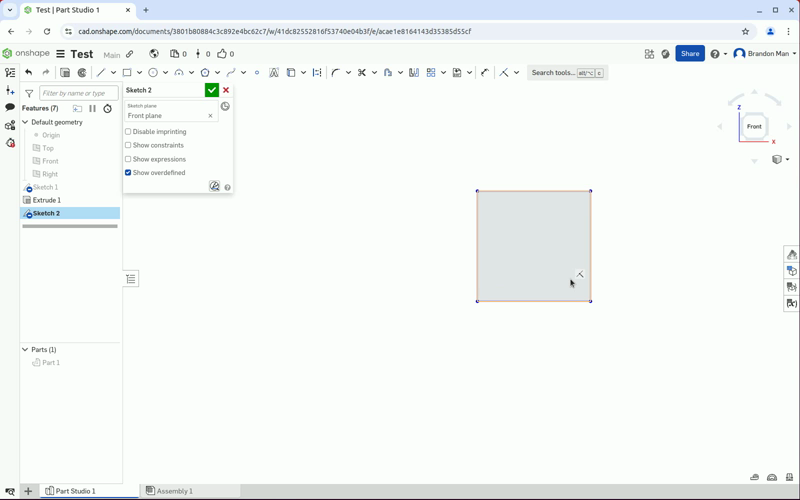
scroll(6)
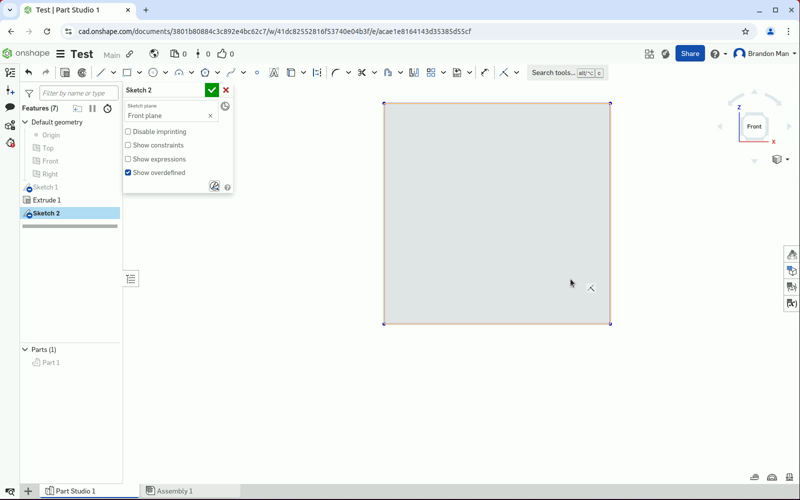
click(570, 278)
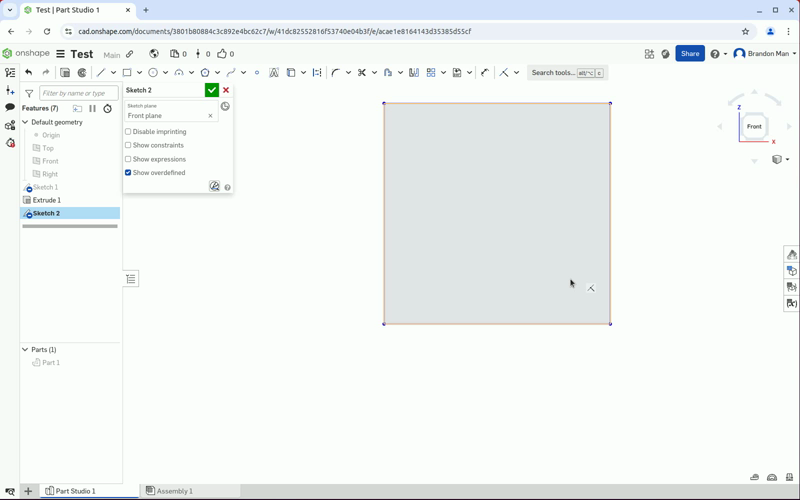
scroll(-6)
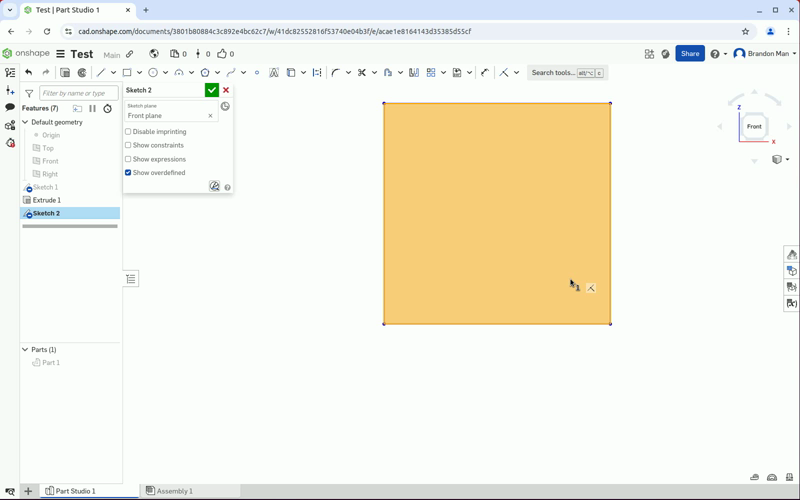
scroll(-6)
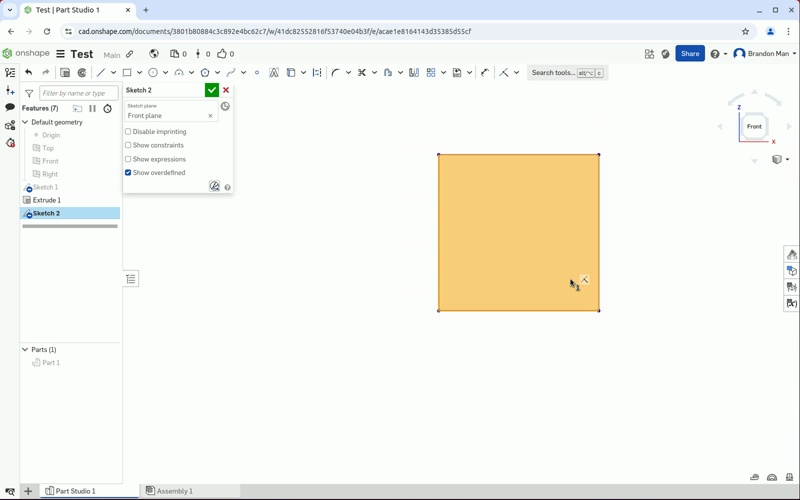
scroll(-6)
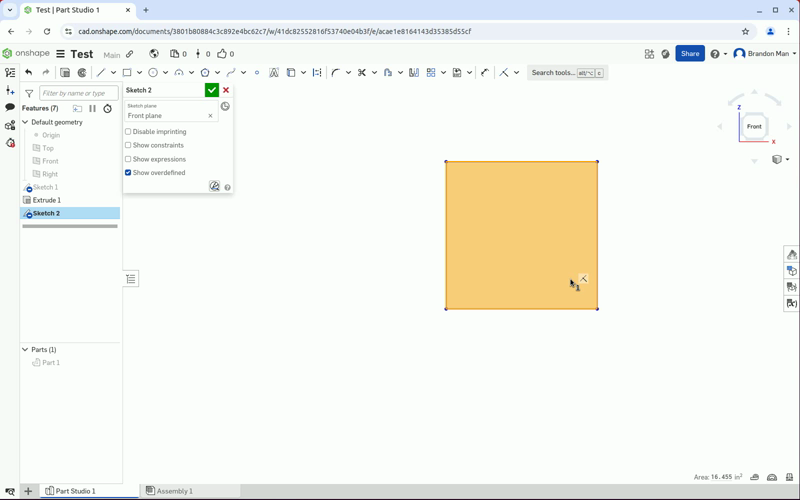
scroll(-6)
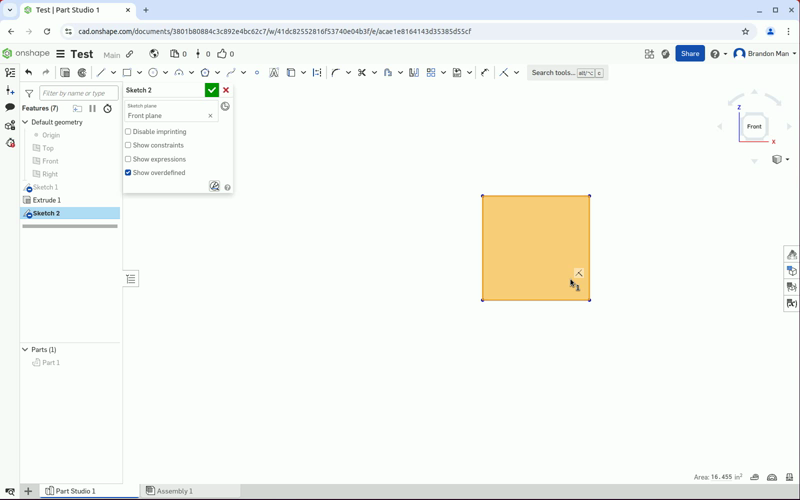
scroll(-6)
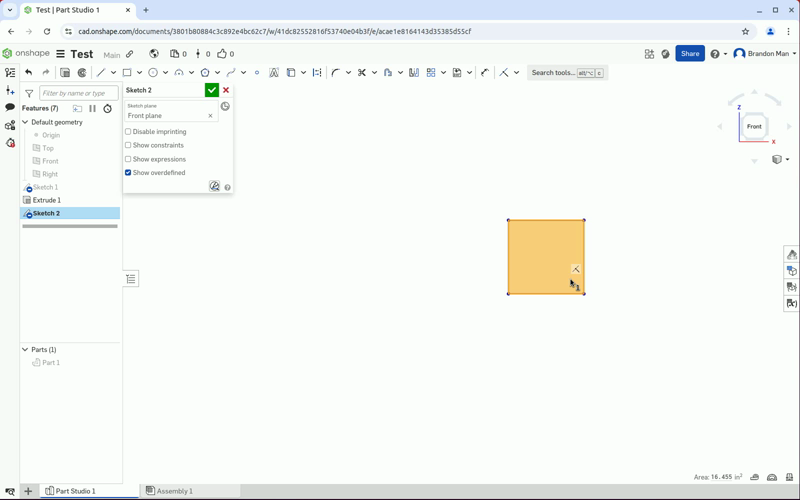
scroll(-6)
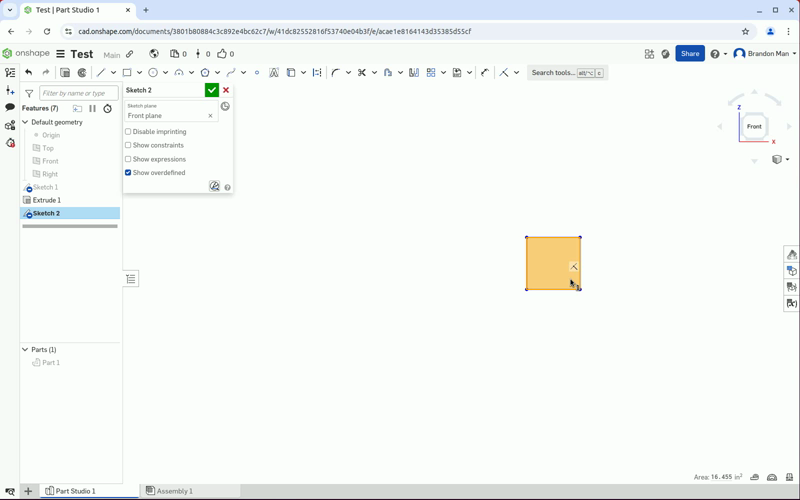
scroll(-6)
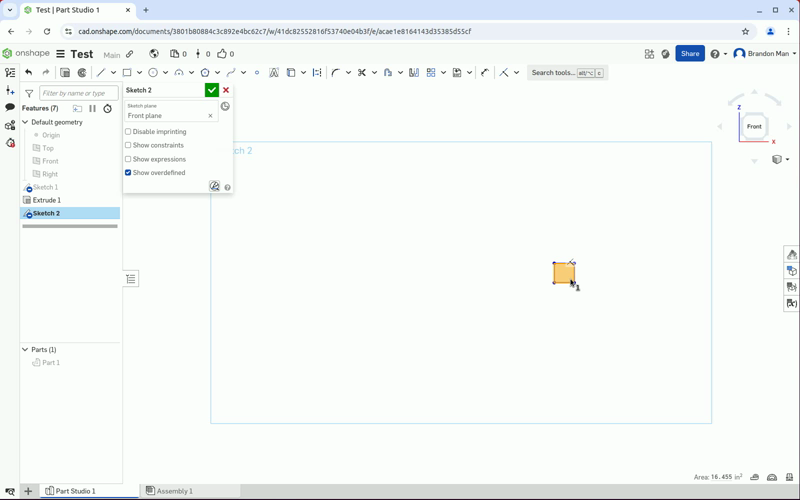
mouse_move(73, 352)
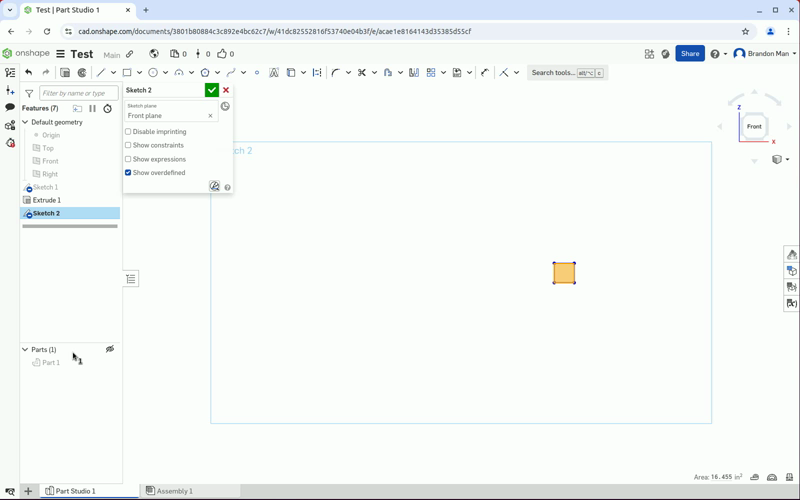
key(shift+y)
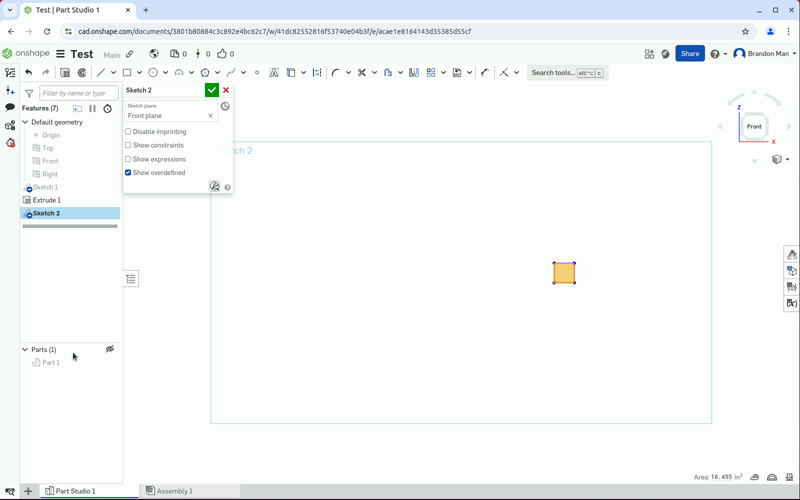
key(shift+e)
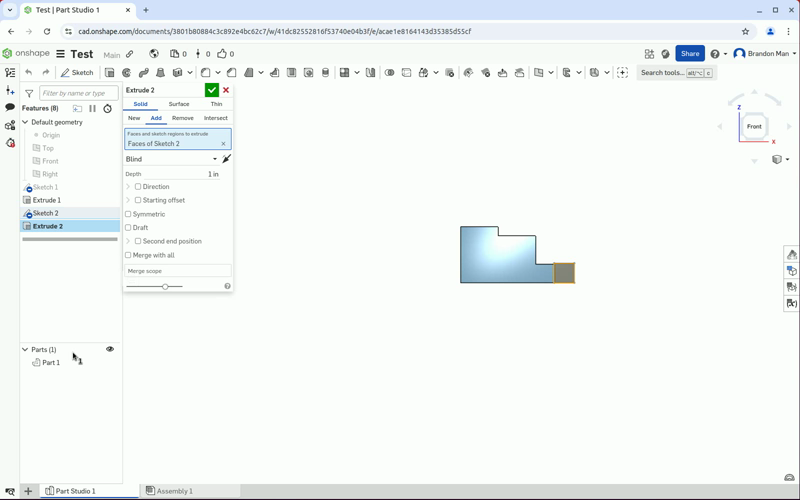
mouse_move(143, 106)
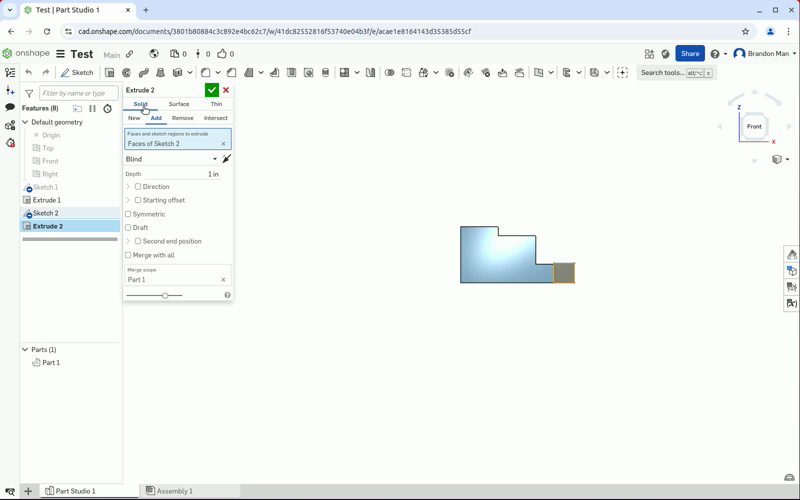
click(143, 106)
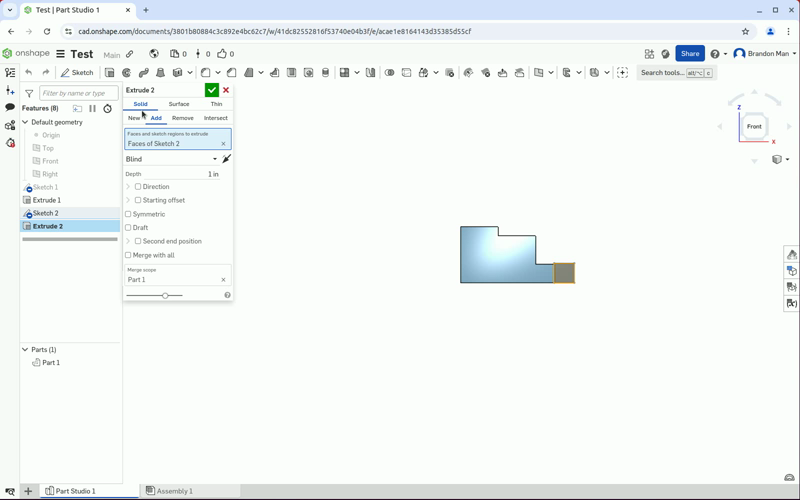
mouse_move(137, 120)
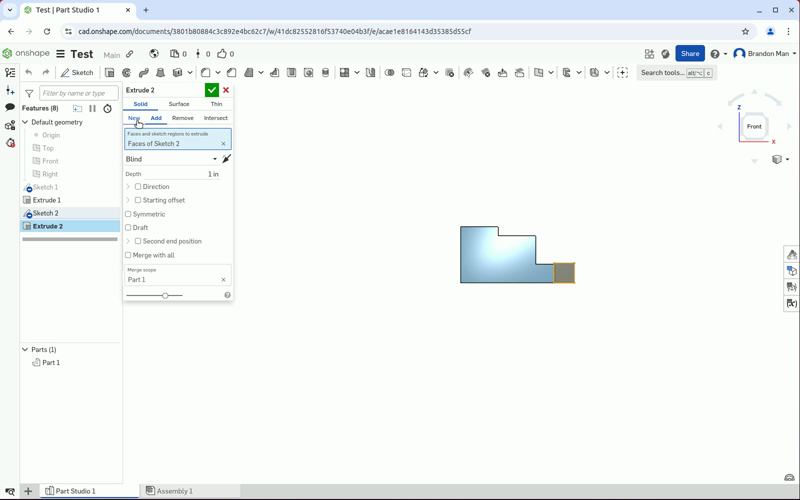
click(137, 120)
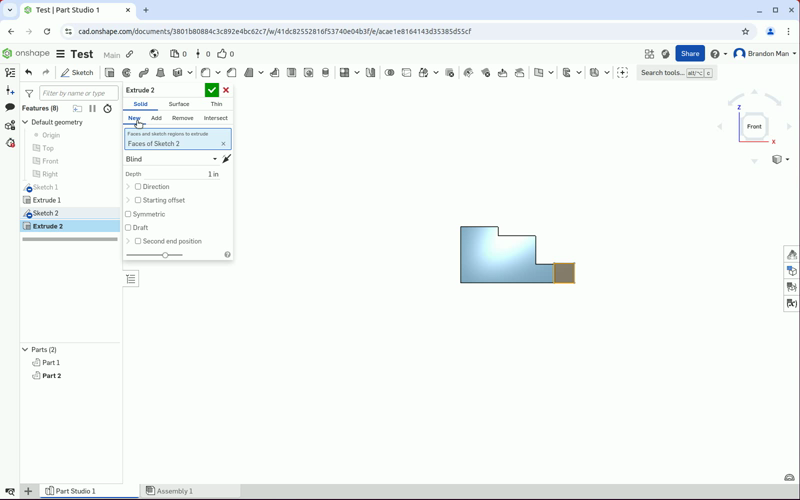
key(tab, 4)
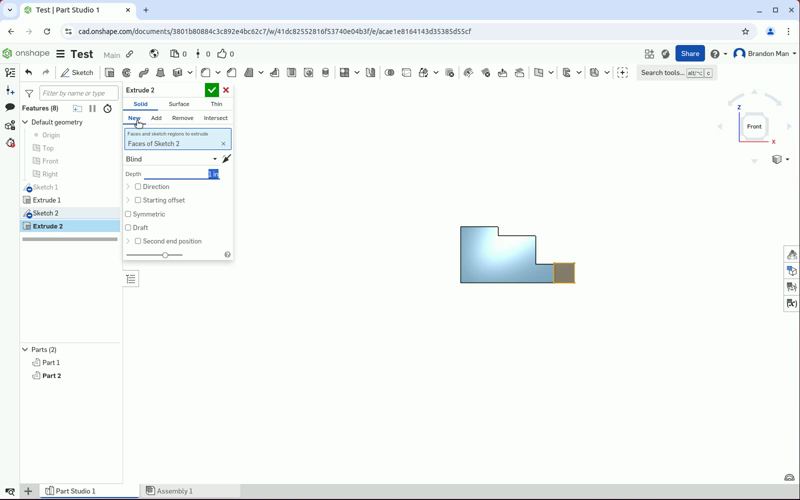
text(-11.554)
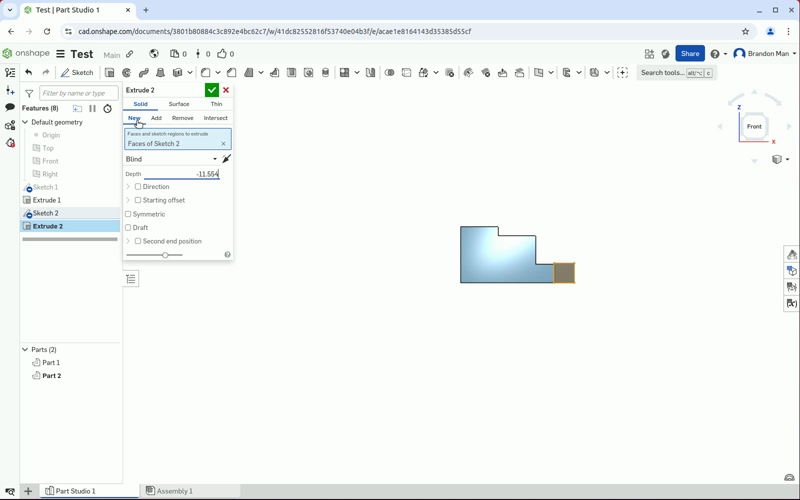
key(enter)
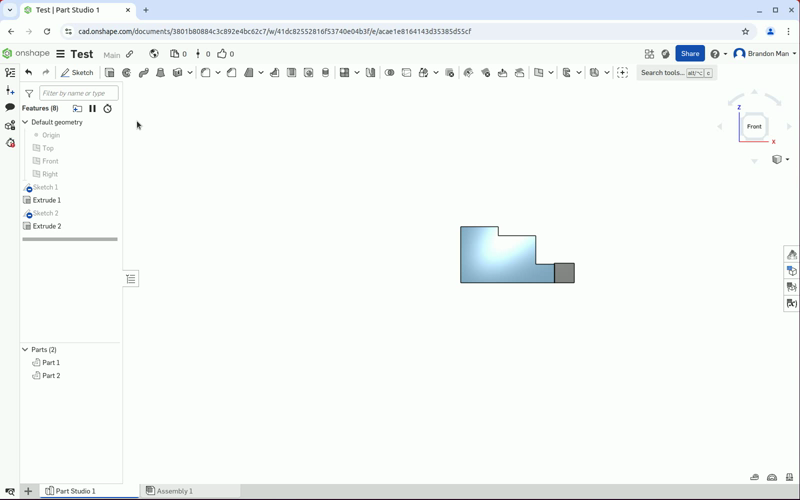
key(shift+h)
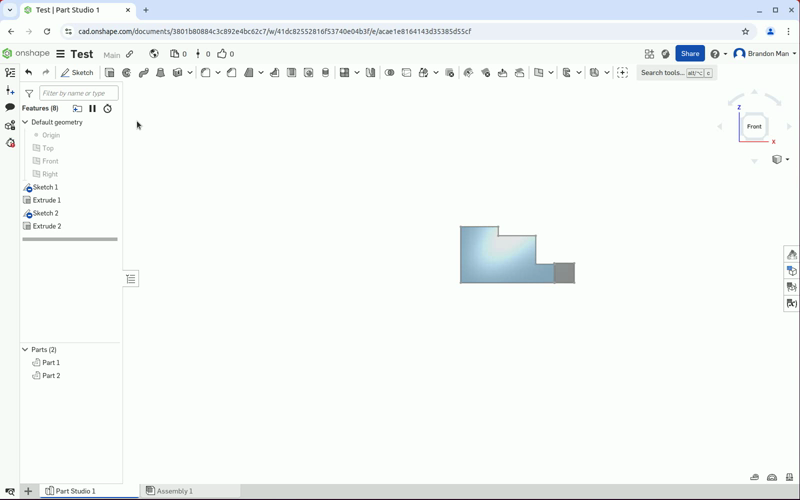
key(shift+h)
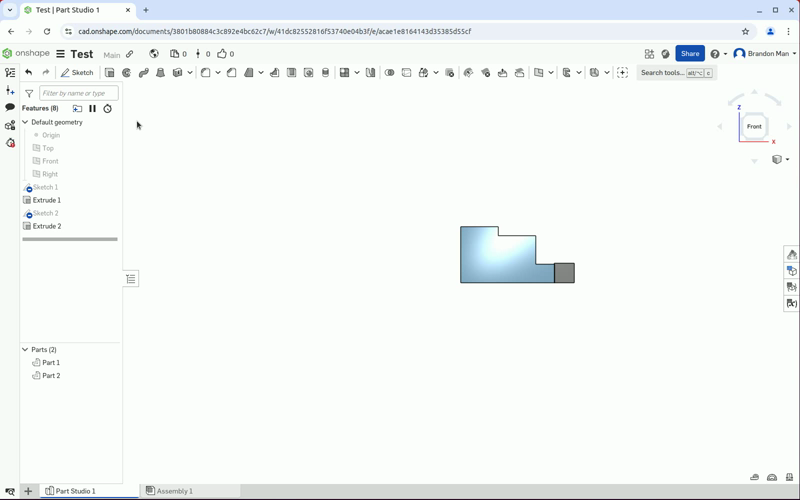
mouse_move(73, 189)
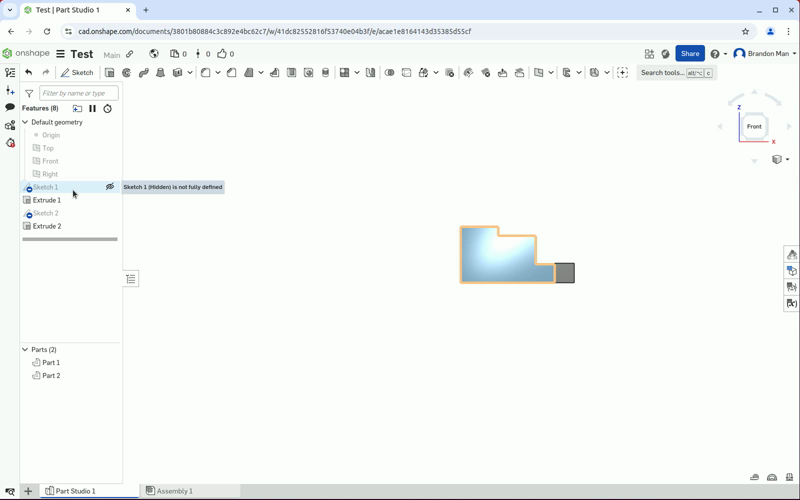
click(73, 189)
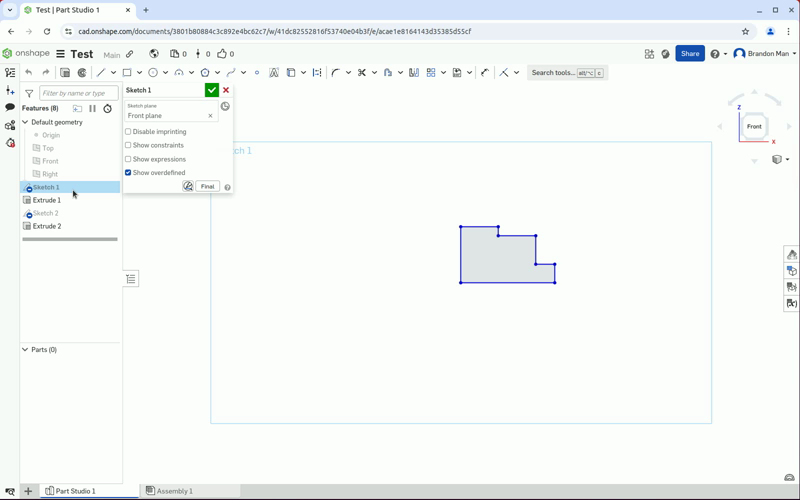
mouse_move(229, 92)
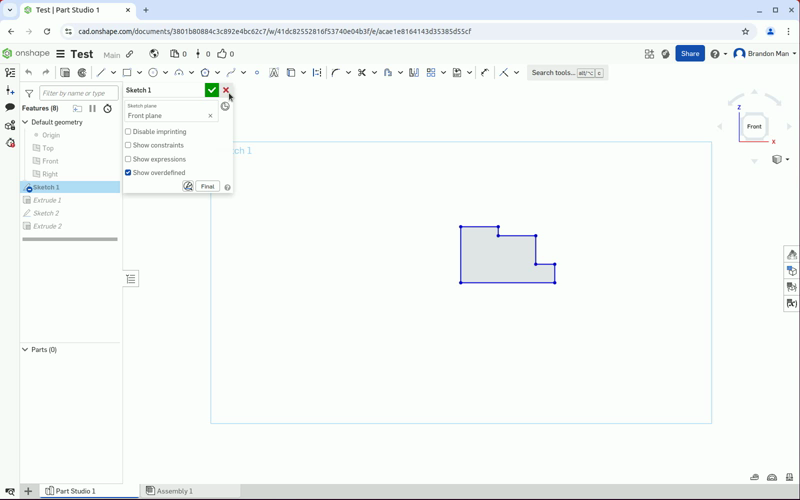
click(229, 92)
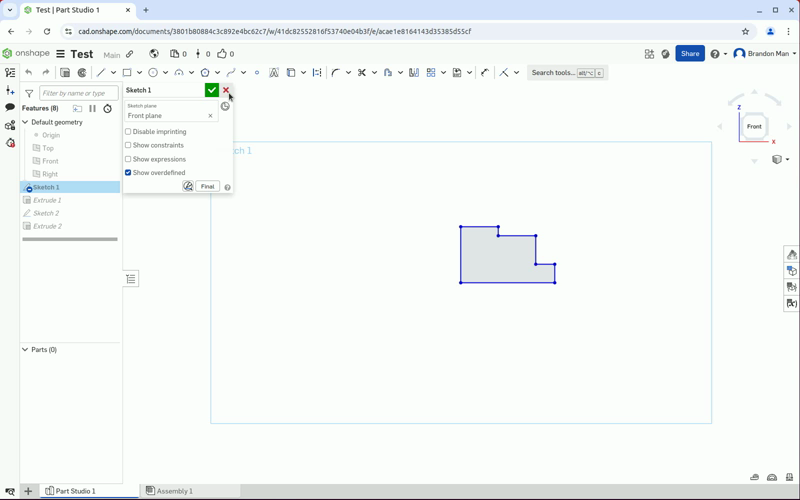
key(shift+s)
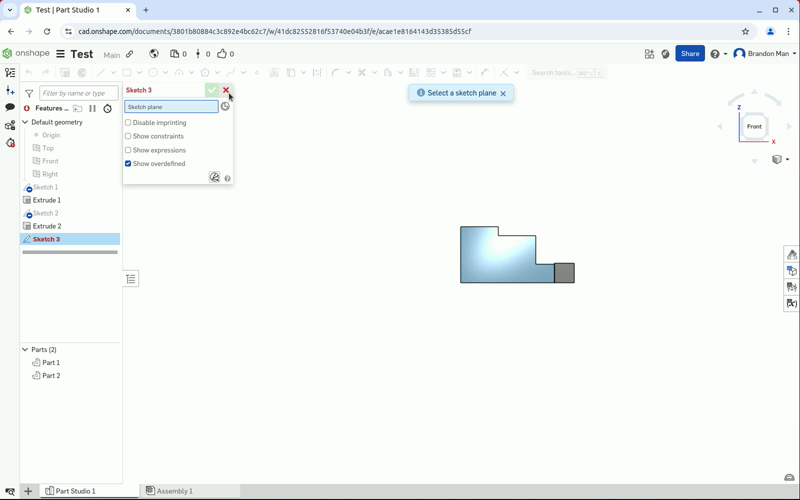
mouse_move(73, 163)
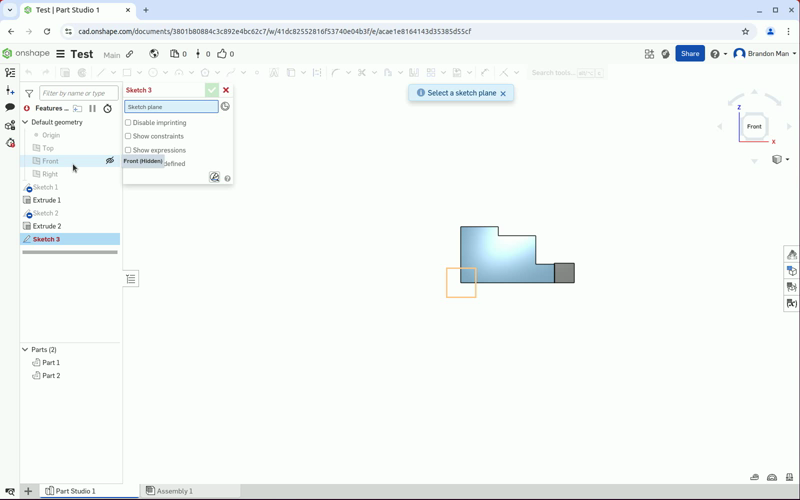
click(73, 163)
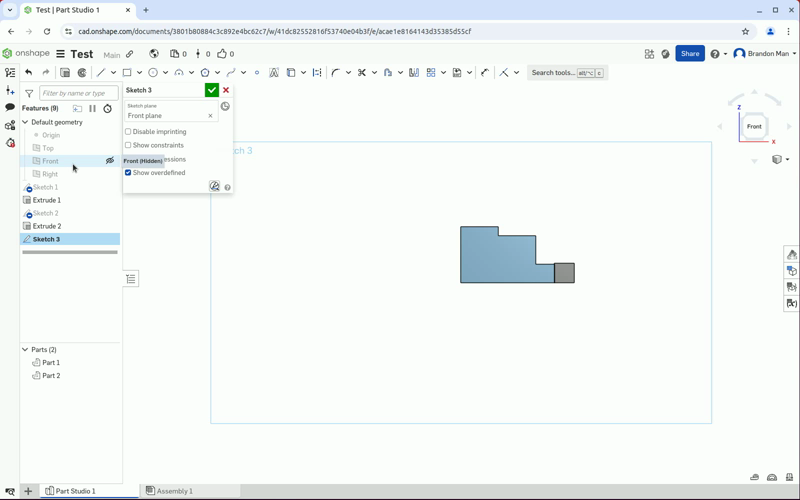
mouse_move(73, 352)
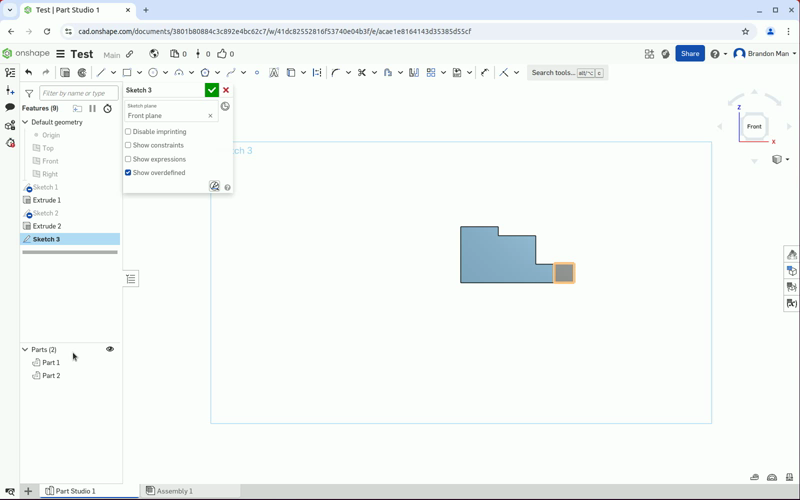
key(y)
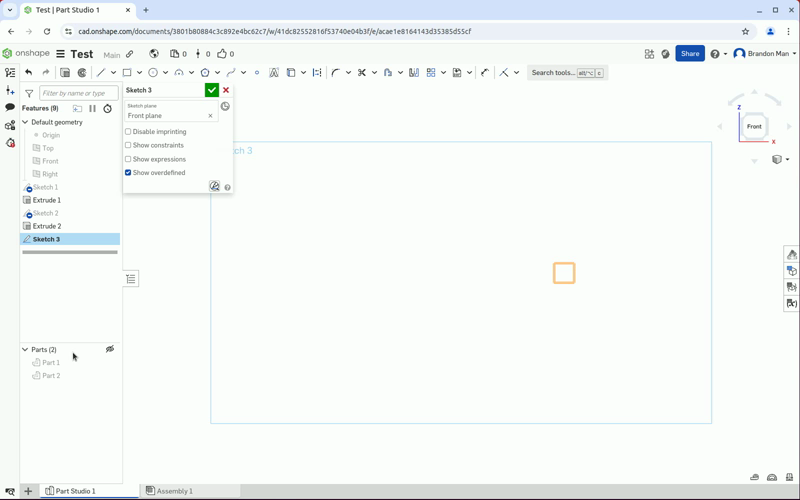
key(l)
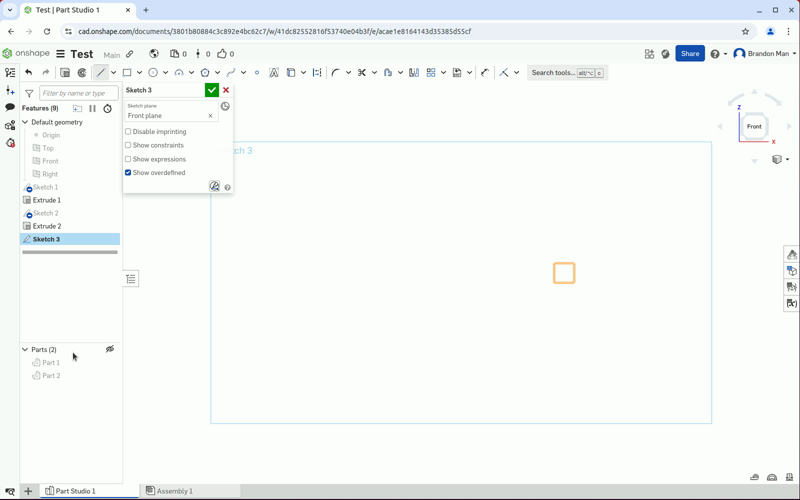
key_down(shift)
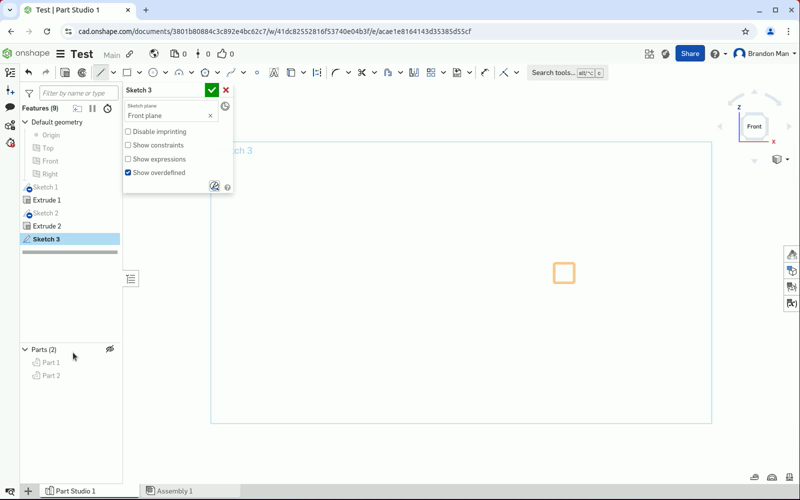
mouse_move(554, 282)
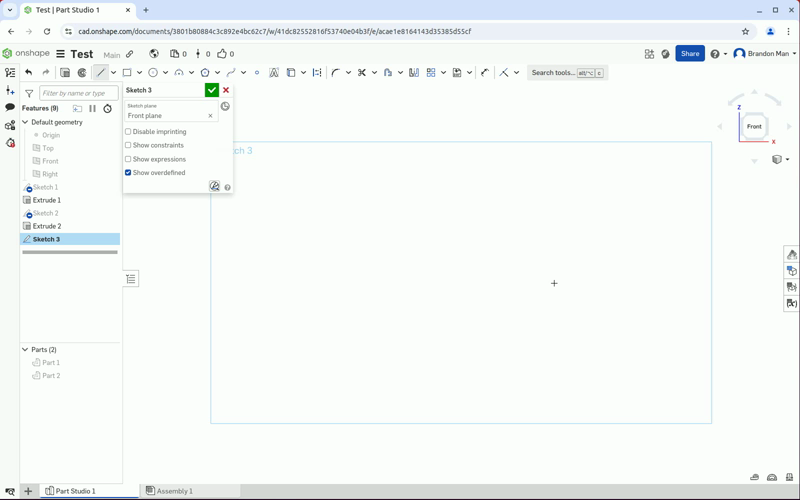
click(554, 282)
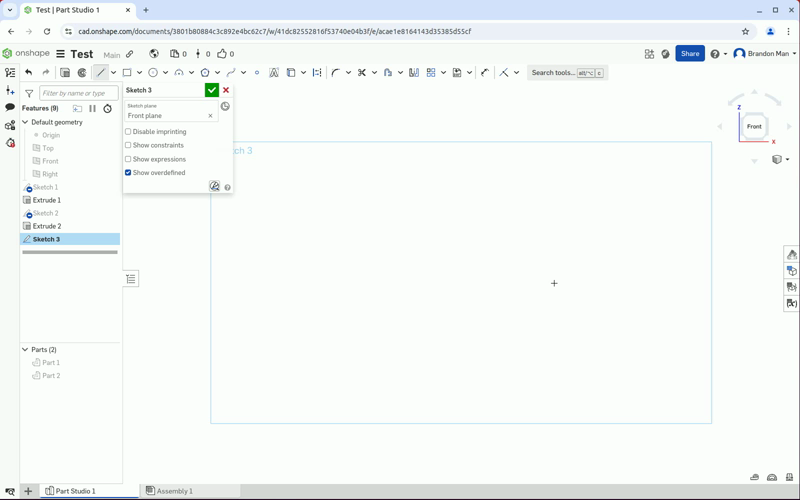
key_up(shift)
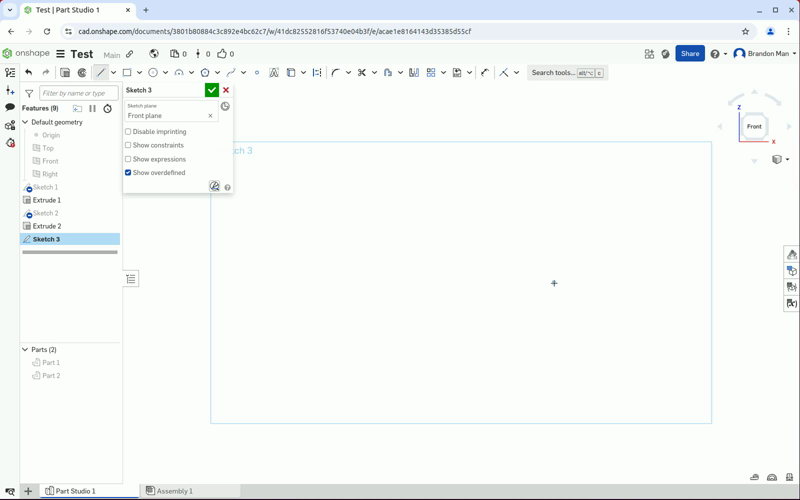
key_down(shift)
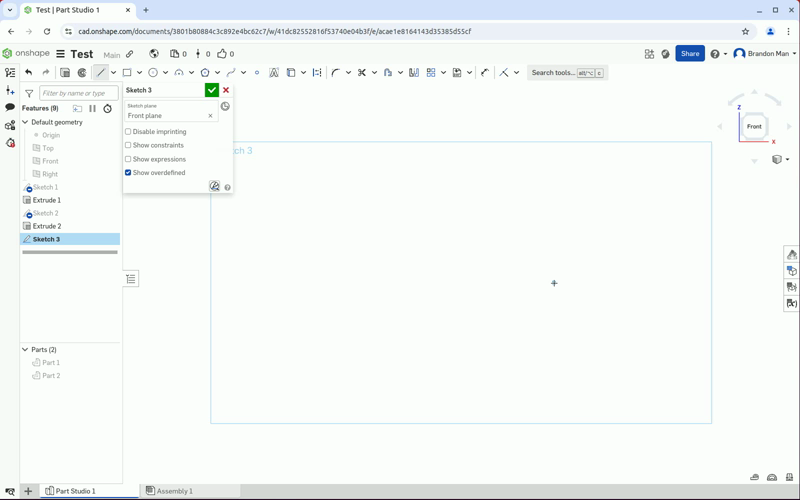
mouse_move(584, 282)
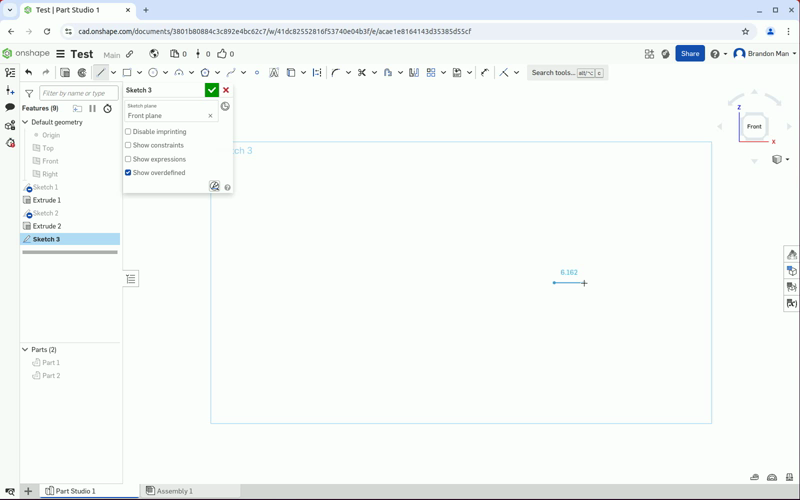
mouse_move(574, 282)
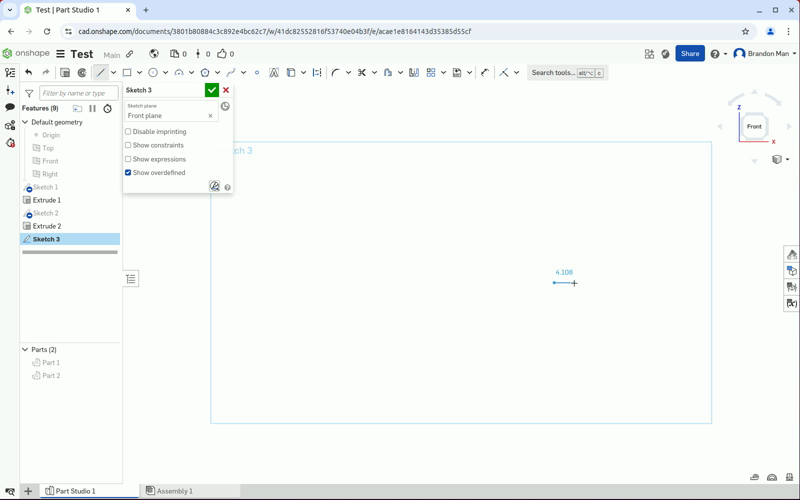
click(574, 282)
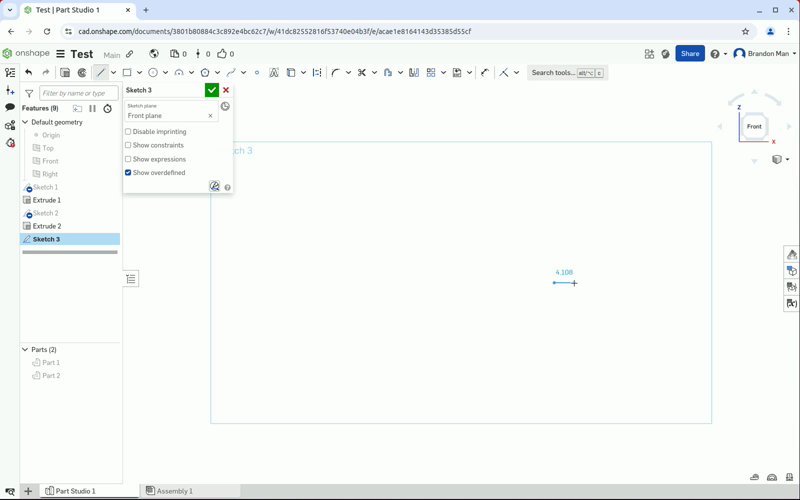
key_up(shift)
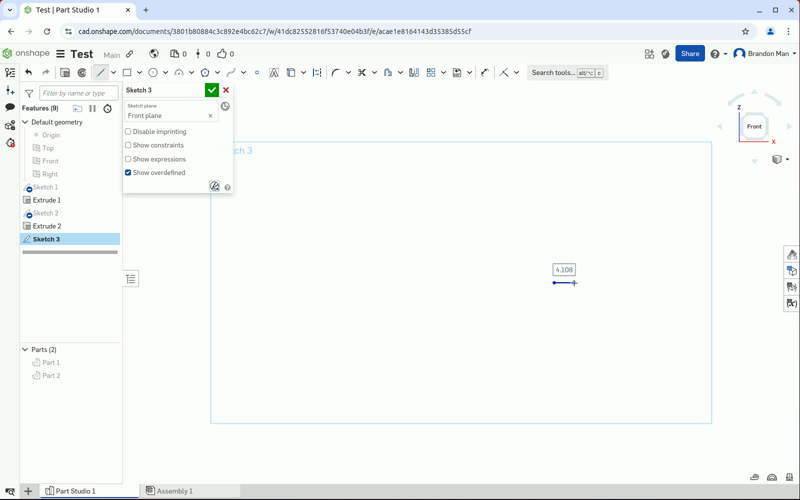
key_down(shift)
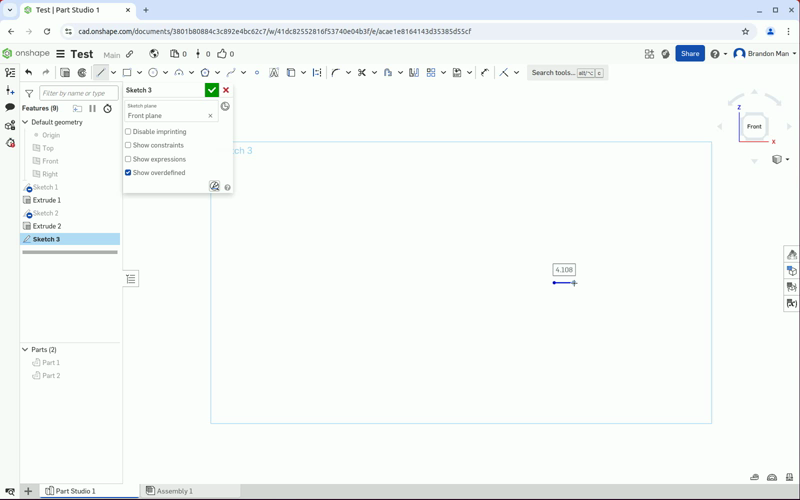
mouse_move(589, 282)
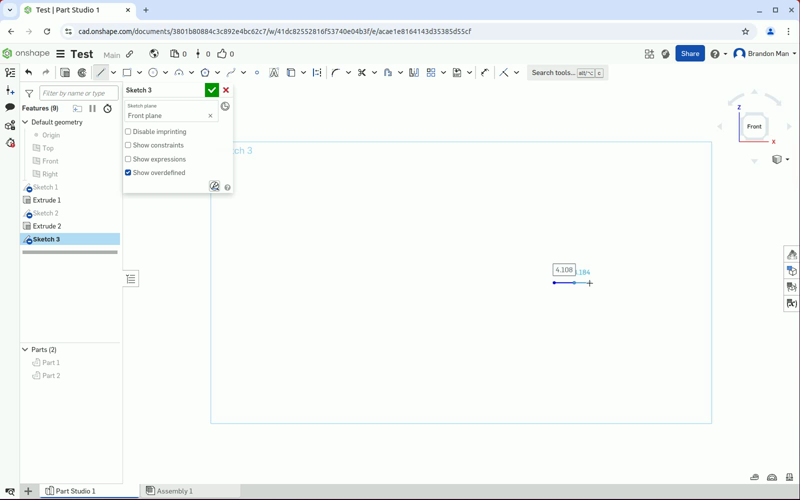
mouse_move(574, 263)
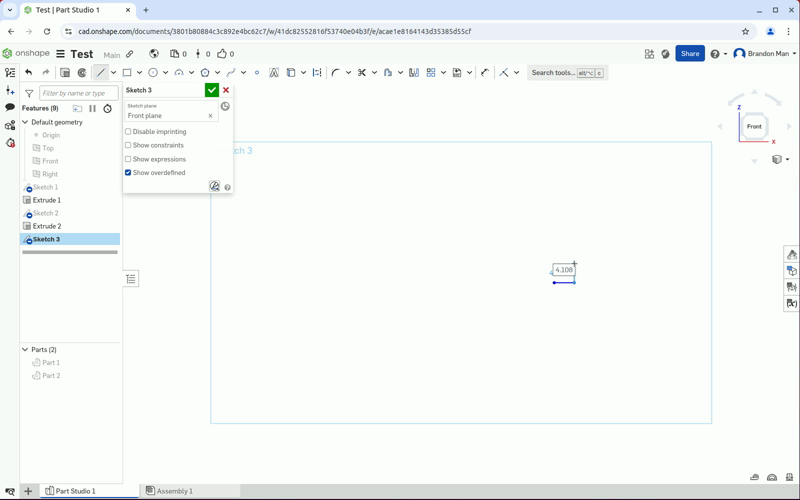
click(574, 263)
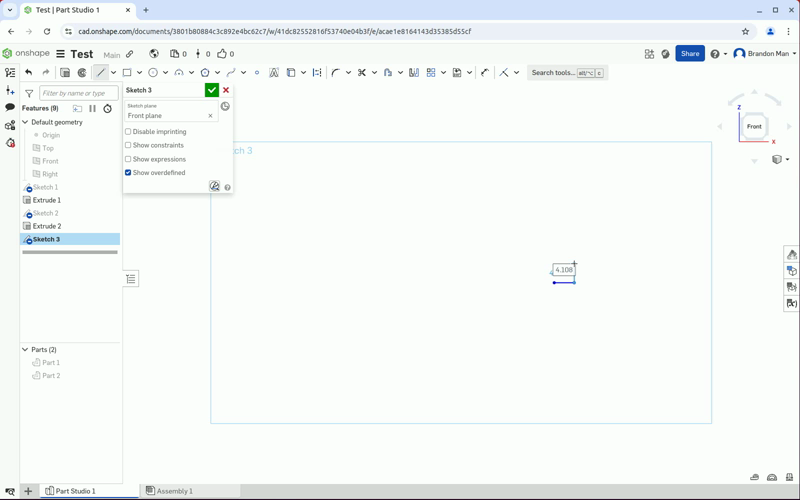
key_up(shift)
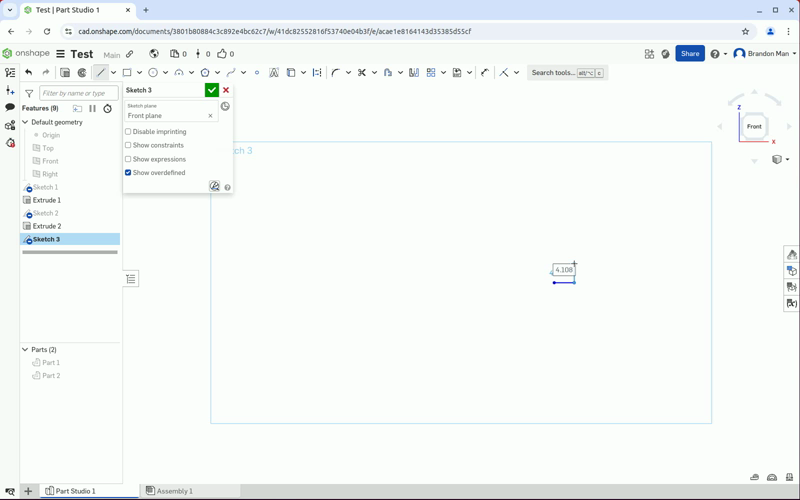
key_down(shift)
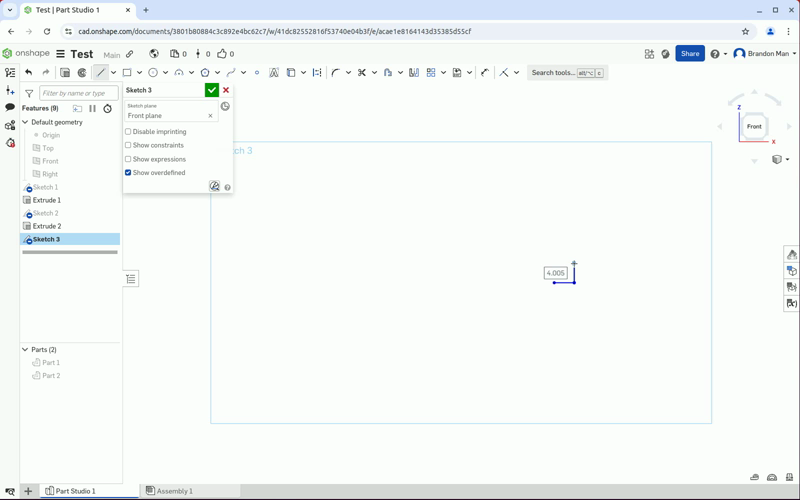
mouse_move(589, 263)
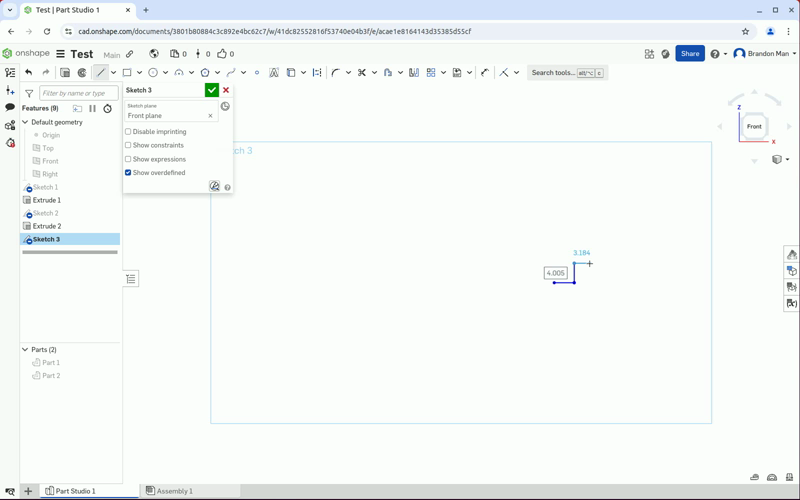
mouse_move(554, 263)
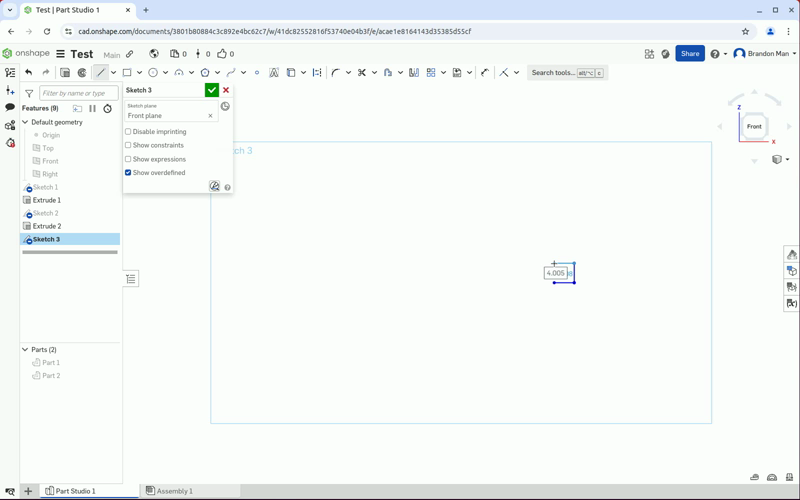
click(554, 263)
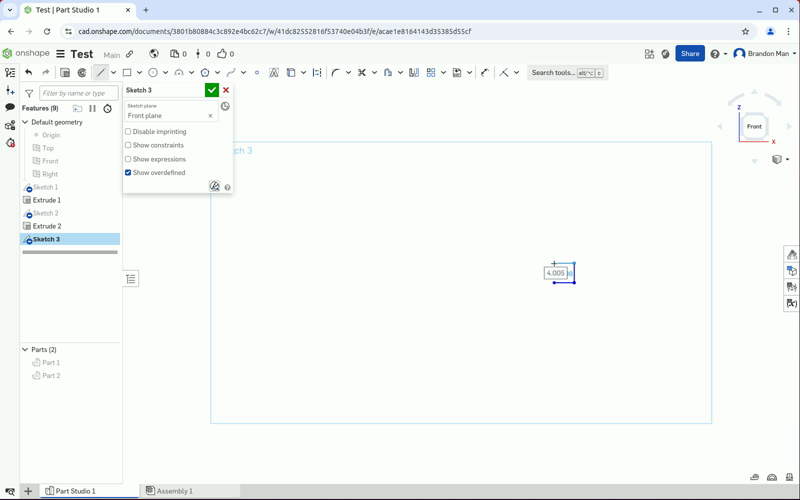
key_up(shift)
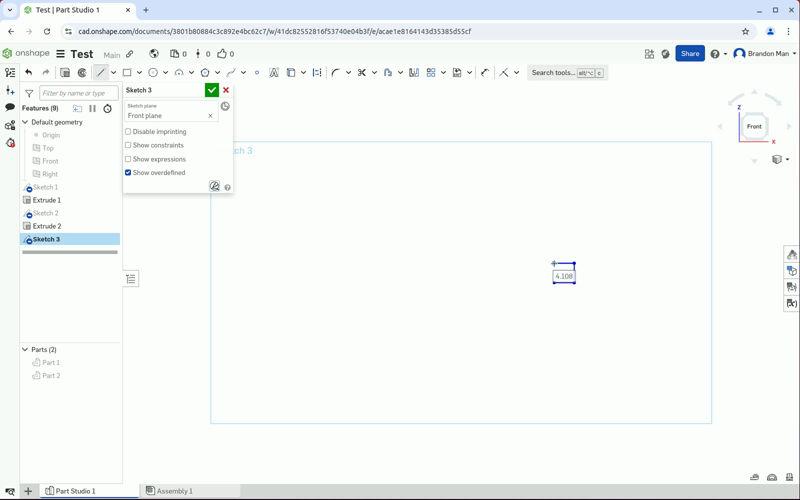
mouse_move(584, 263)
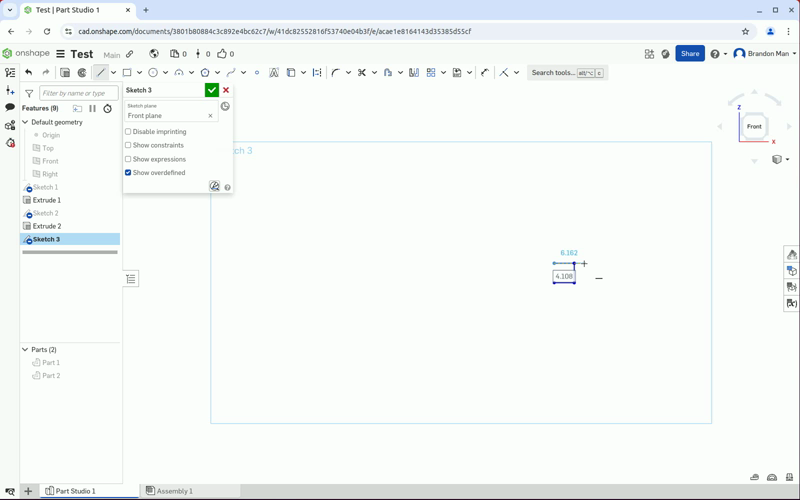
key_down(shift)
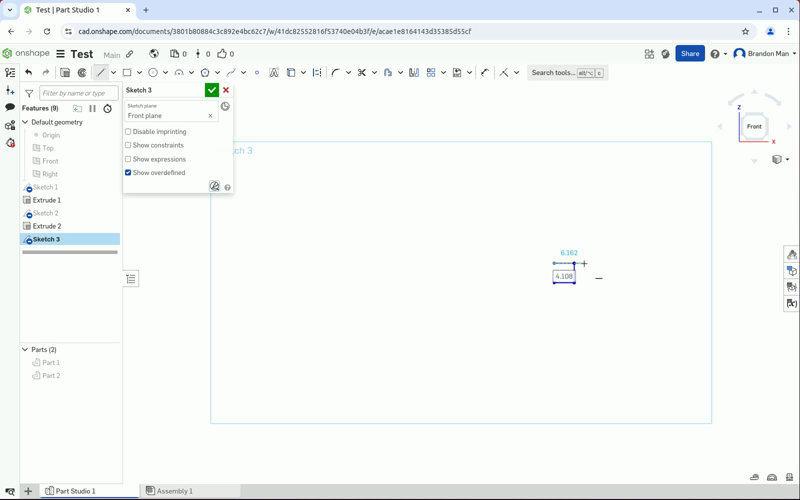
mouse_move(554, 282)
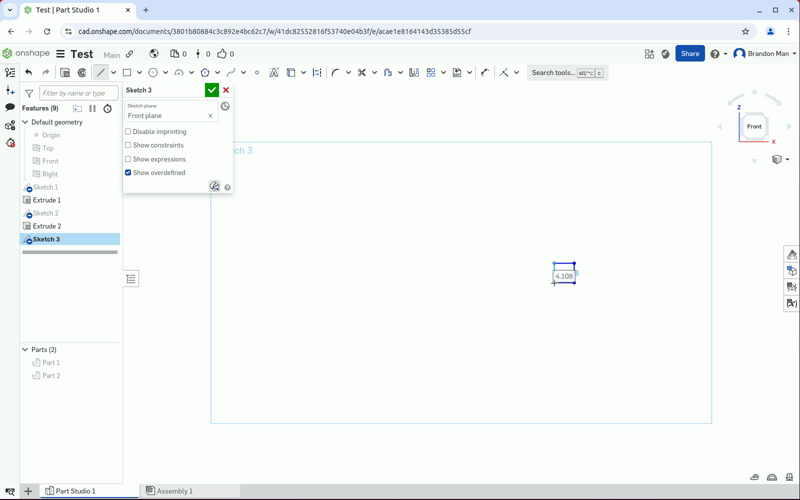
key_up(shift)
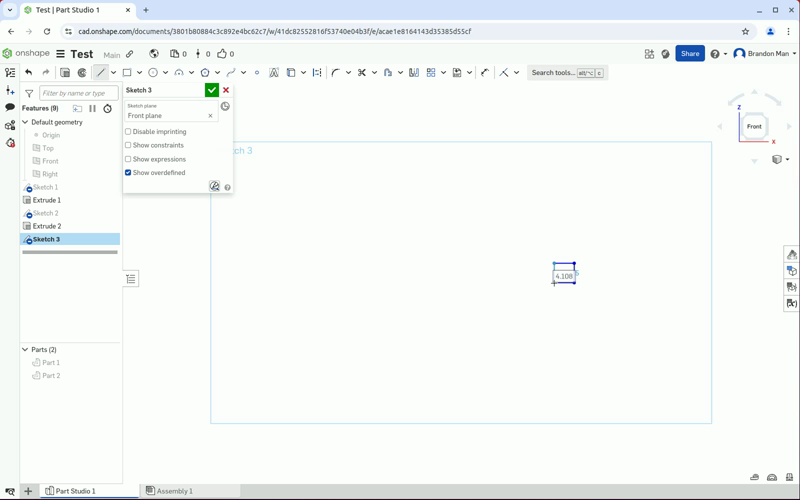
click(554, 282)
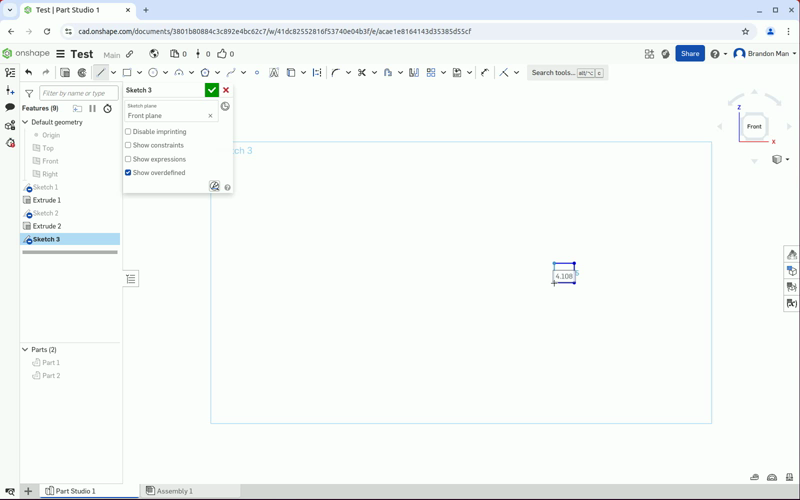
key(esc)
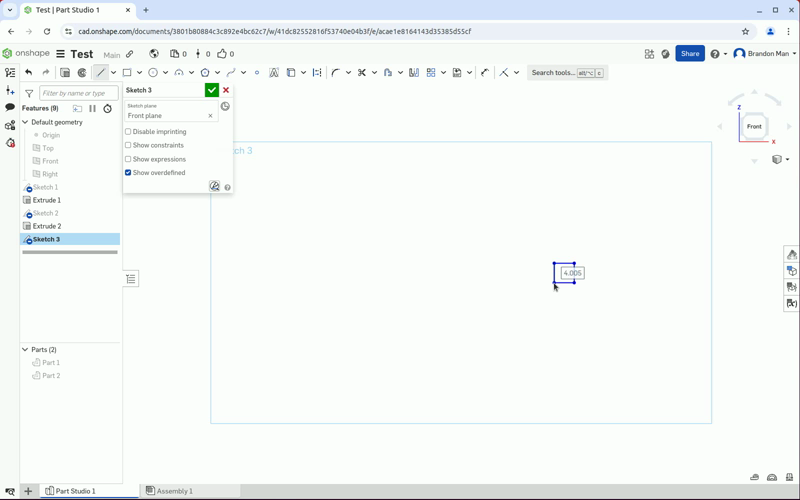
mouse_move(557, 270)
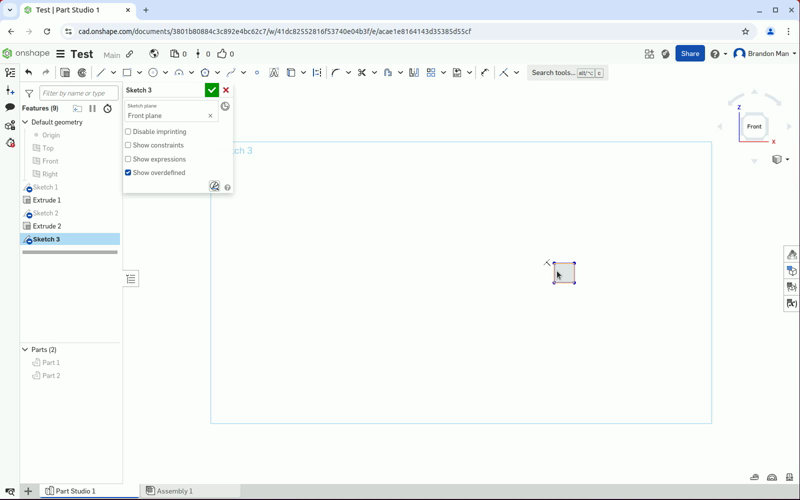
scroll(6)
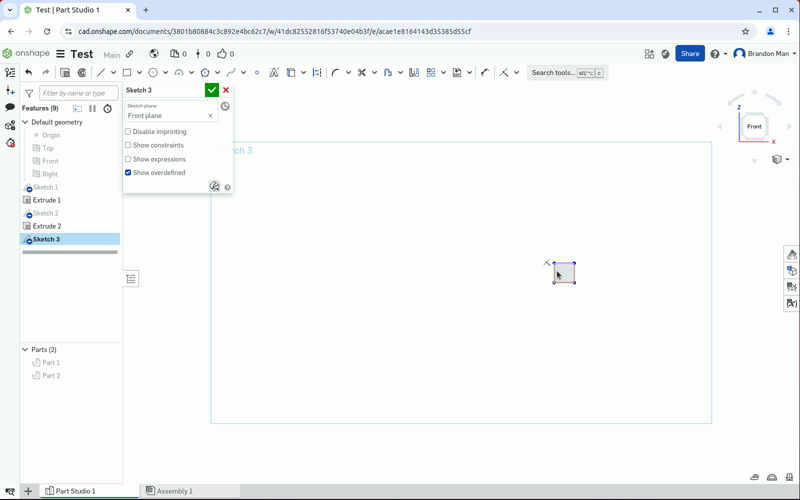
scroll(6)
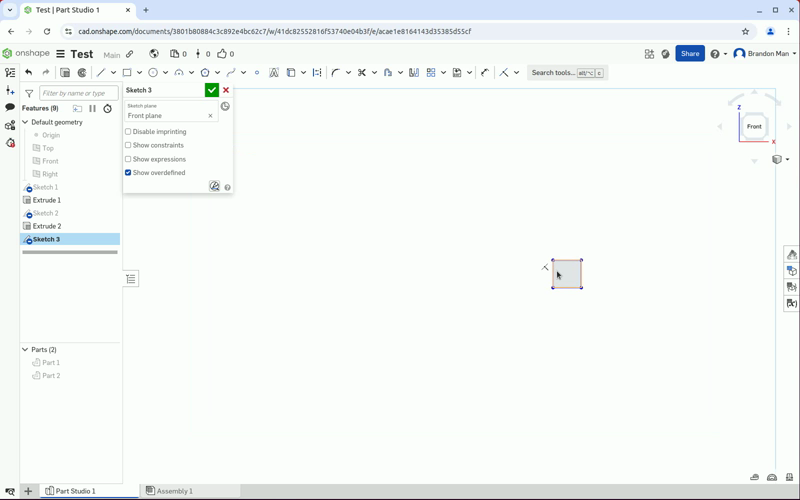
scroll(6)
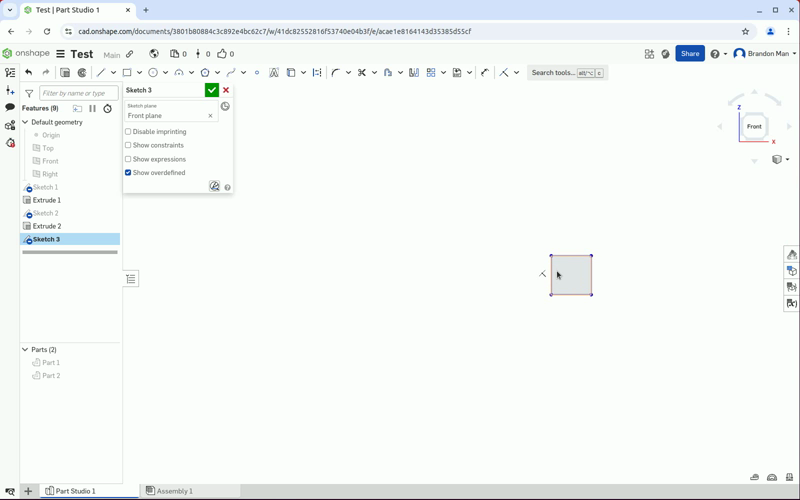
scroll(6)
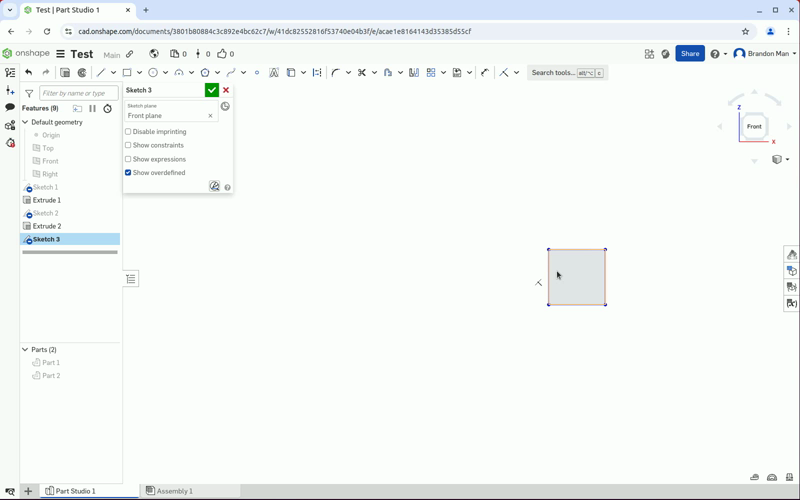
scroll(6)
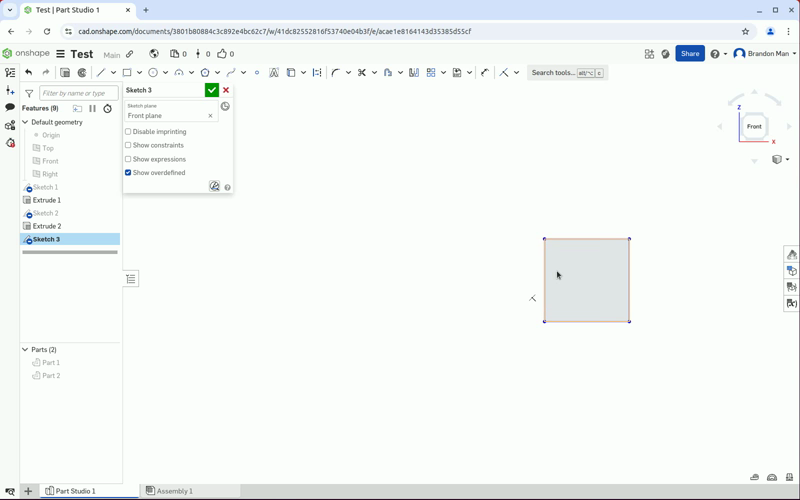
scroll(6)
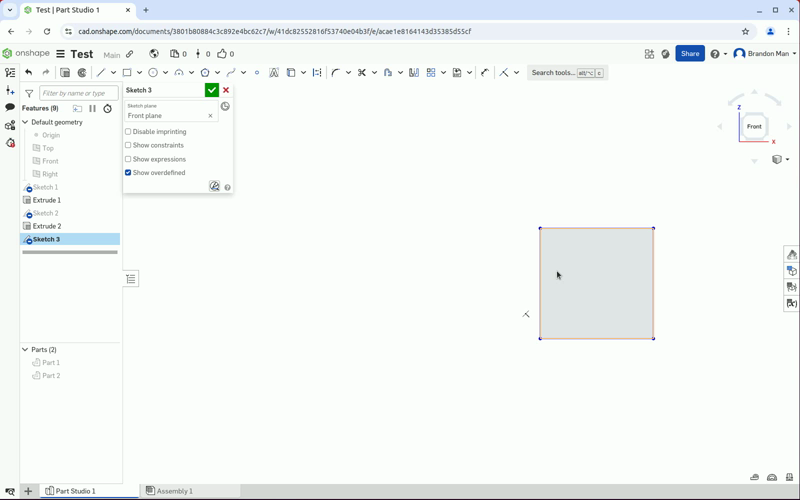
scroll(6)
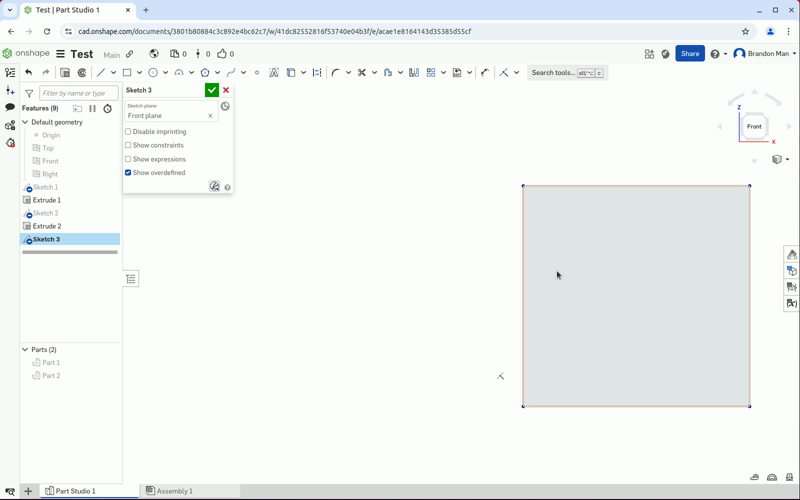
click(557, 270)
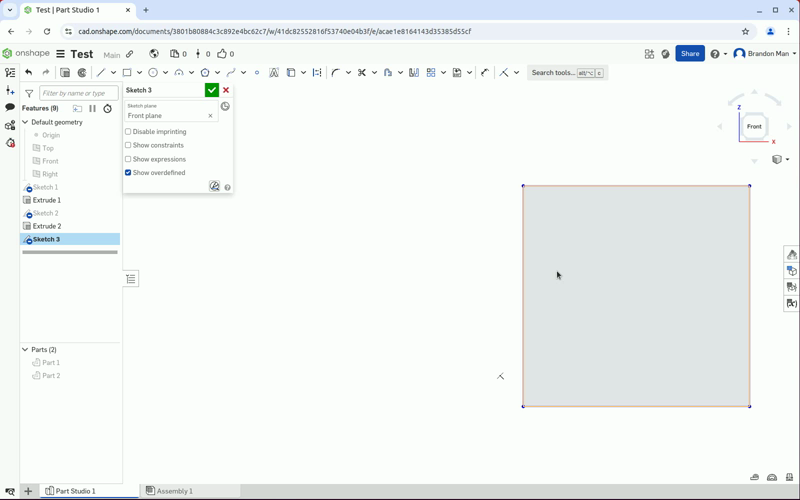
scroll(-6)
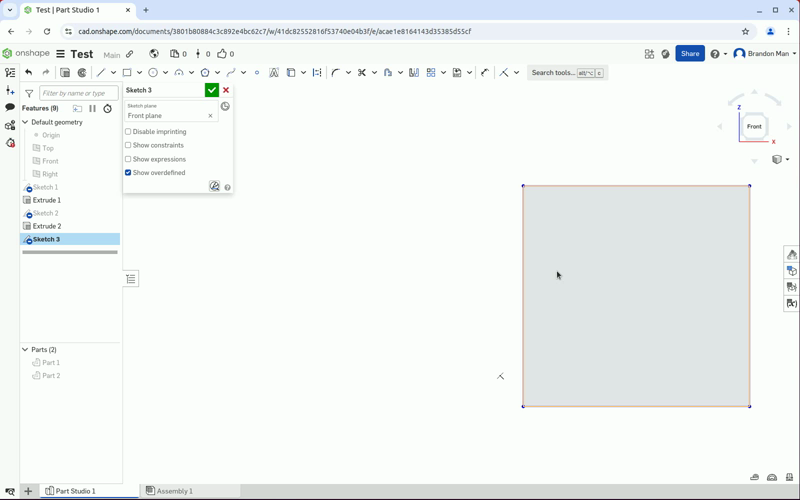
scroll(-6)
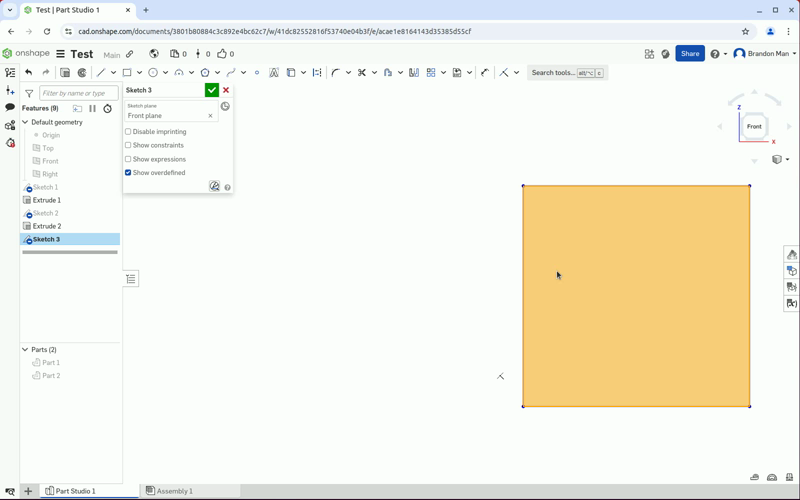
scroll(-6)
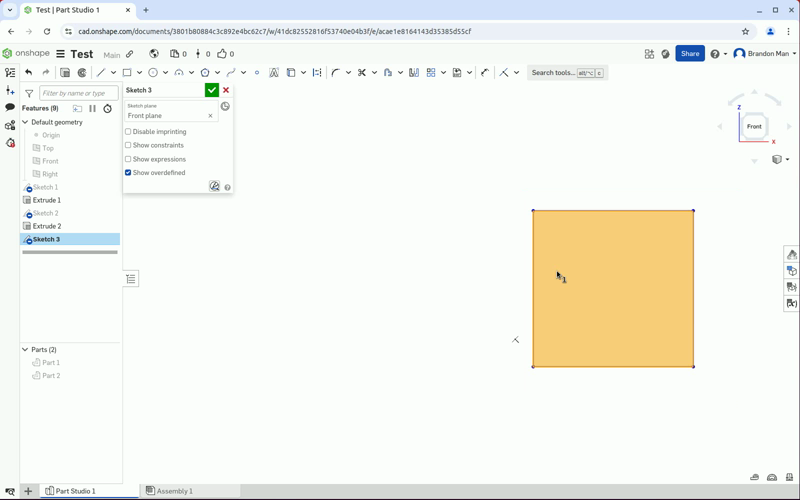
scroll(-6)
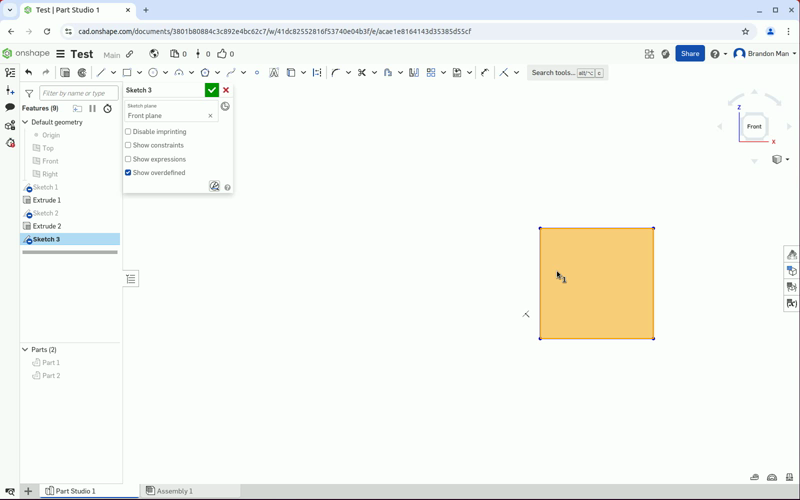
scroll(-6)
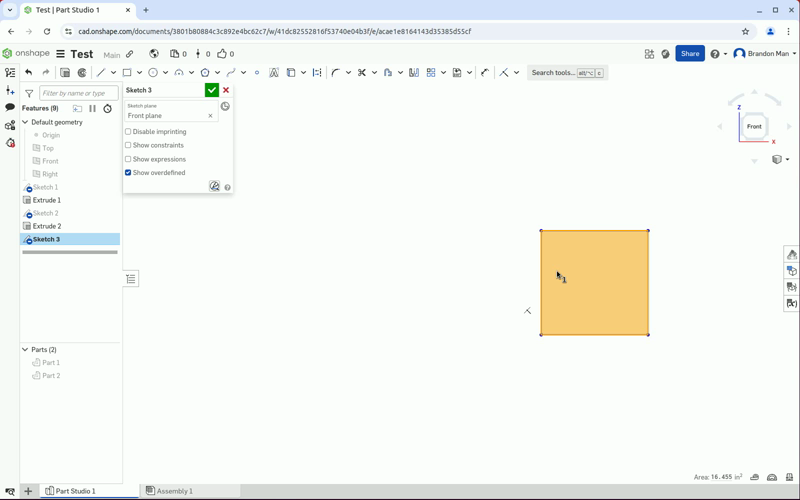
scroll(-6)
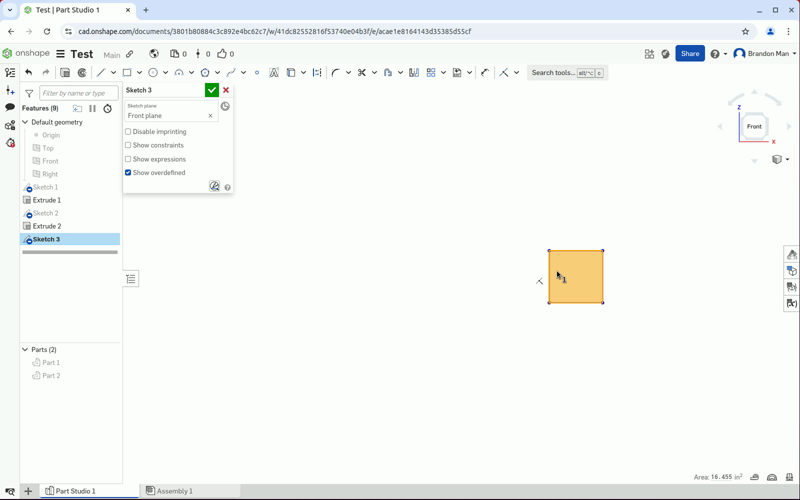
scroll(-6)
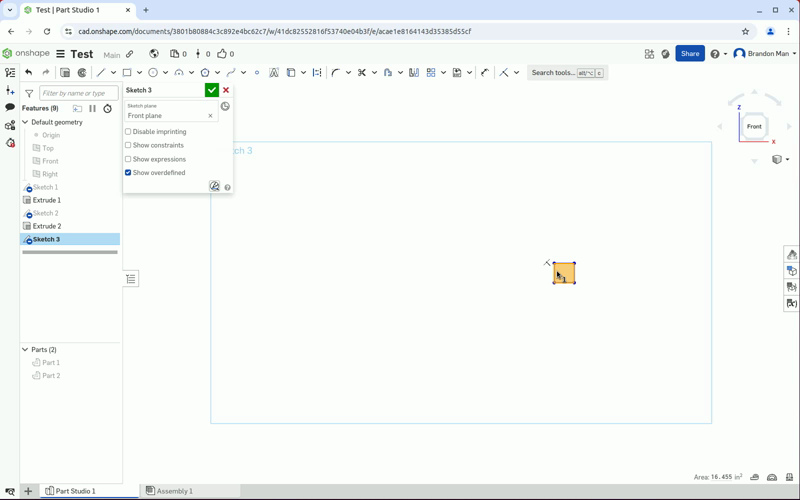
mouse_move(73, 352)
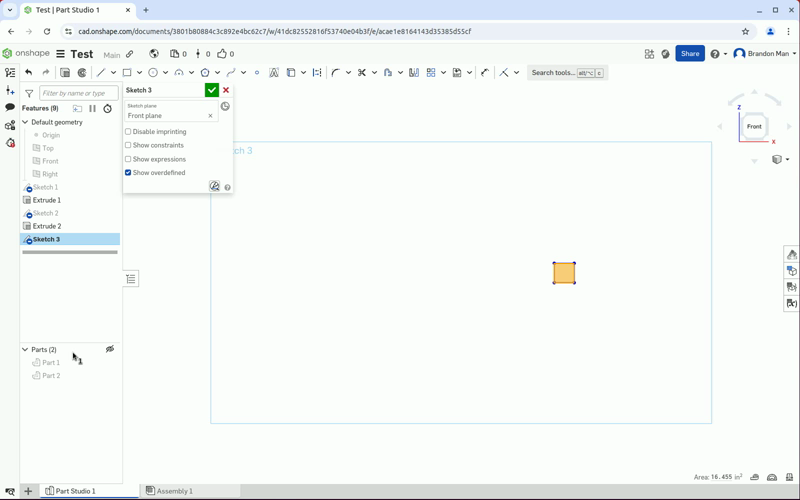
key(shift+y)
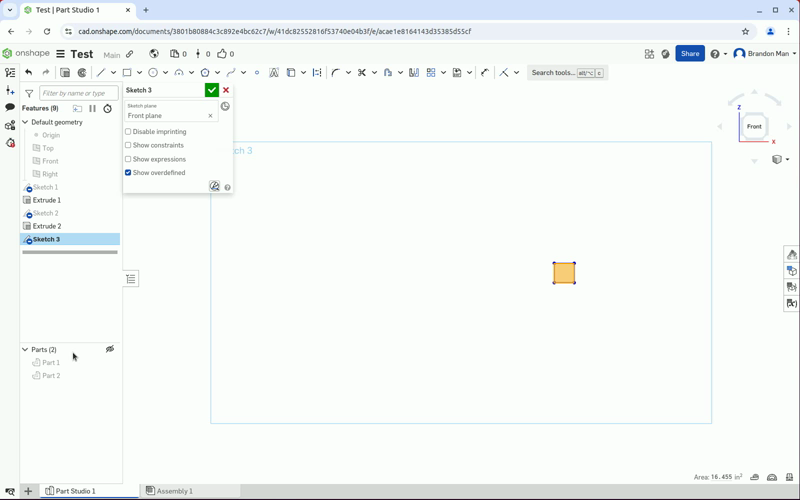
key(shift+e)
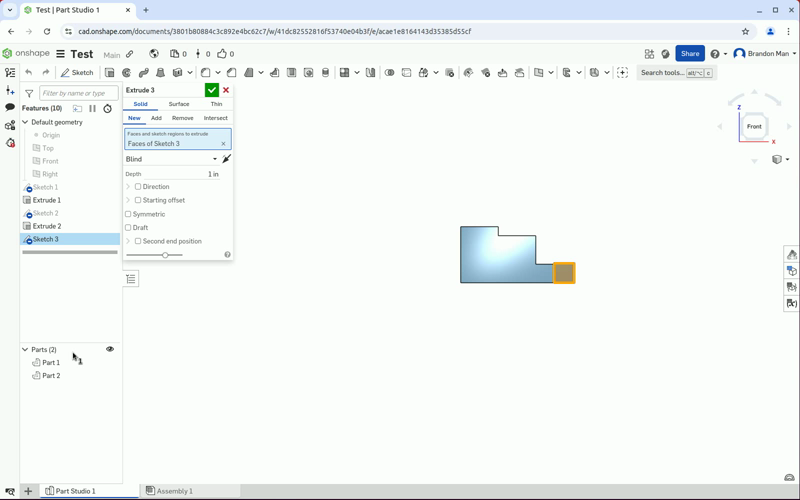
mouse_move(143, 106)
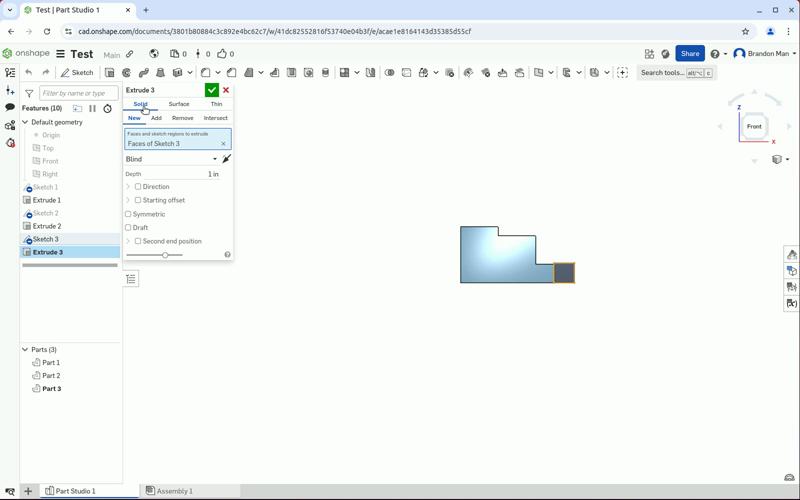
click(143, 106)
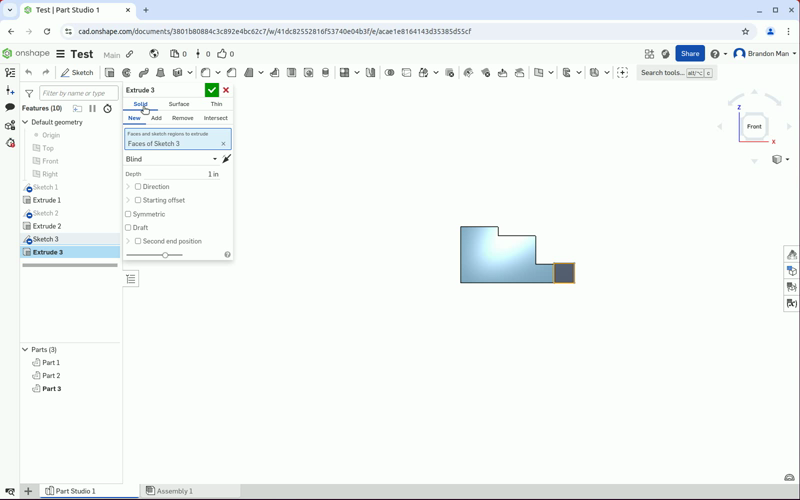
mouse_move(186, 120)
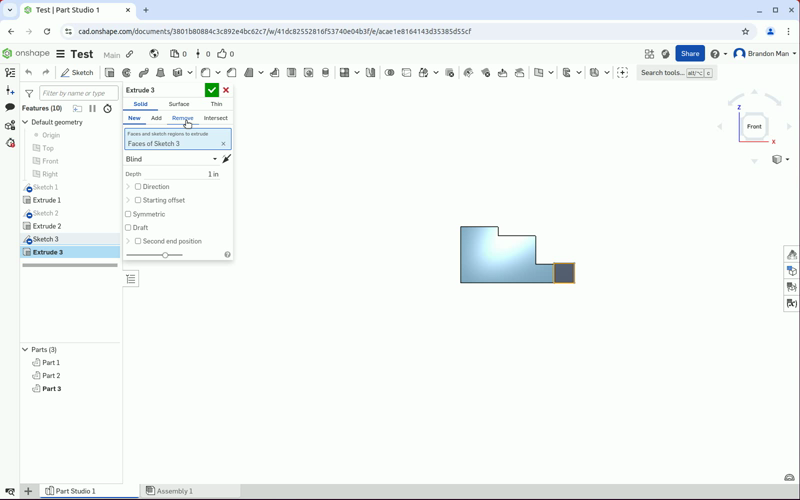
click(186, 120)
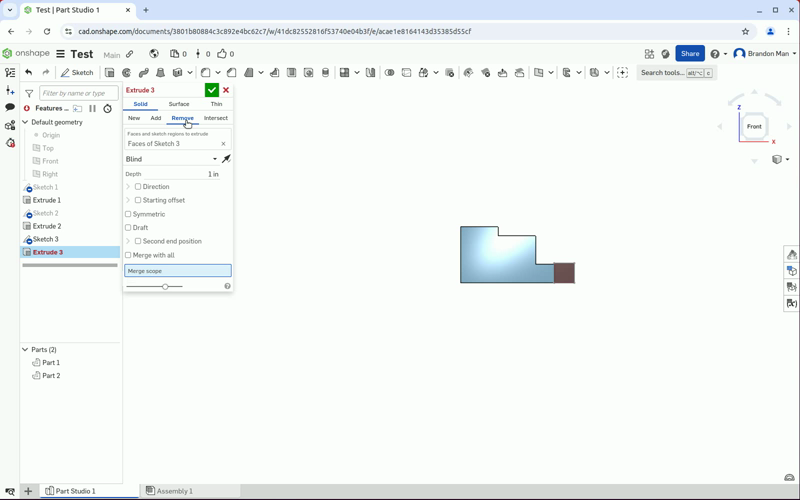
key(tab, 4)
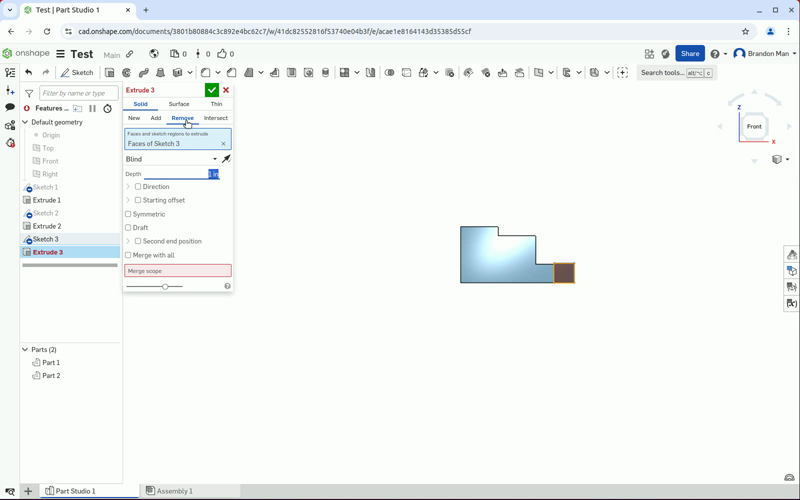
text(3.851)
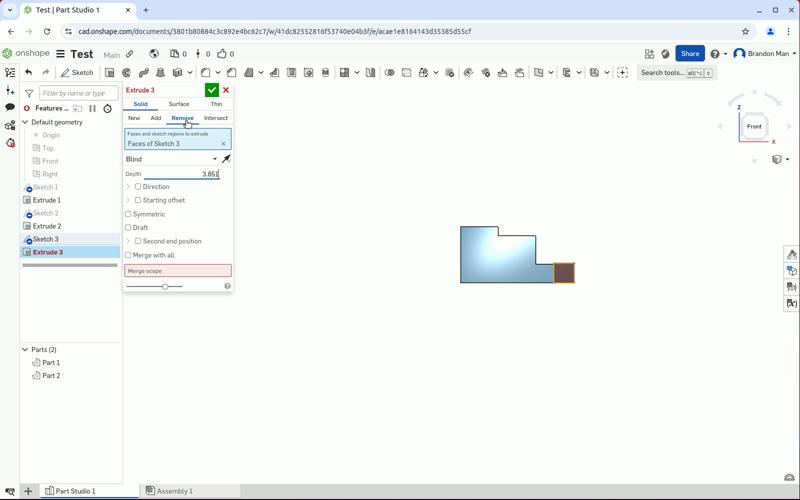
key(tab, 6)
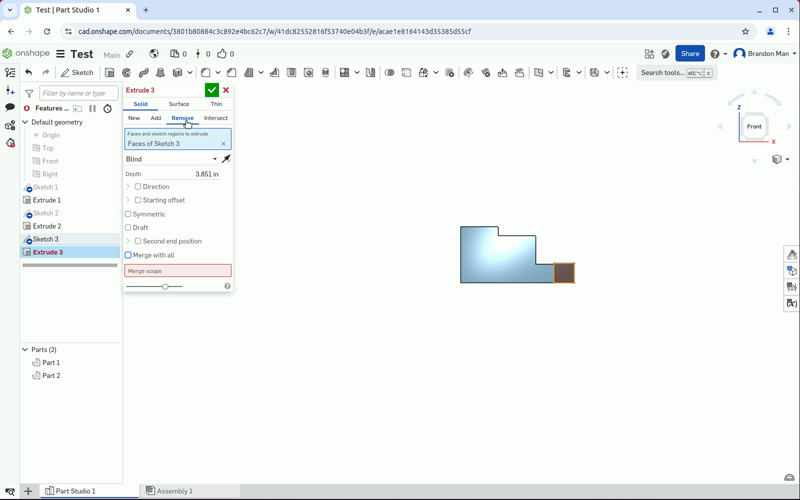
key(space)
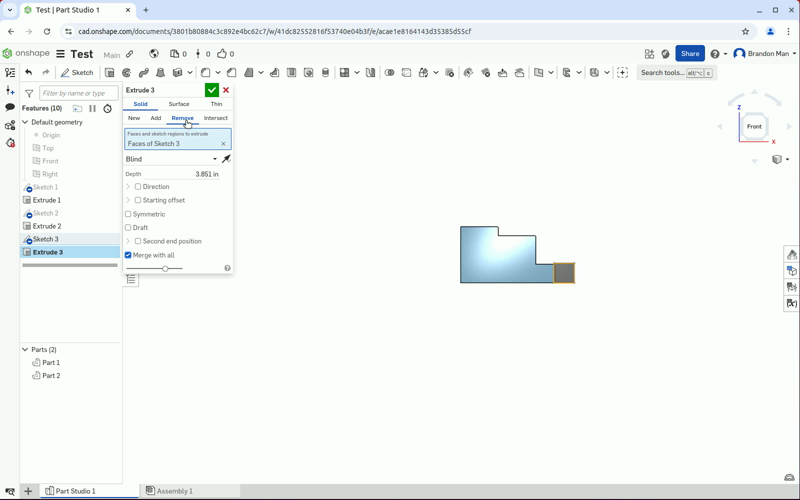
key(enter)
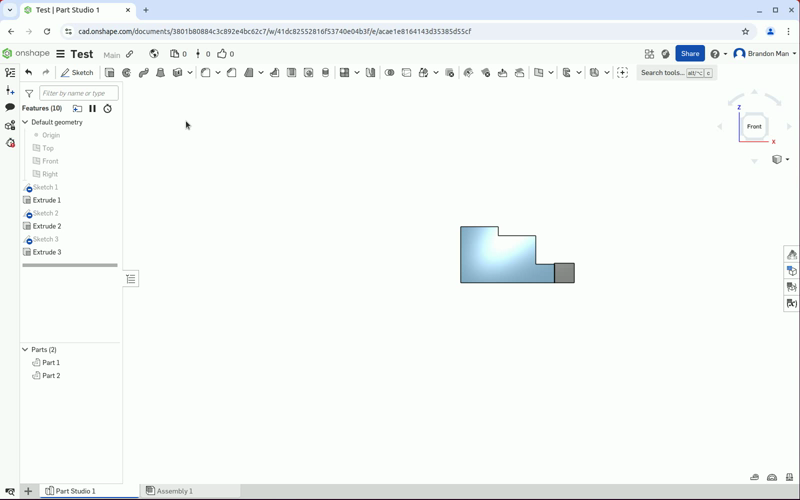
key(shift+h)
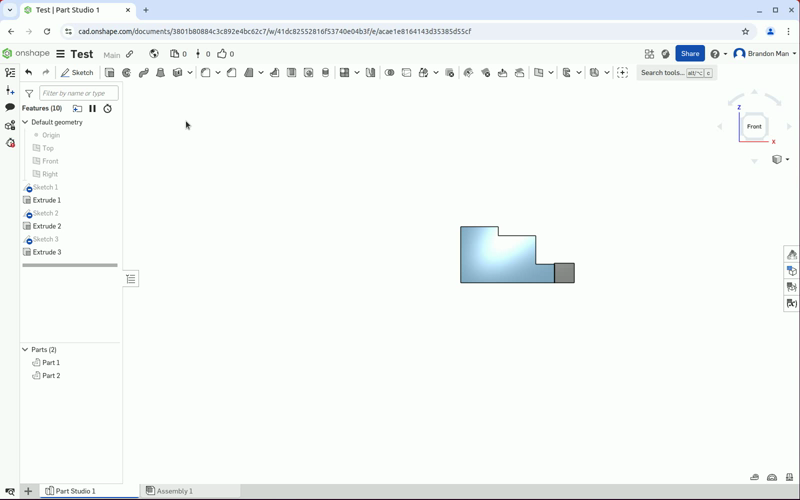
key(shift+h)
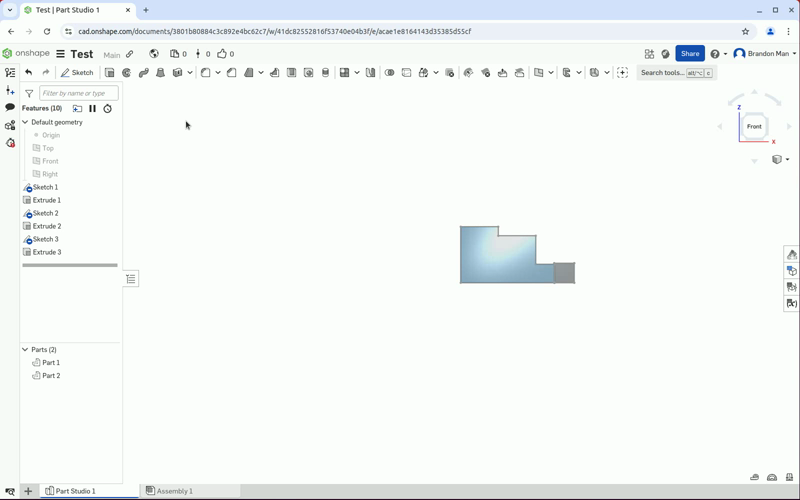
key(shift+7)
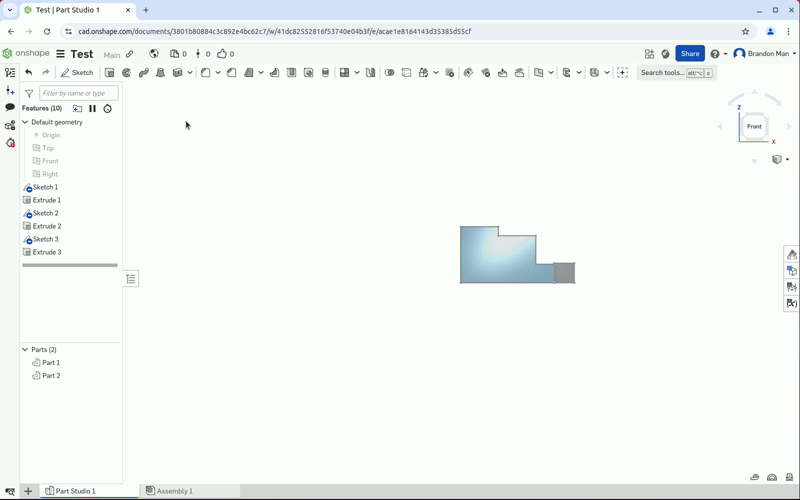
key(left, 2)
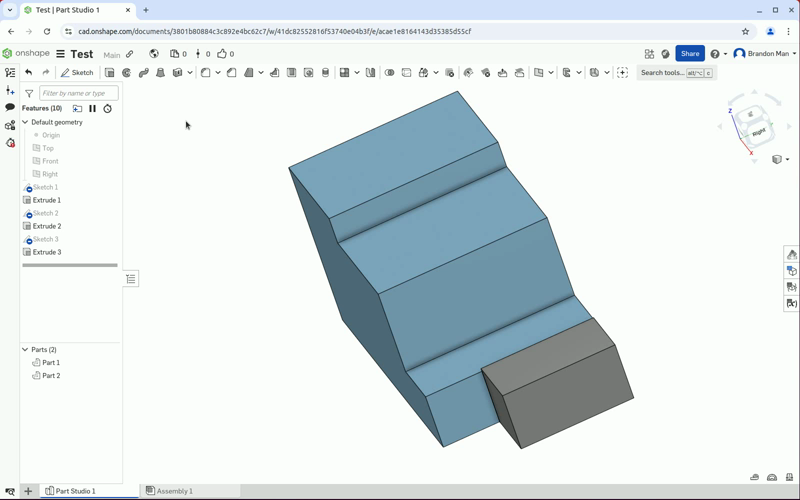
key(down, 2)
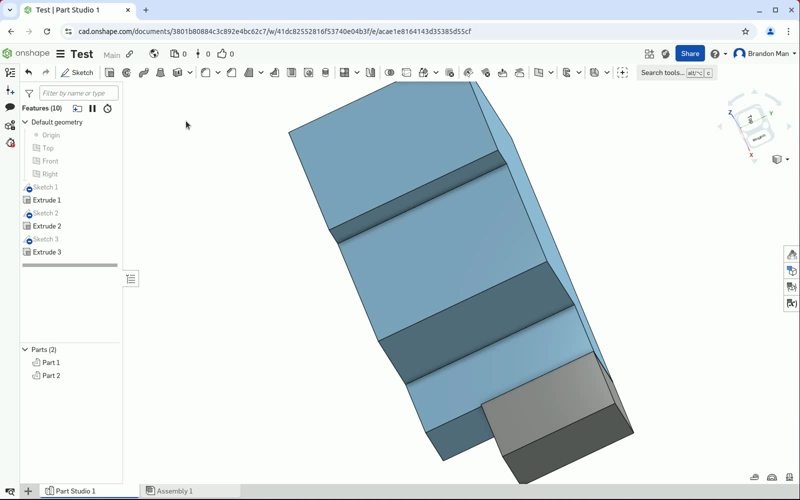
key(up, 2)
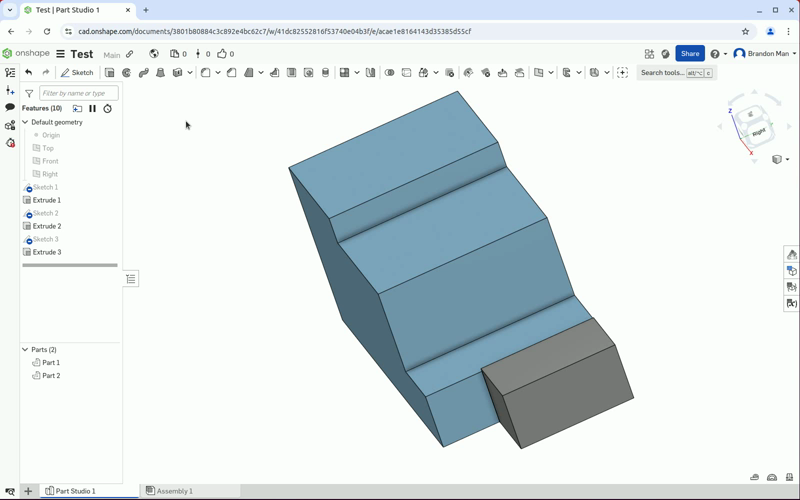
key(right, 2)
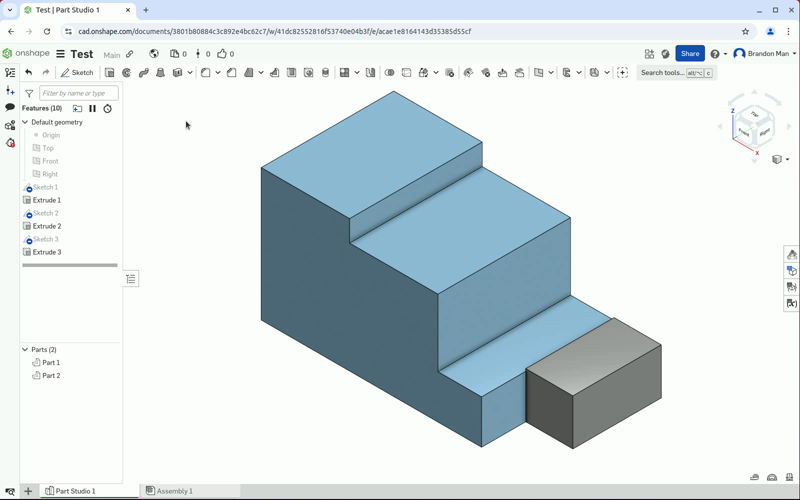
mouse_move(73, 189)
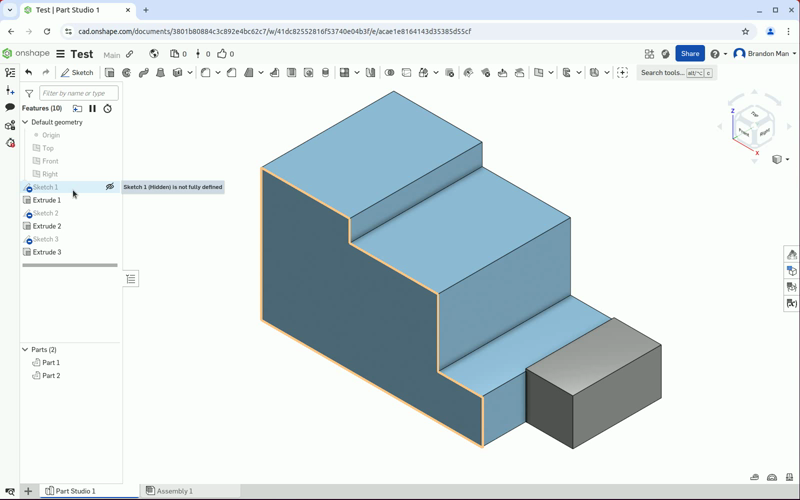
click(73, 189)